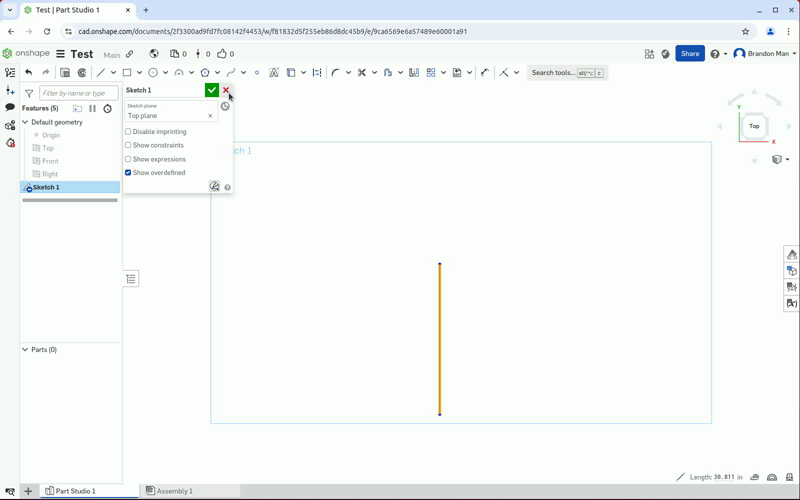
key(shift+h)
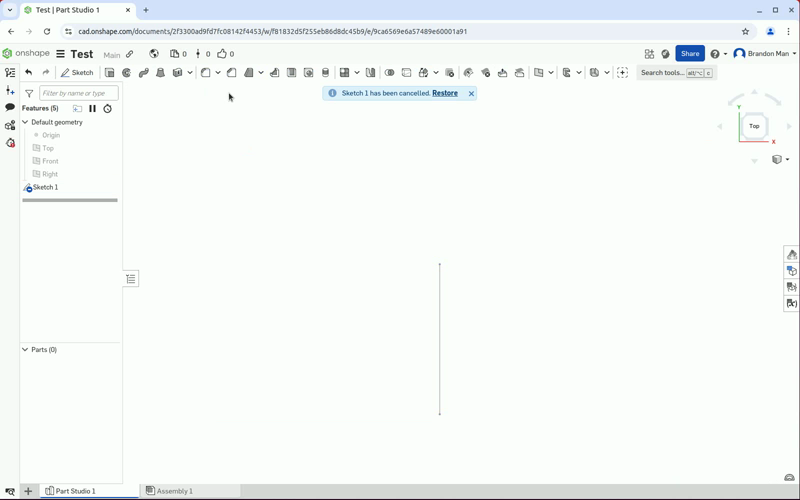
key(shift+s)
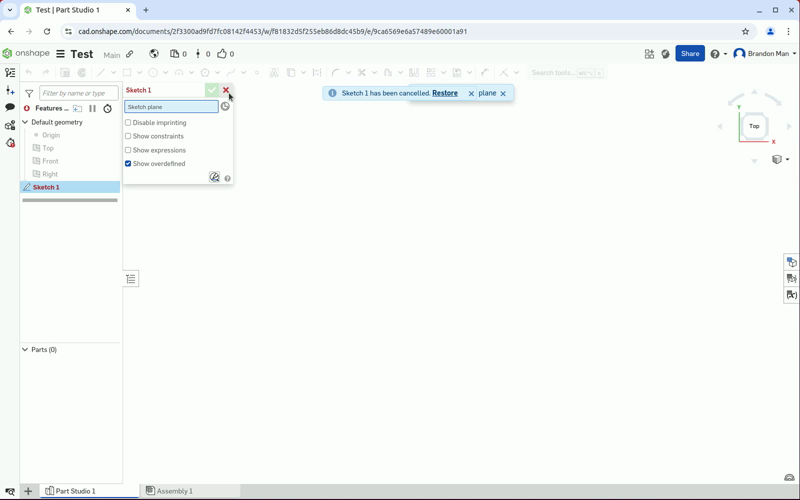
mouse_move(73, 150)
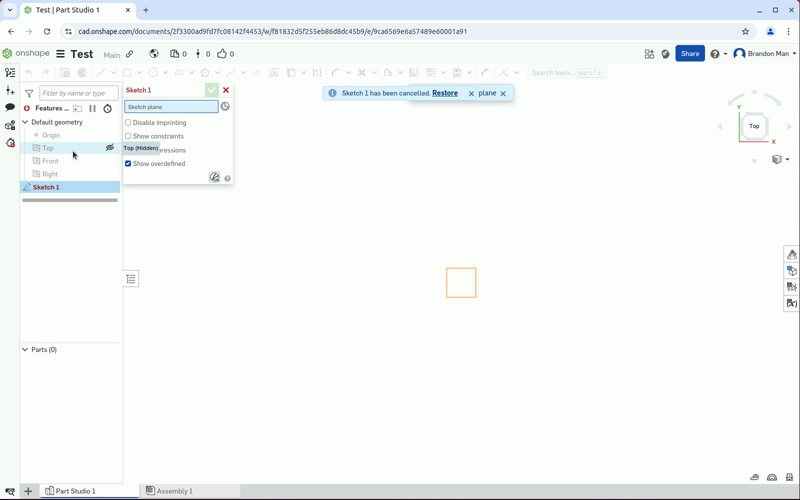
click(73, 150)
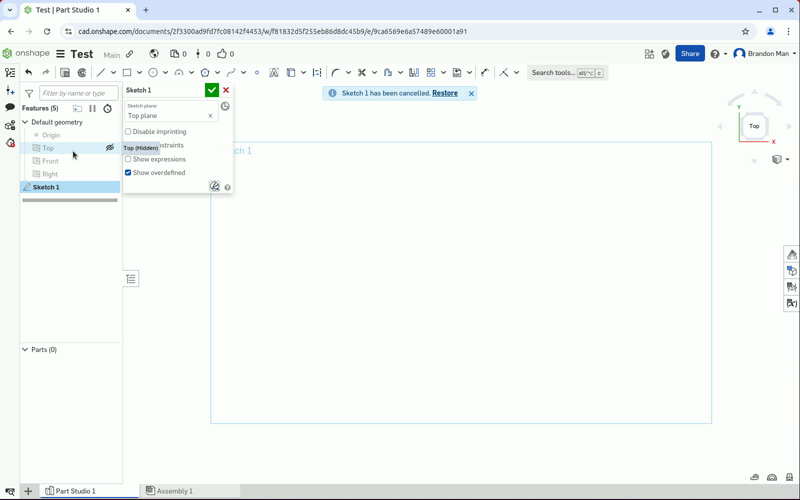
mouse_move(73, 352)
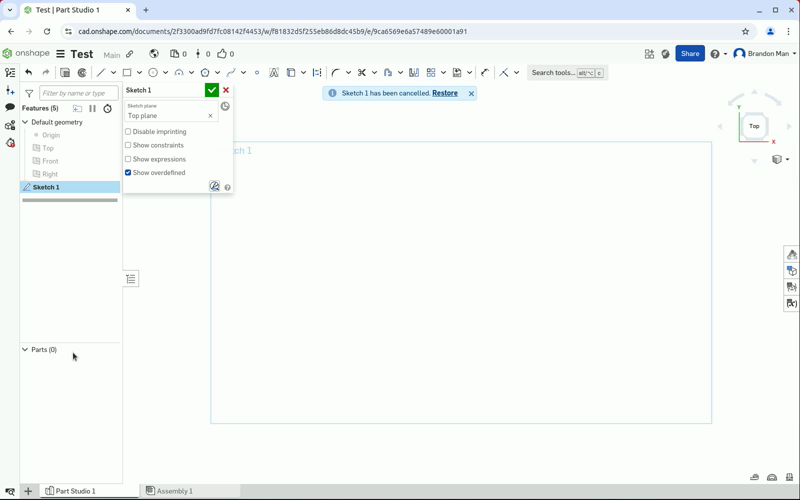
key(y)
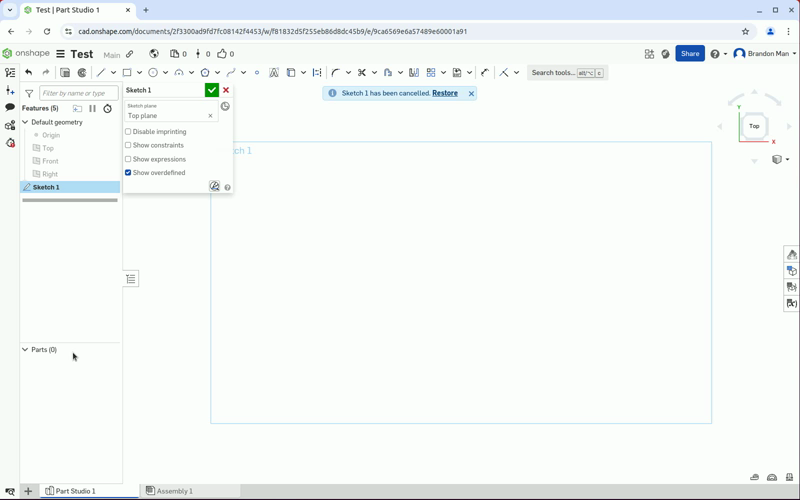
key(l)
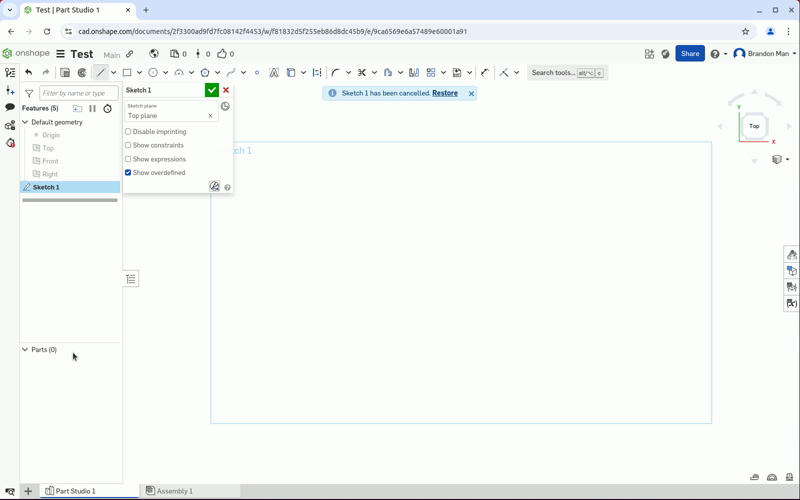
key_down(shift)
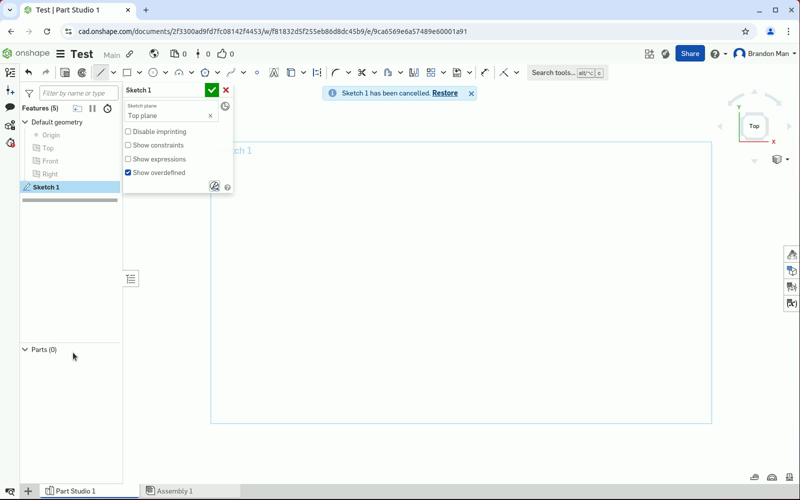
mouse_move(348, 319)
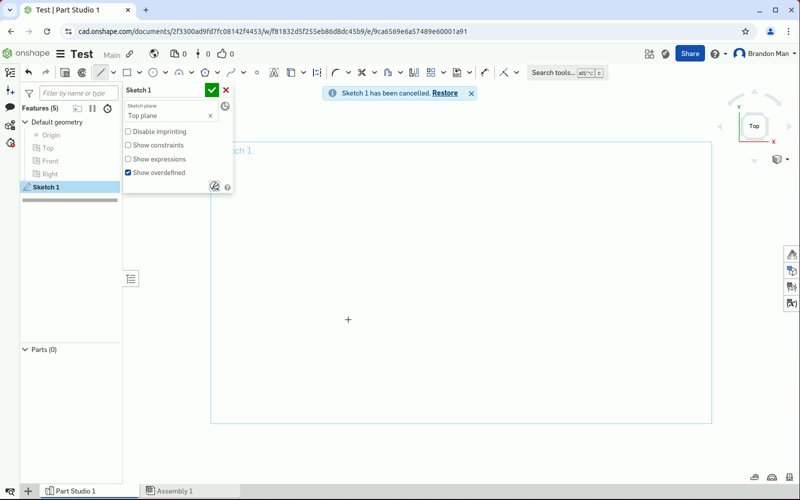
click(348, 319)
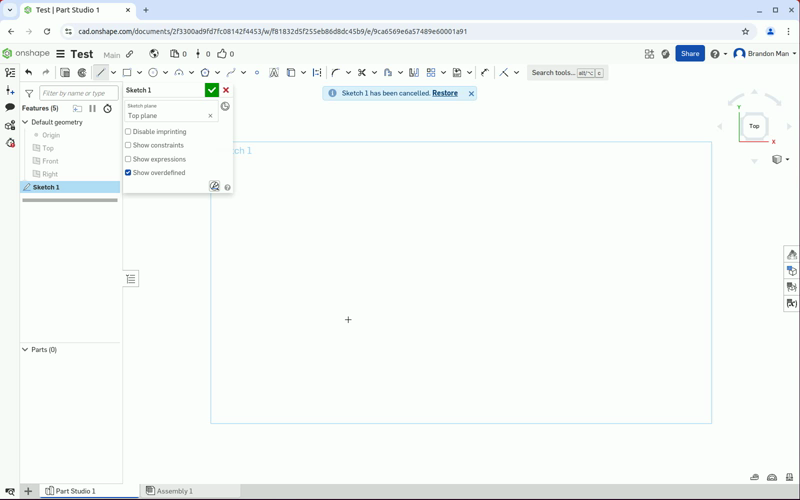
key_up(shift)
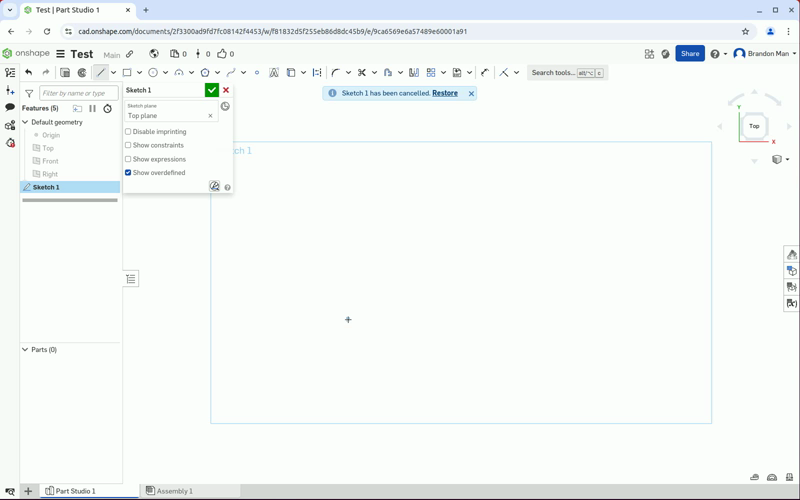
key_down(shift)
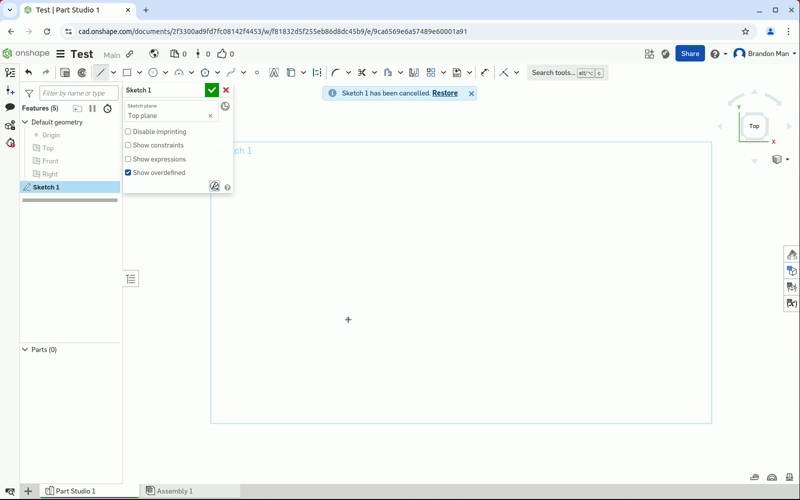
mouse_move(532, 319)
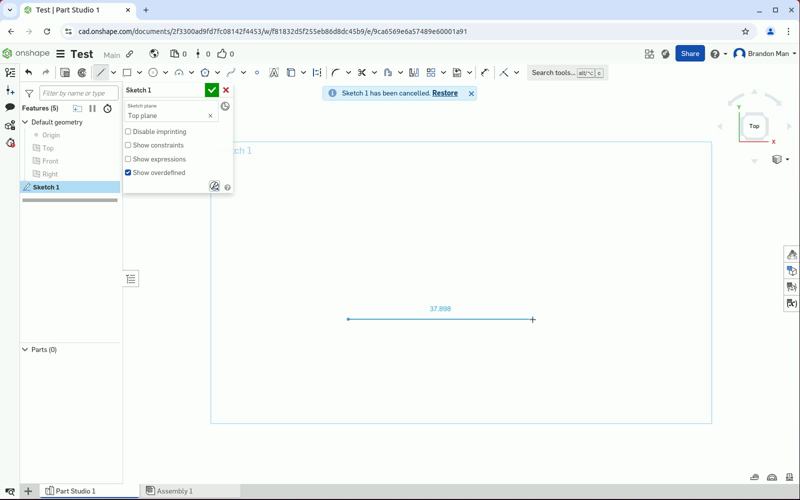
click(532, 319)
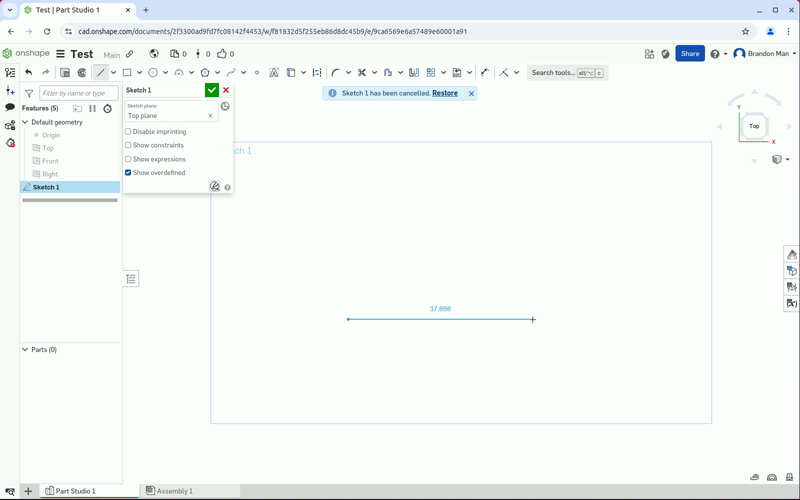
key_up(shift)
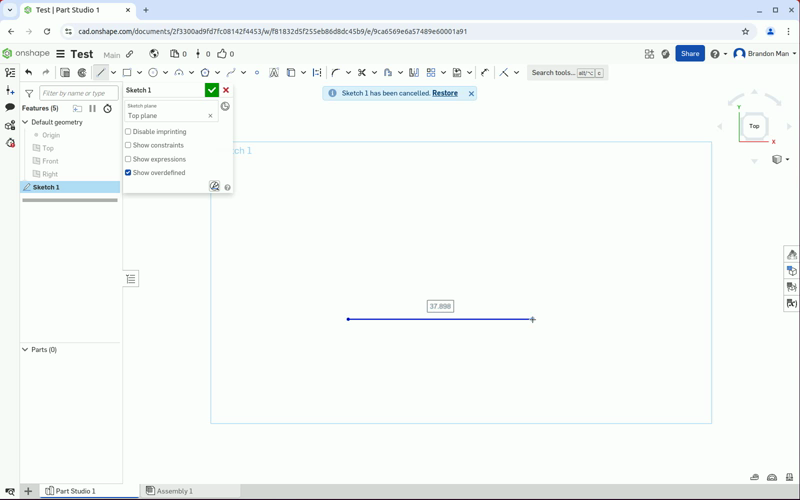
key_down(shift)
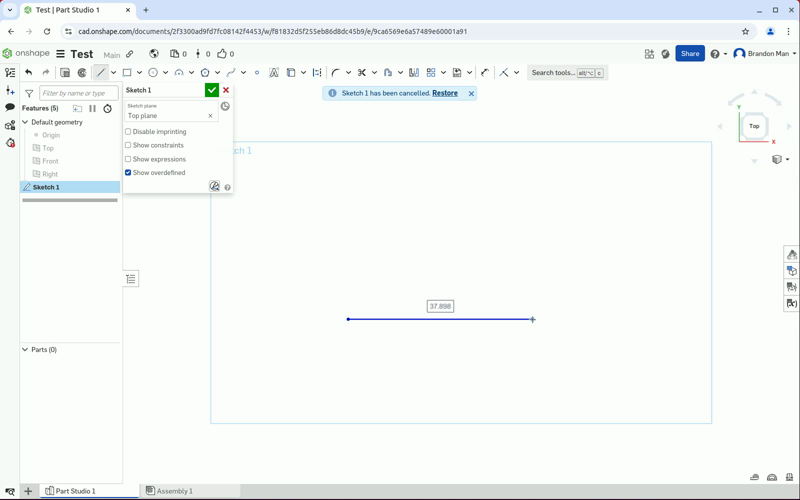
mouse_move(562, 319)
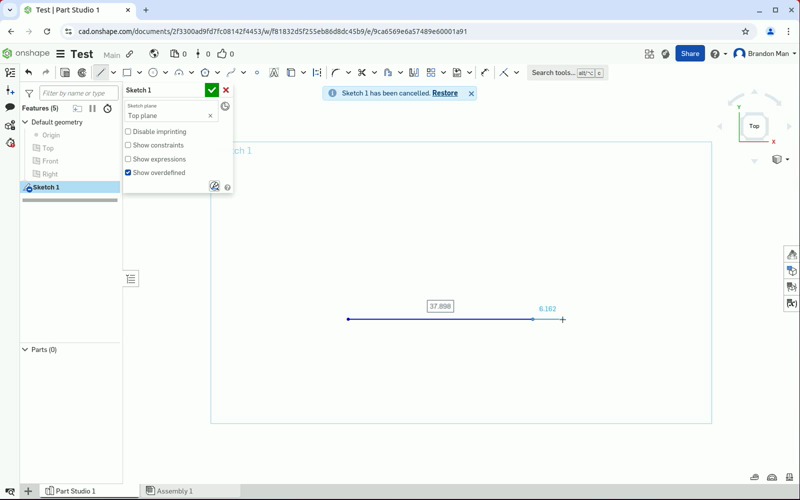
mouse_move(532, 315)
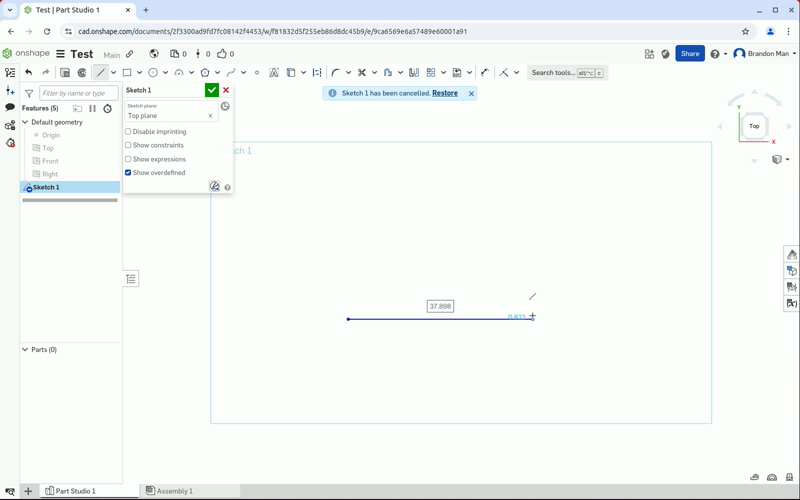
scroll(6)
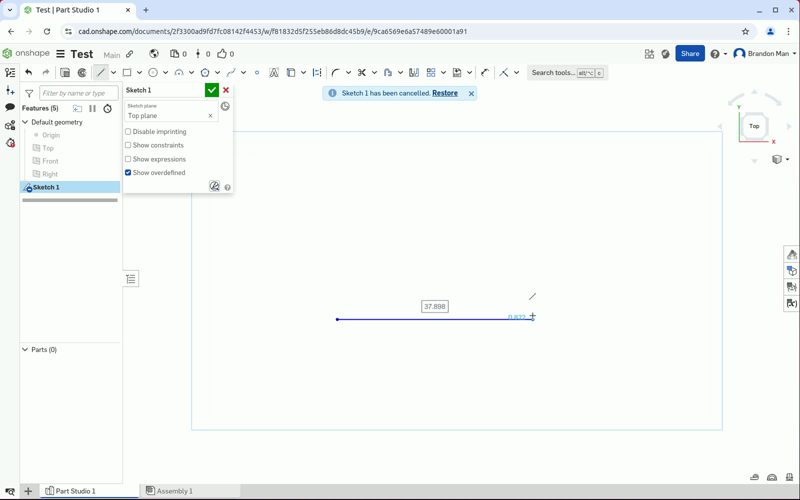
scroll(6)
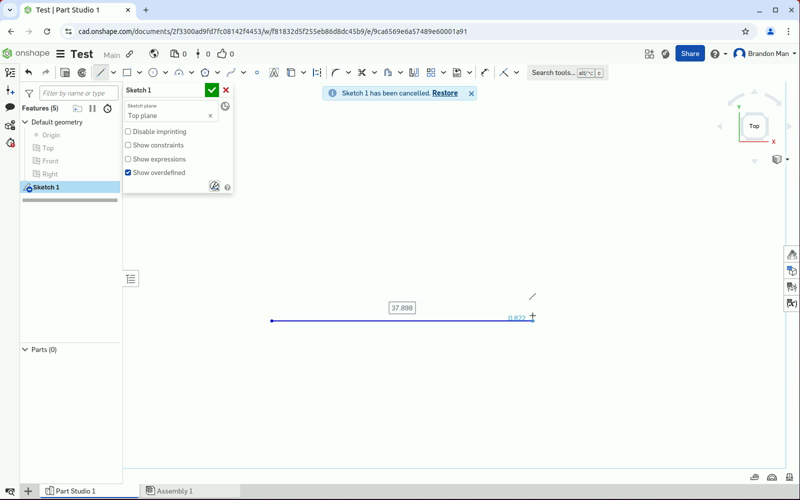
scroll(6)
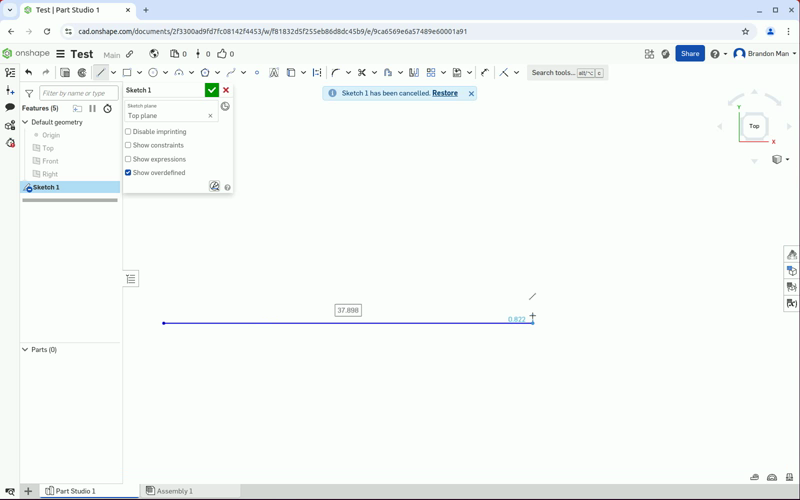
scroll(6)
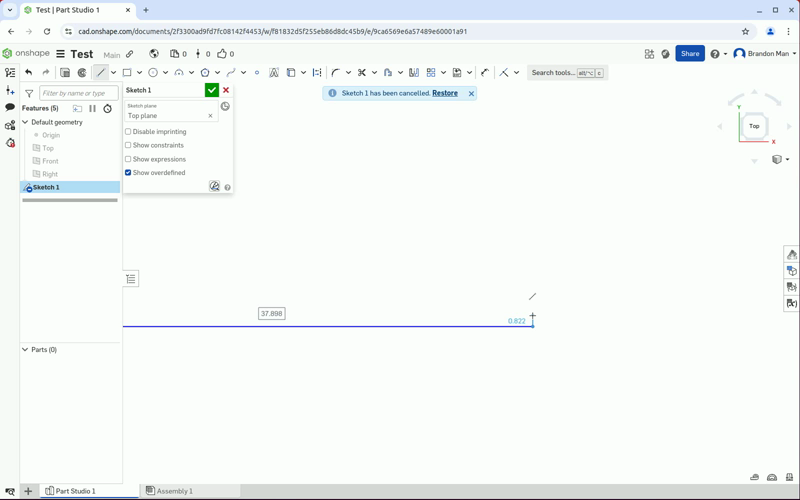
scroll(6)
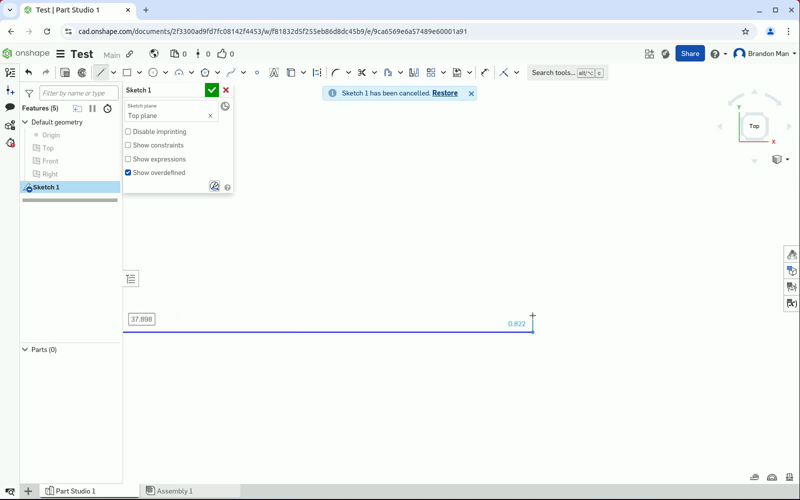
scroll(6)
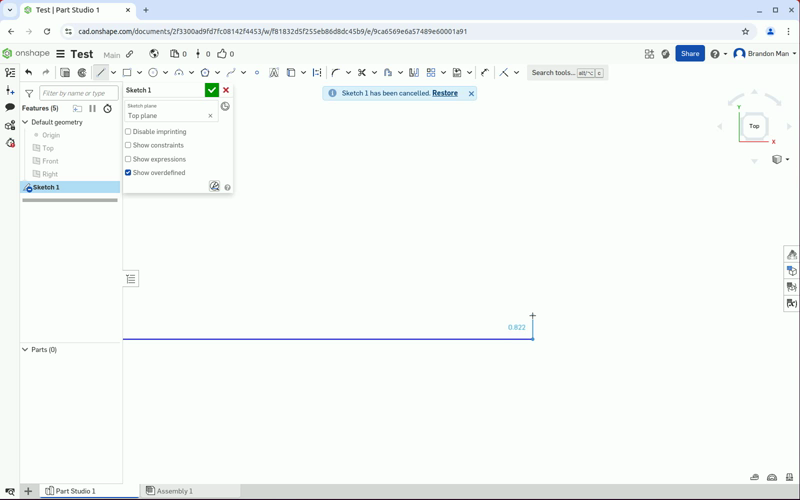
scroll(6)
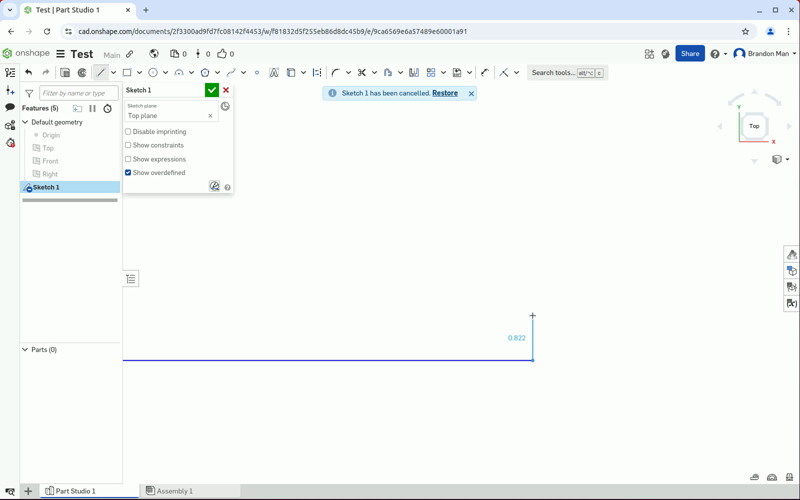
click(532, 315)
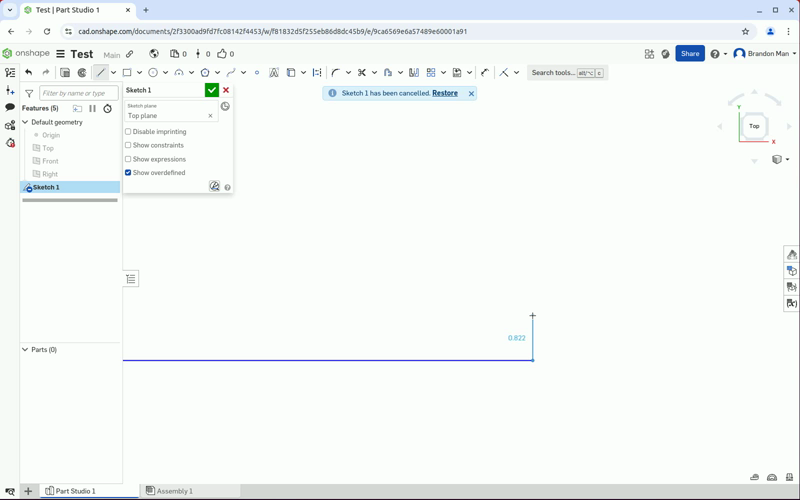
scroll(-6)
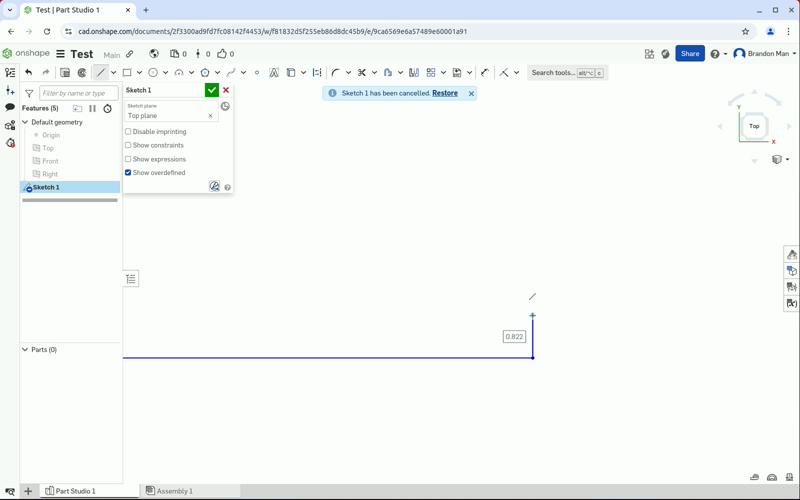
scroll(-6)
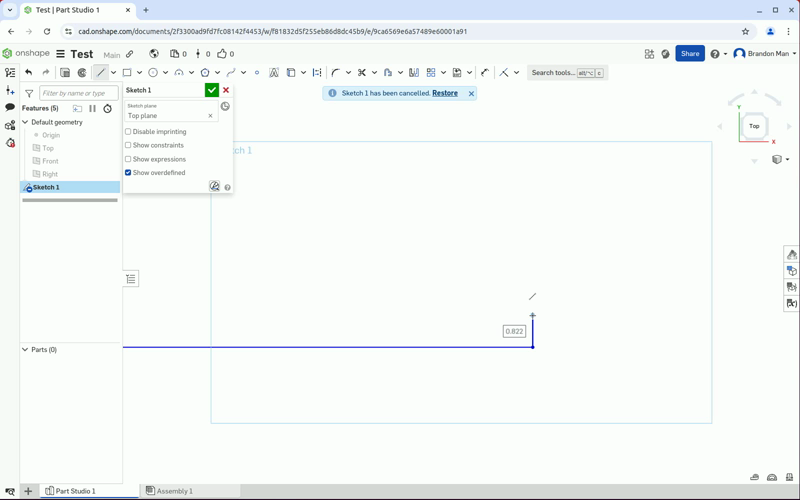
scroll(-6)
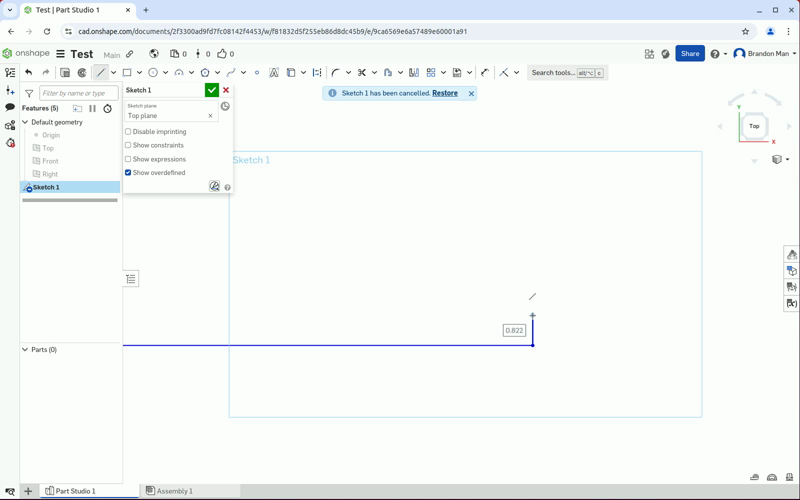
scroll(-6)
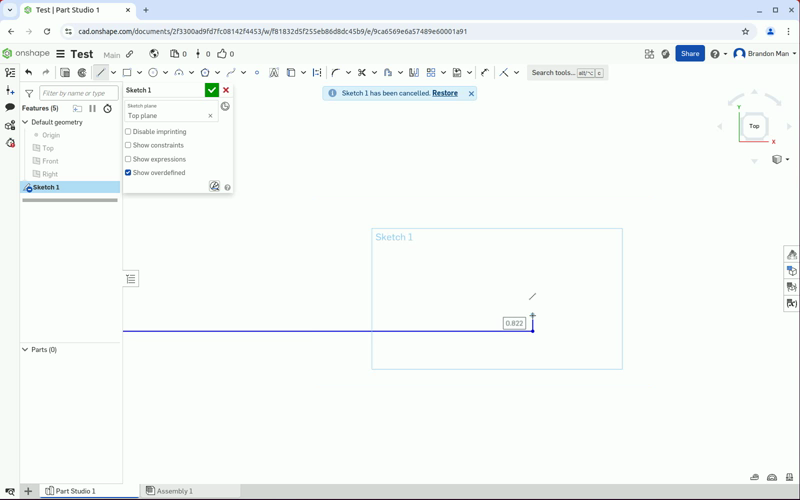
scroll(-6)
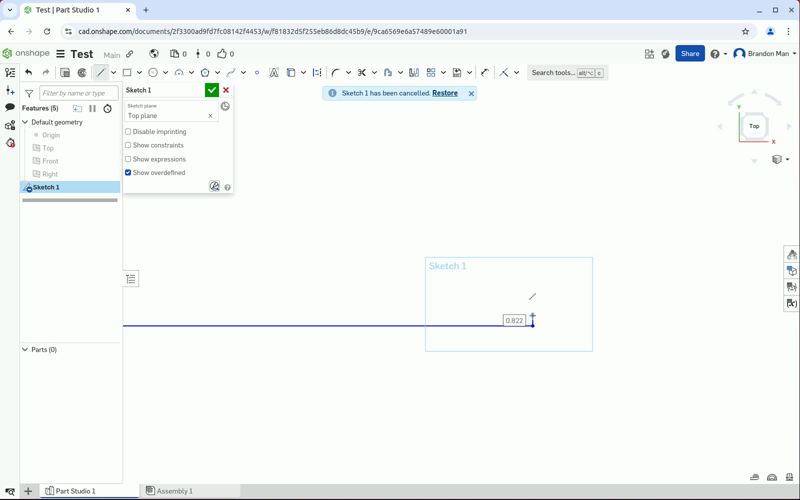
scroll(-6)
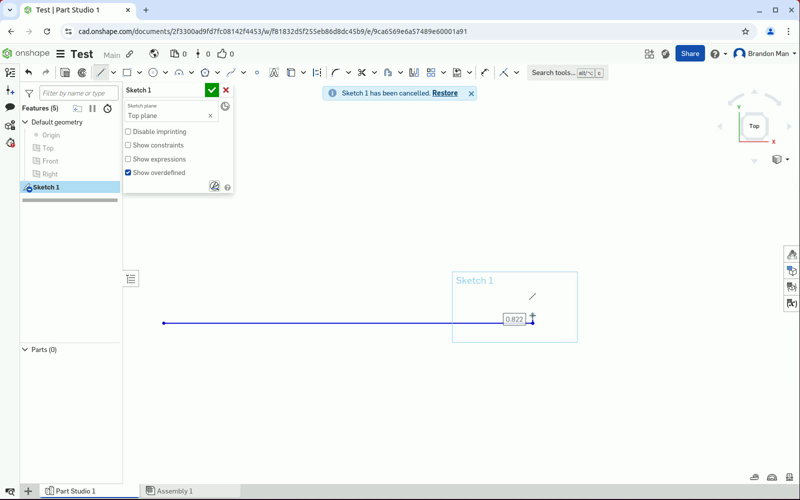
scroll(-6)
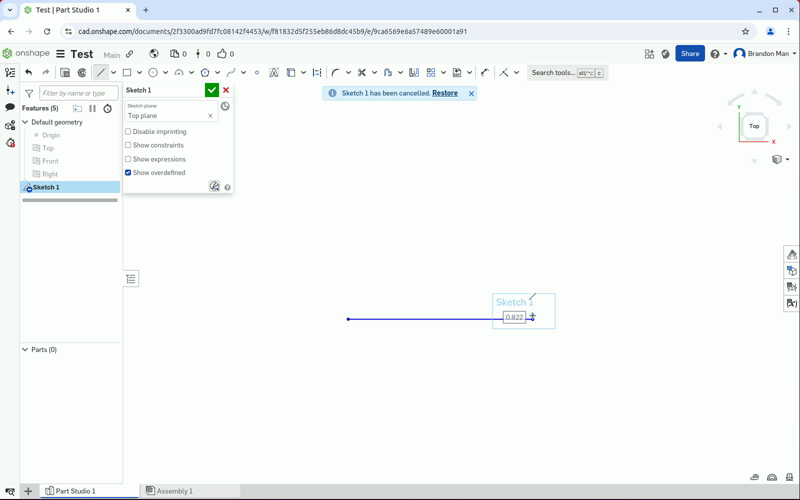
key_up(shift)
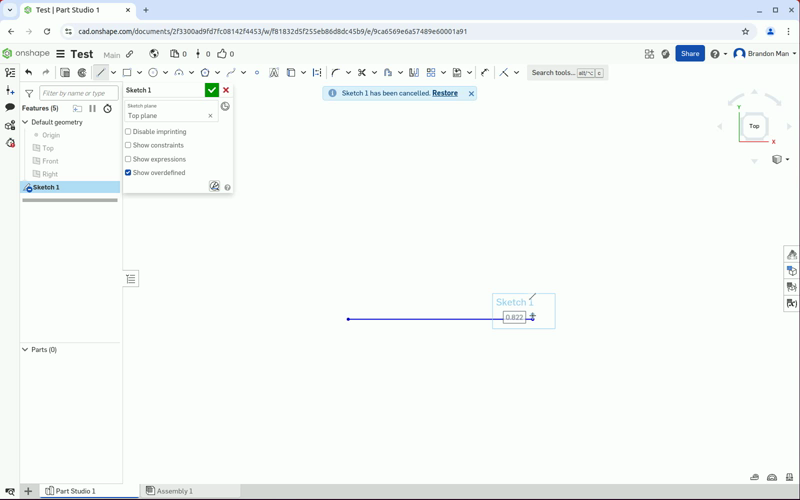
key_down(shift)
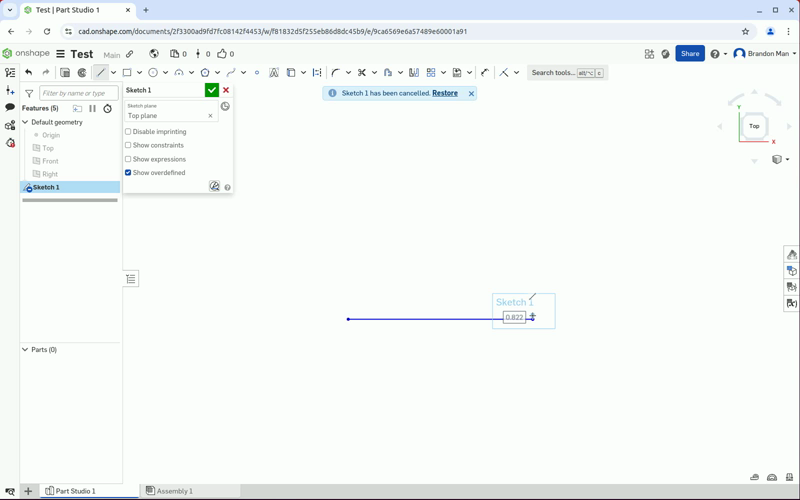
mouse_move(348, 315)
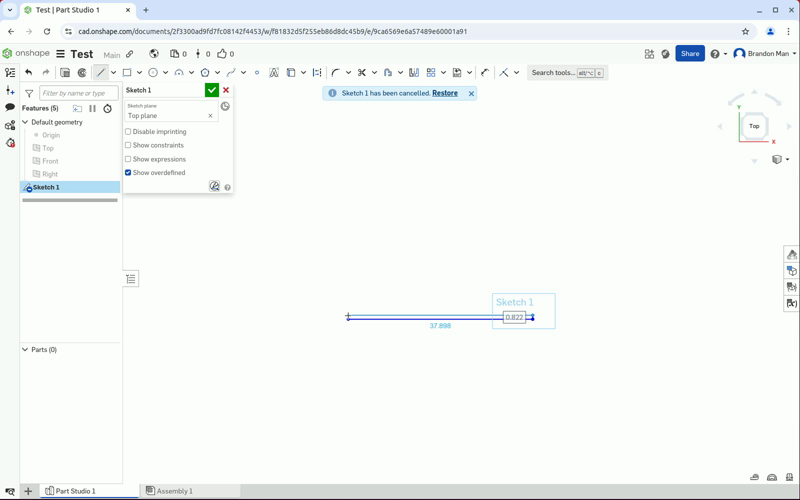
scroll(6)
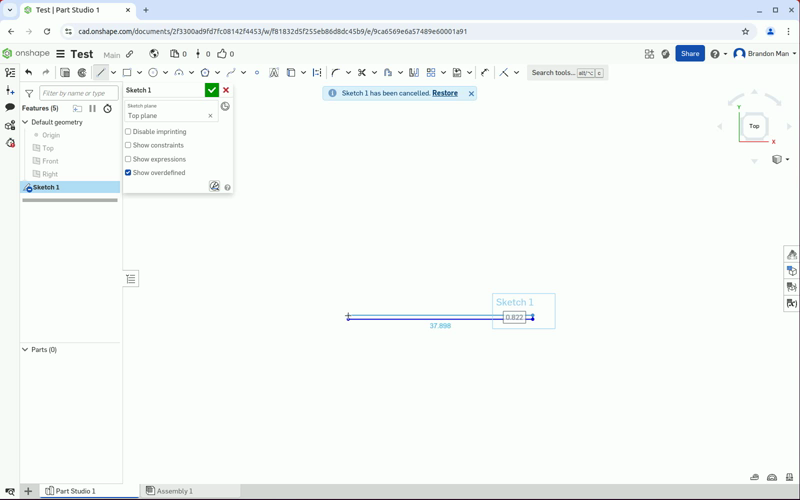
scroll(6)
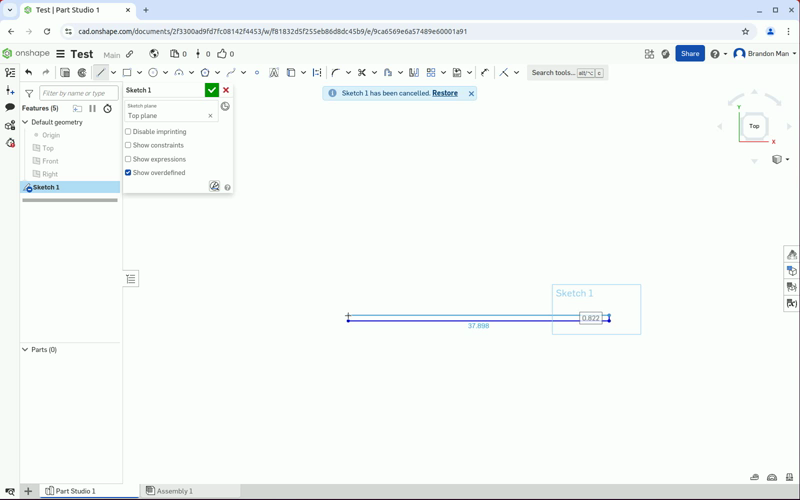
scroll(6)
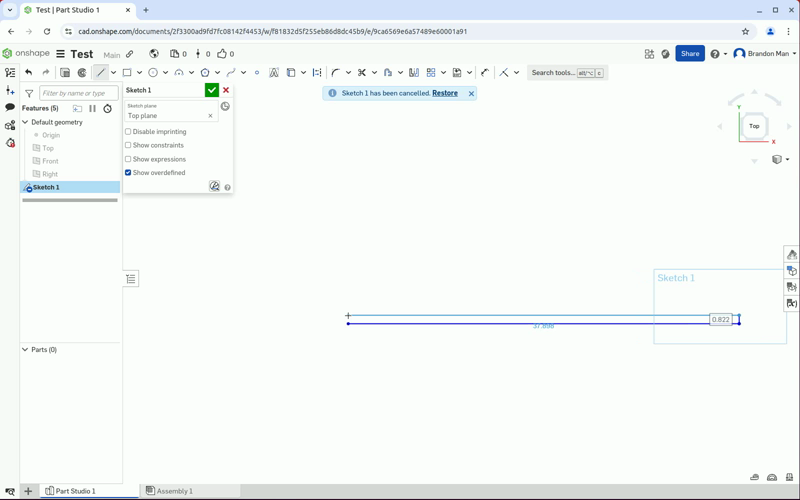
scroll(6)
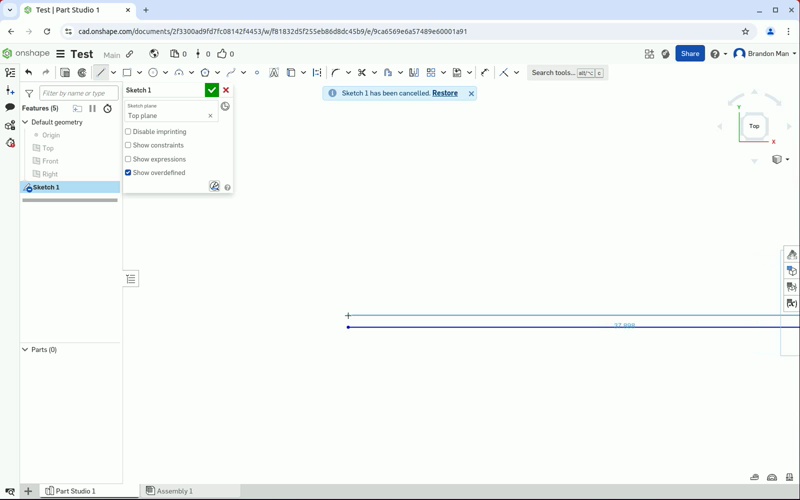
scroll(6)
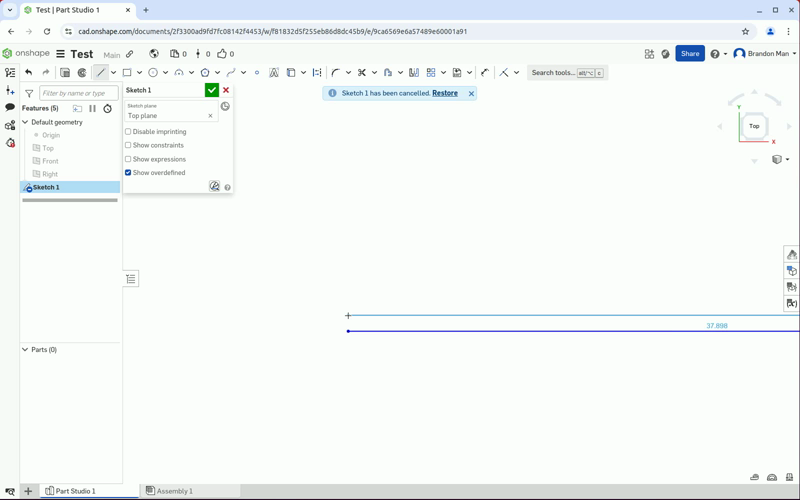
scroll(6)
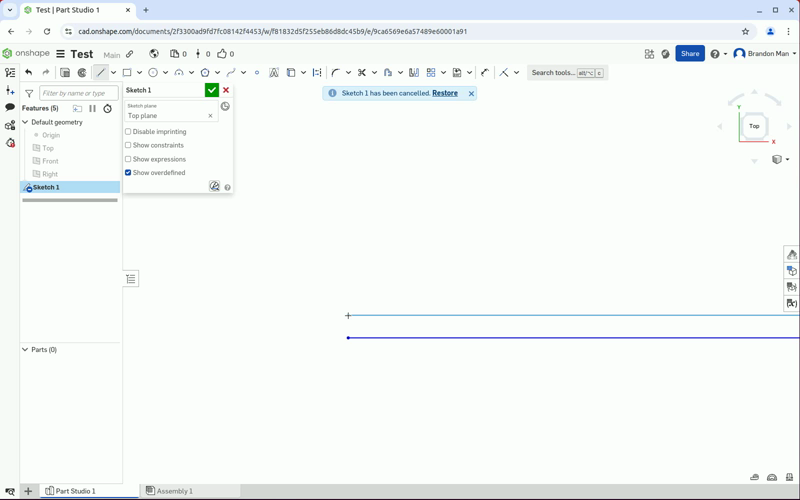
scroll(6)
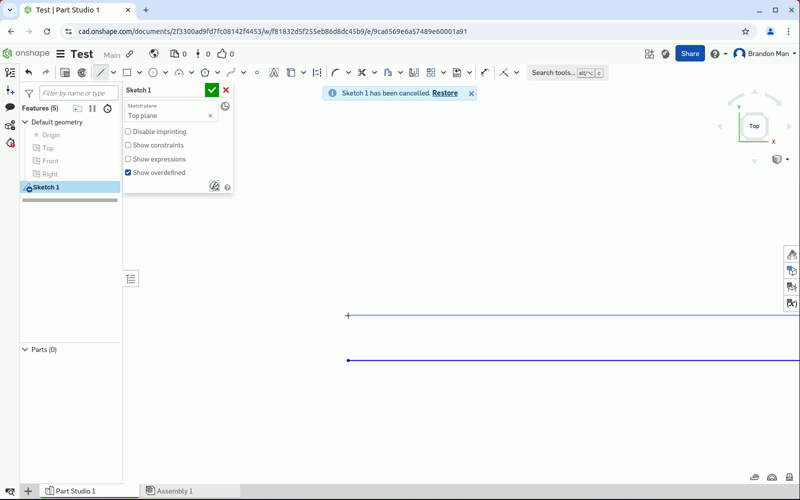
click(348, 315)
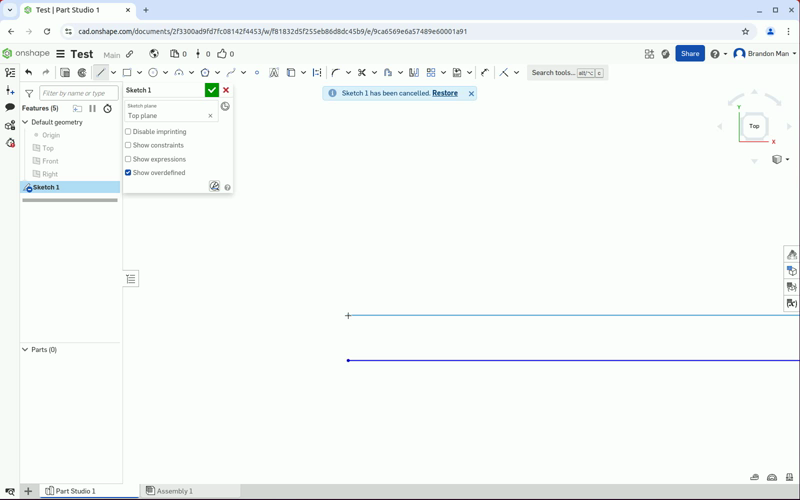
scroll(-6)
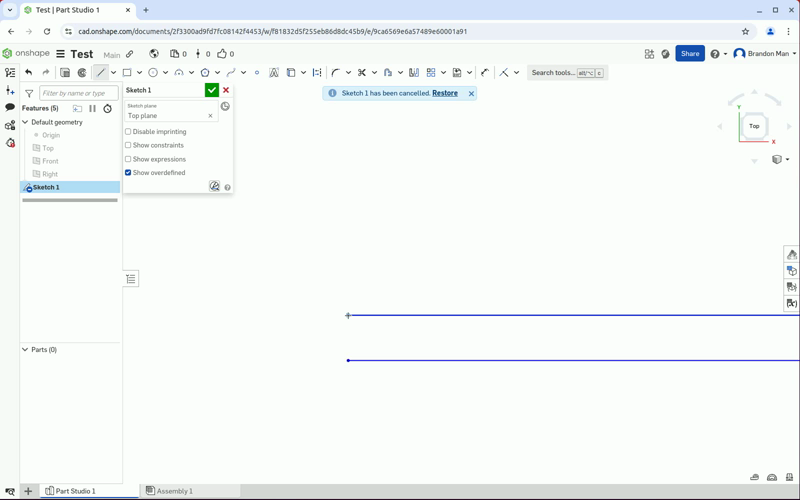
scroll(-6)
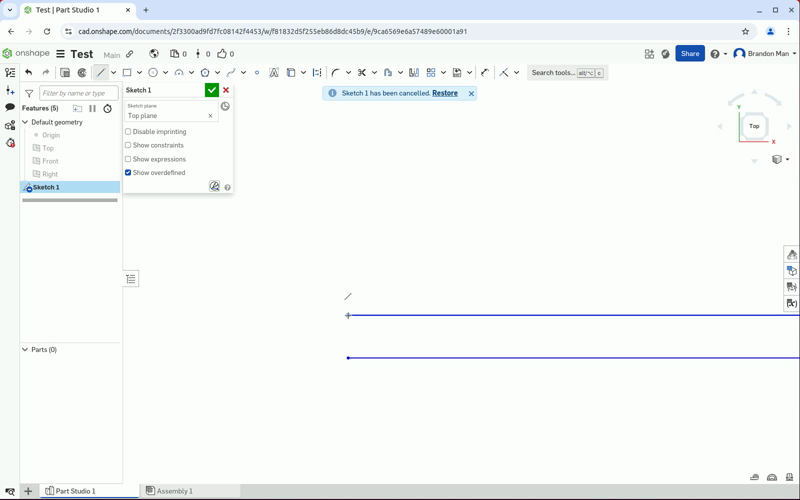
scroll(-6)
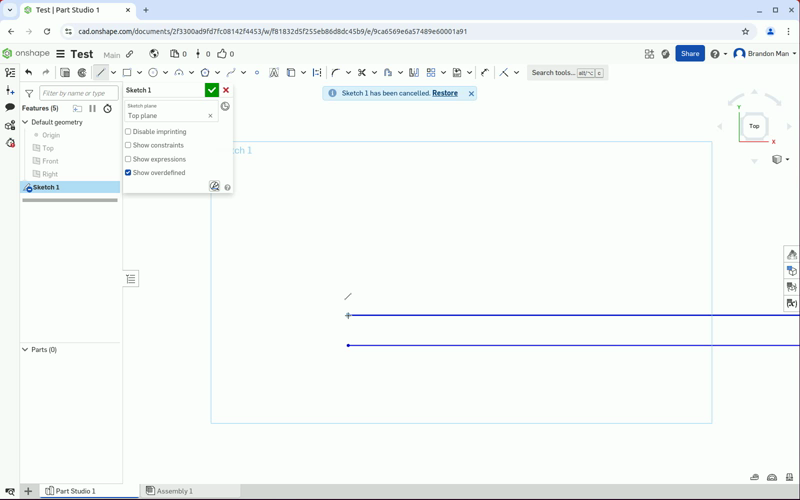
scroll(-6)
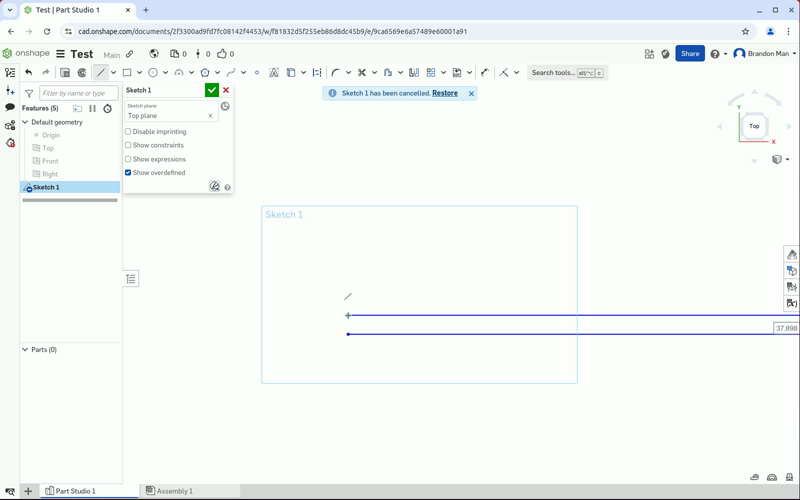
scroll(-6)
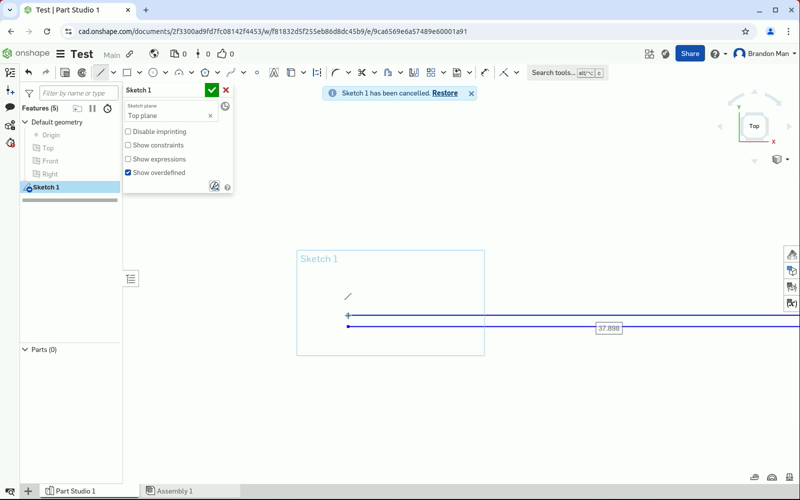
scroll(-6)
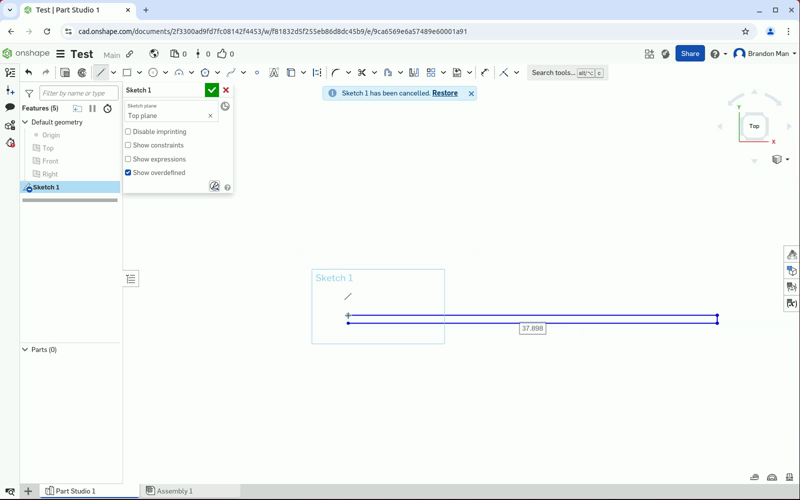
scroll(-6)
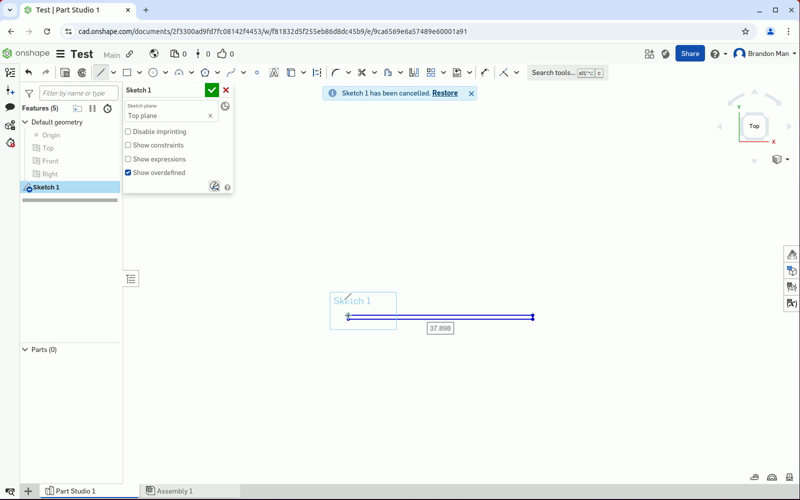
key_up(shift)
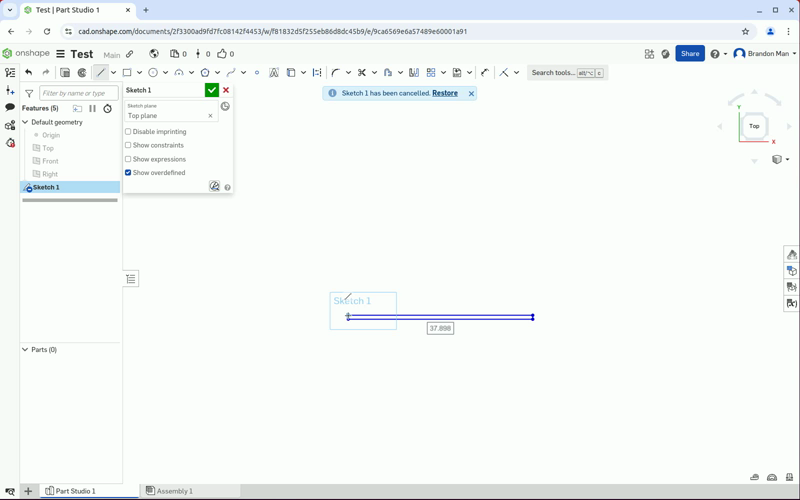
mouse_move(378, 315)
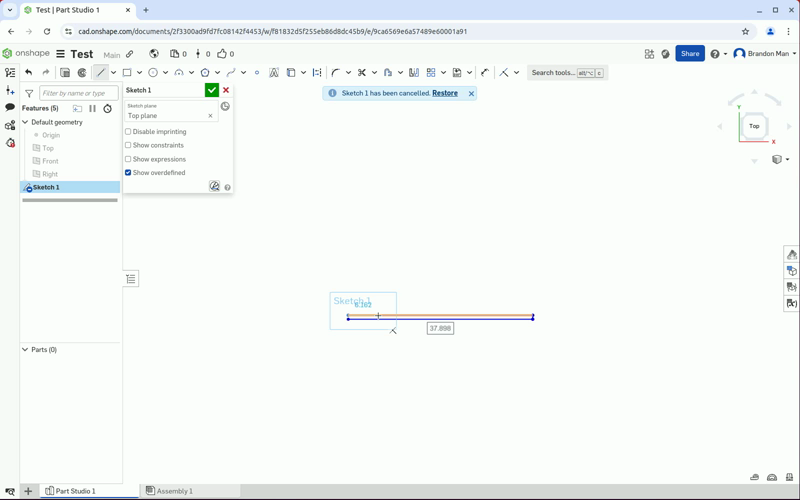
key_down(shift)
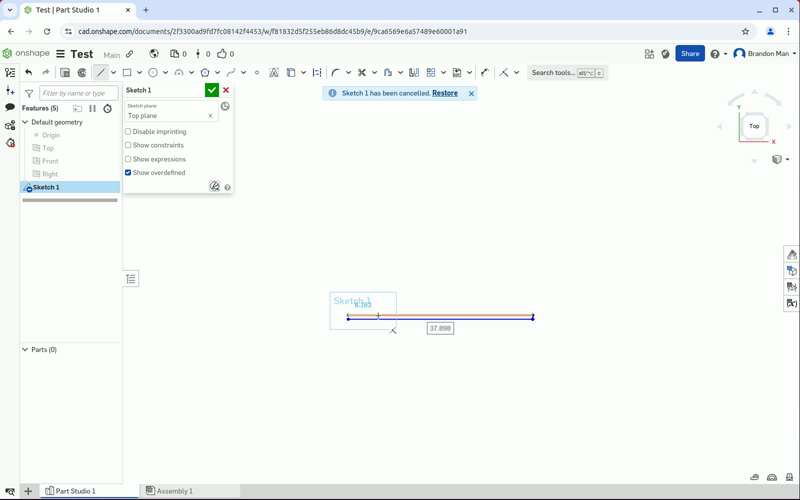
mouse_move(348, 319)
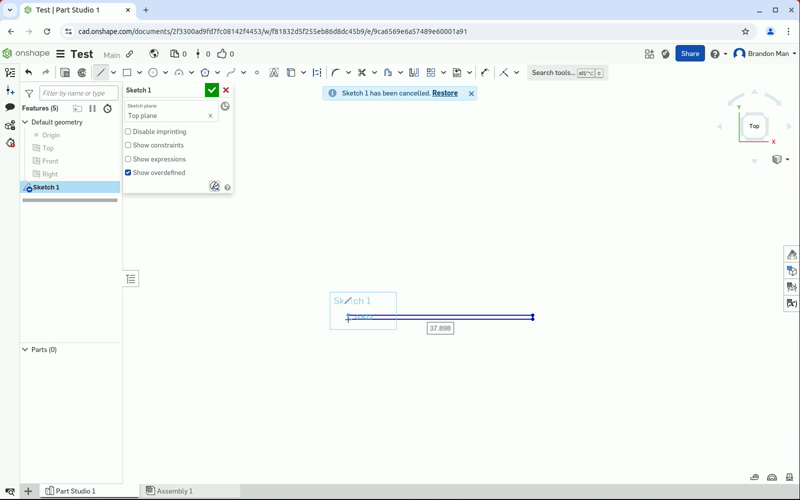
scroll(6)
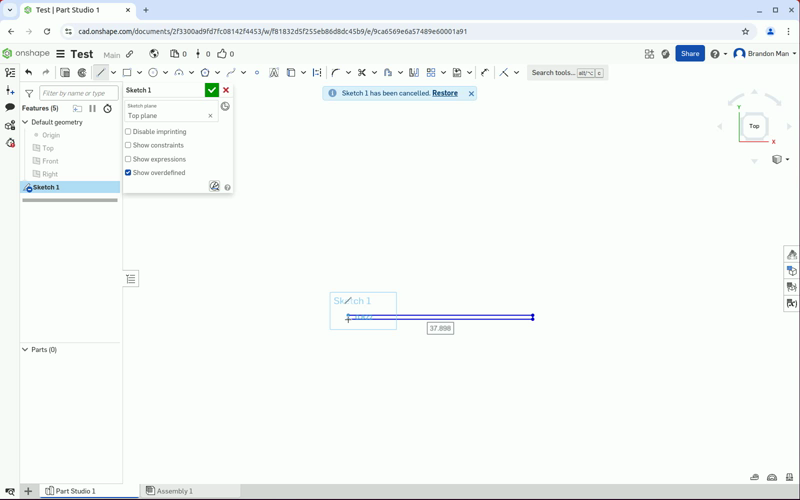
scroll(6)
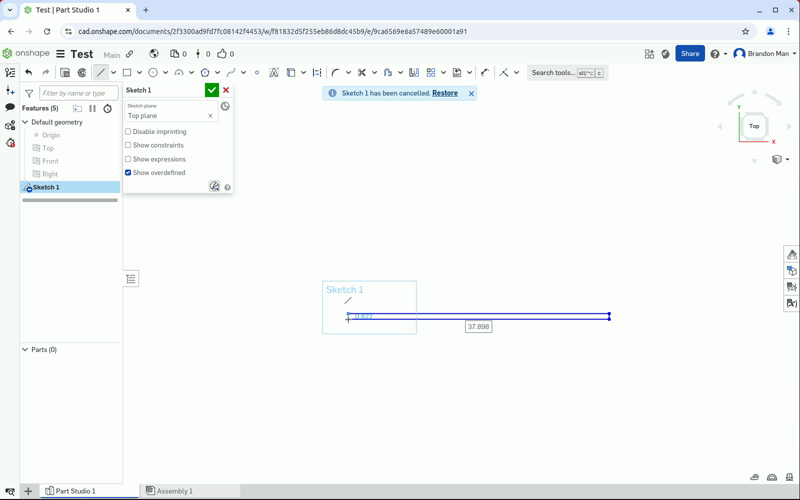
scroll(6)
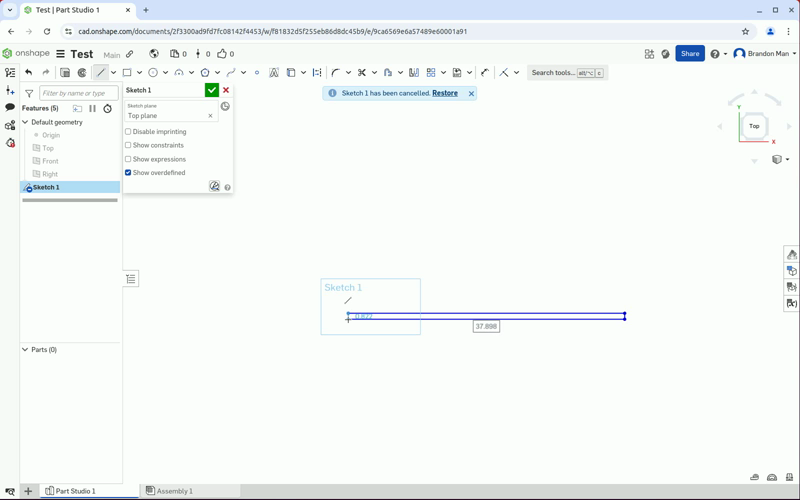
scroll(6)
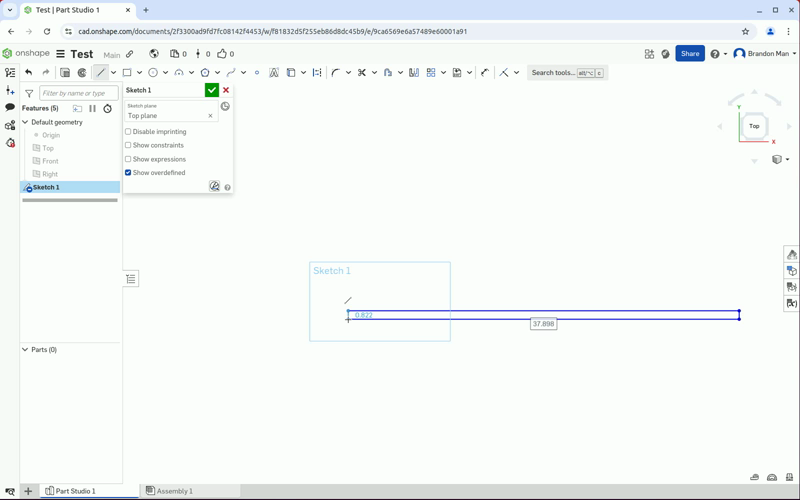
scroll(6)
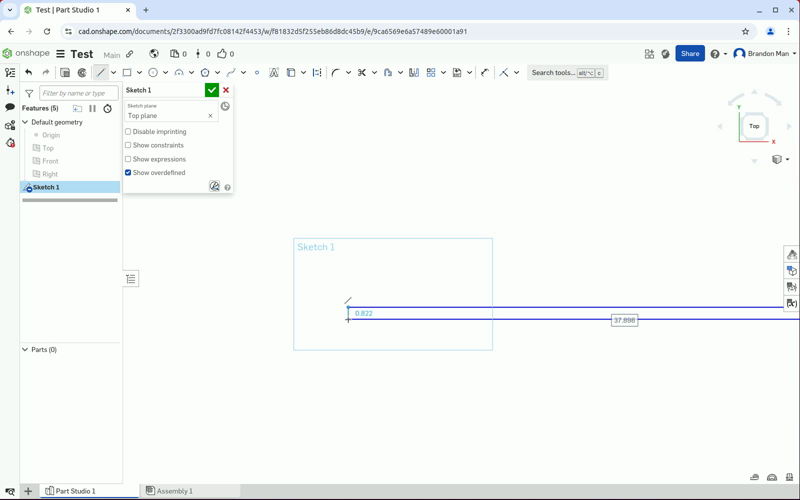
scroll(6)
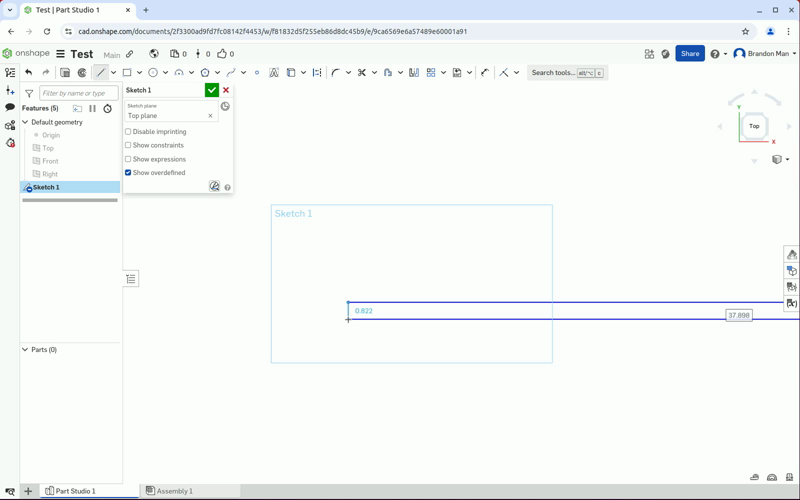
scroll(6)
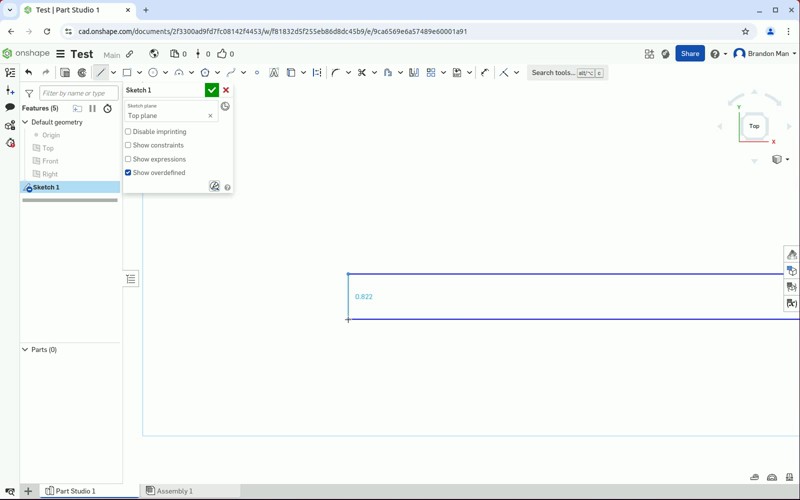
key_up(shift)
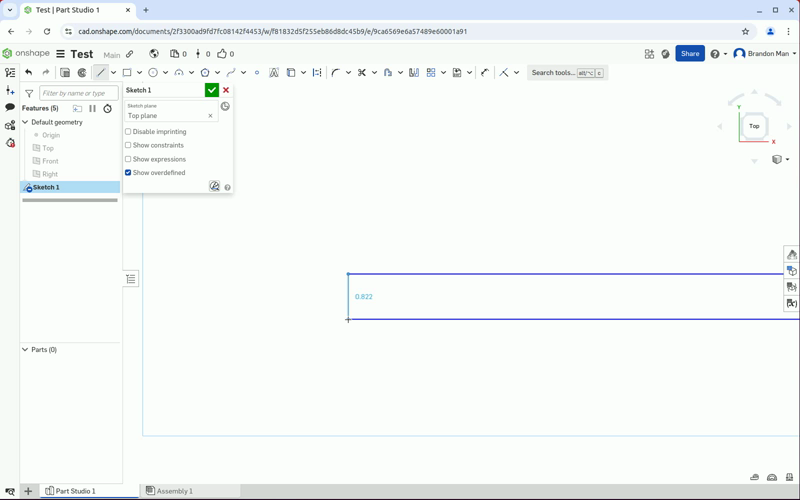
click(348, 319)
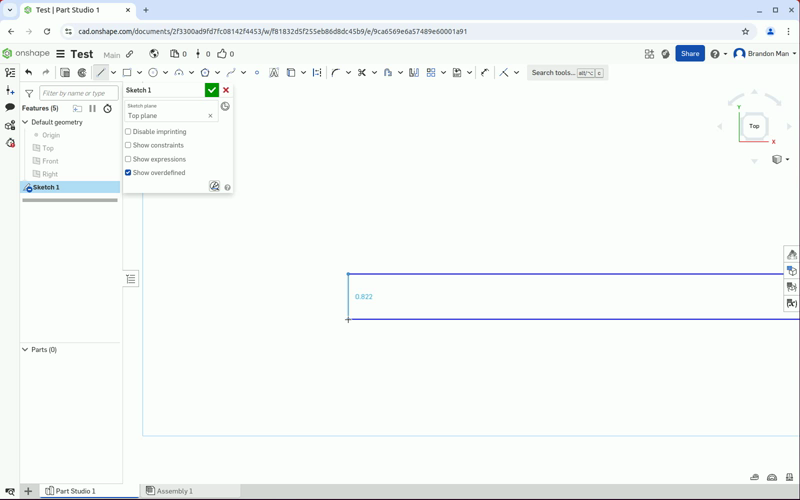
scroll(-6)
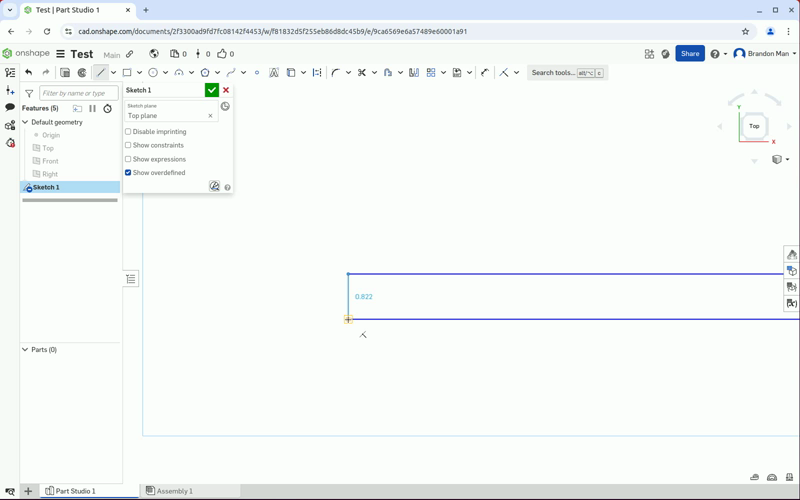
scroll(-6)
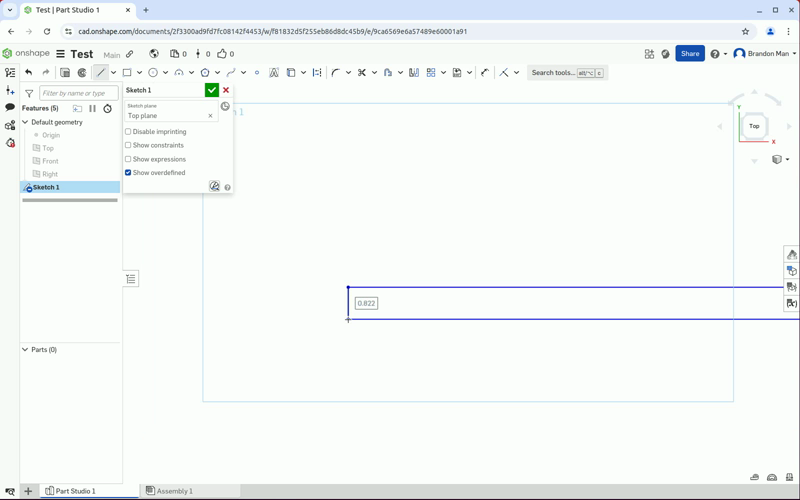
scroll(-6)
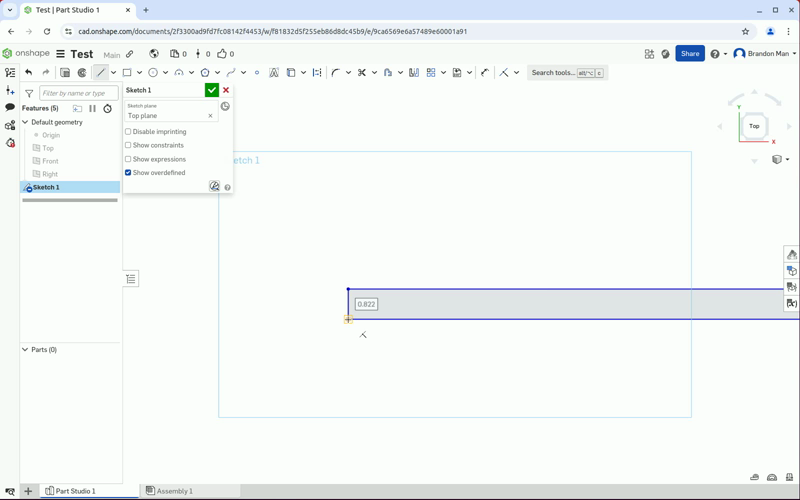
scroll(-6)
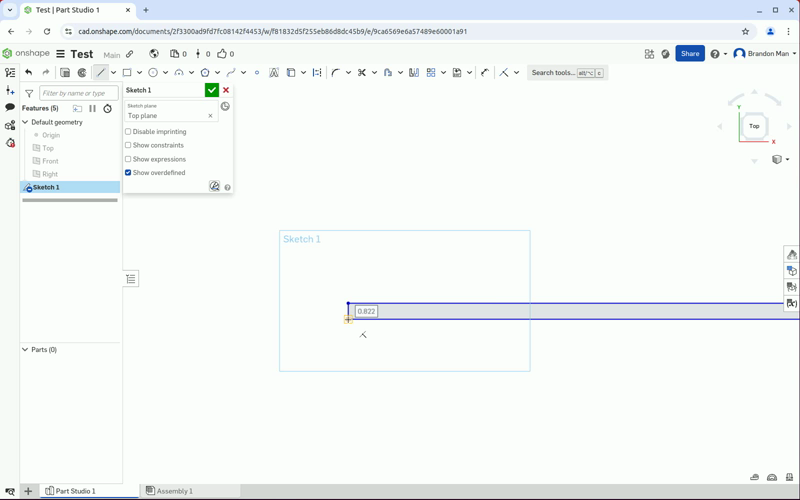
scroll(-6)
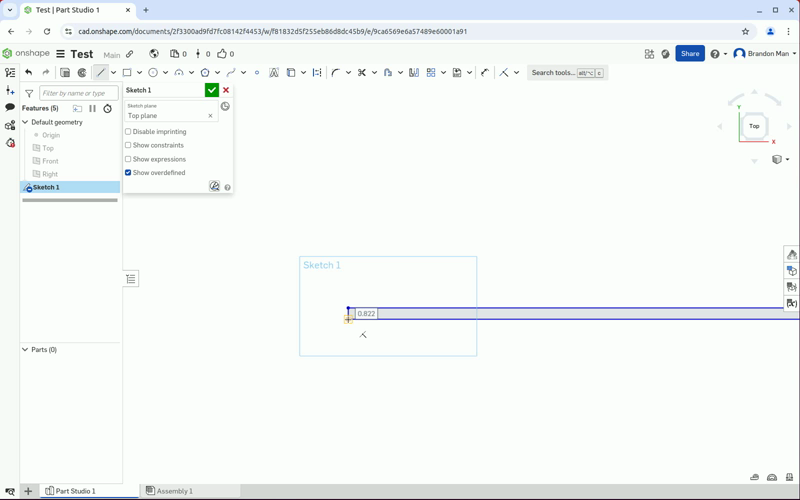
scroll(-6)
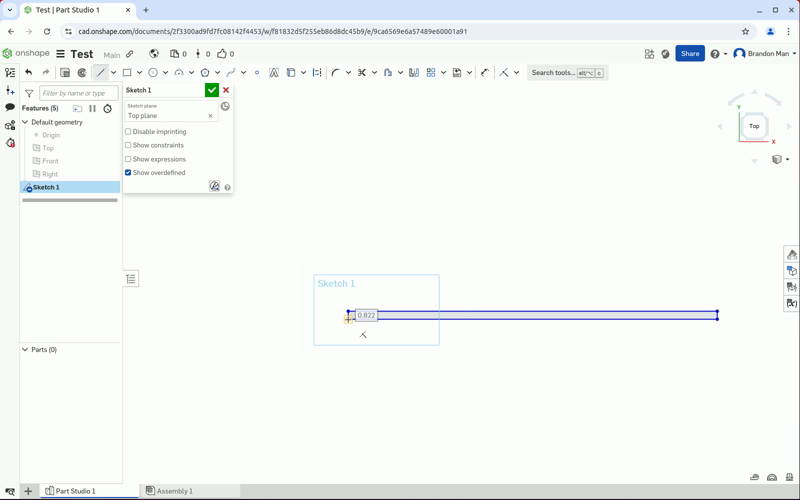
scroll(-6)
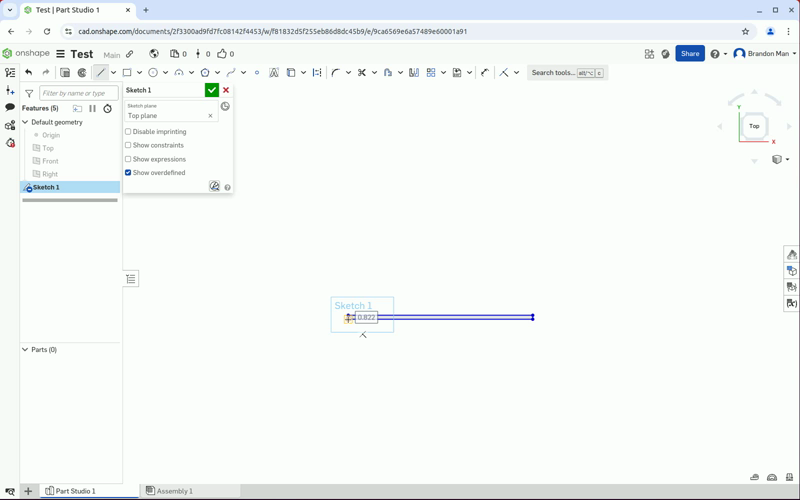
key(esc)
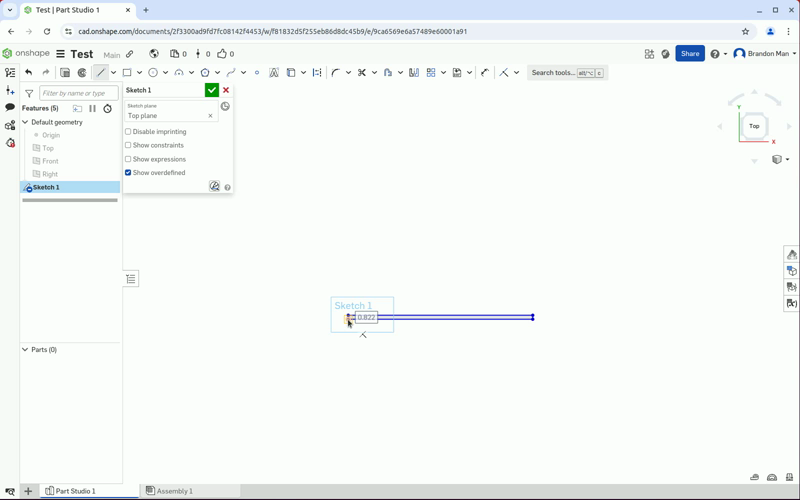
mouse_move(491, 317)
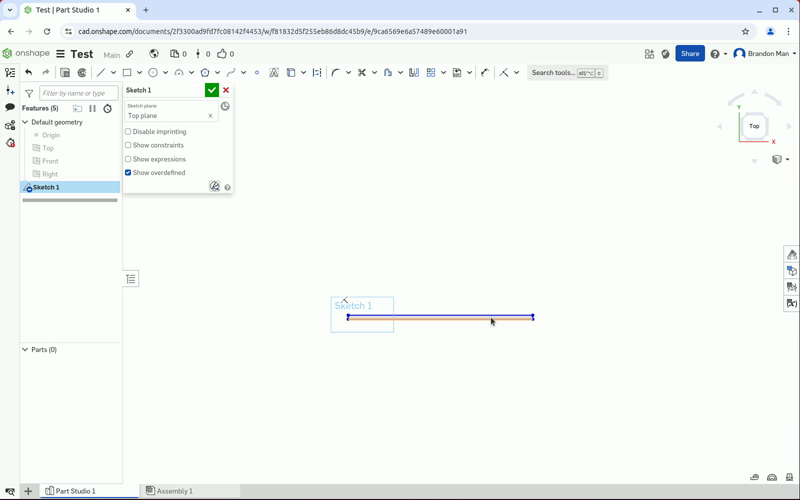
scroll(6)
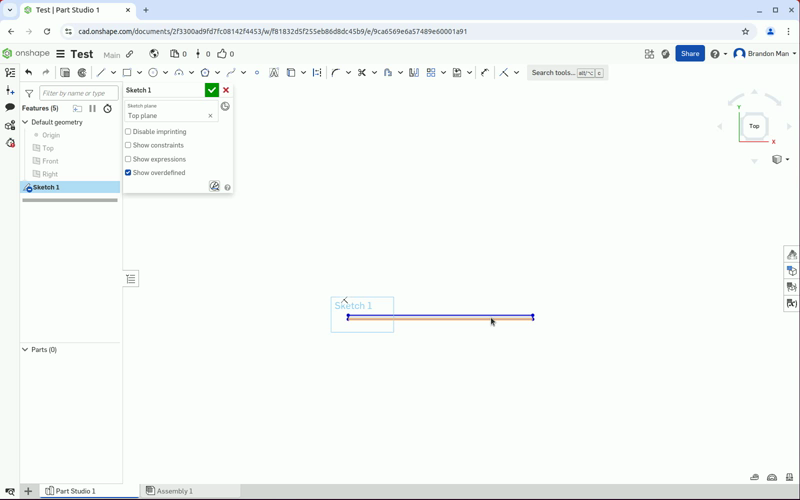
scroll(6)
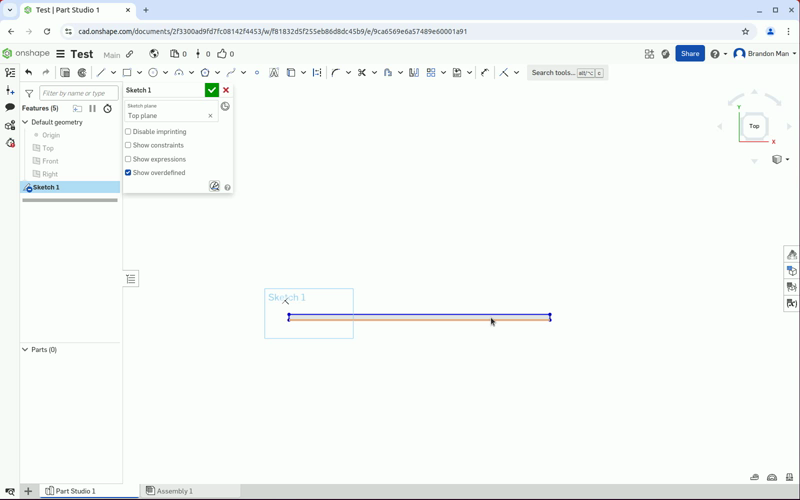
scroll(6)
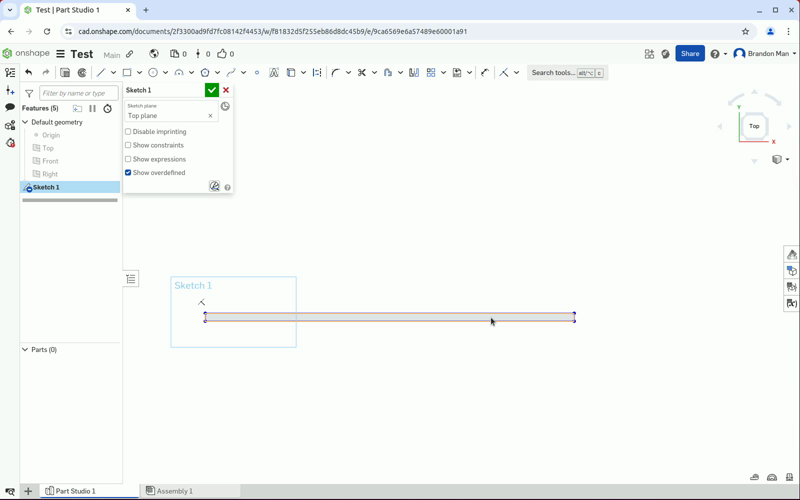
scroll(6)
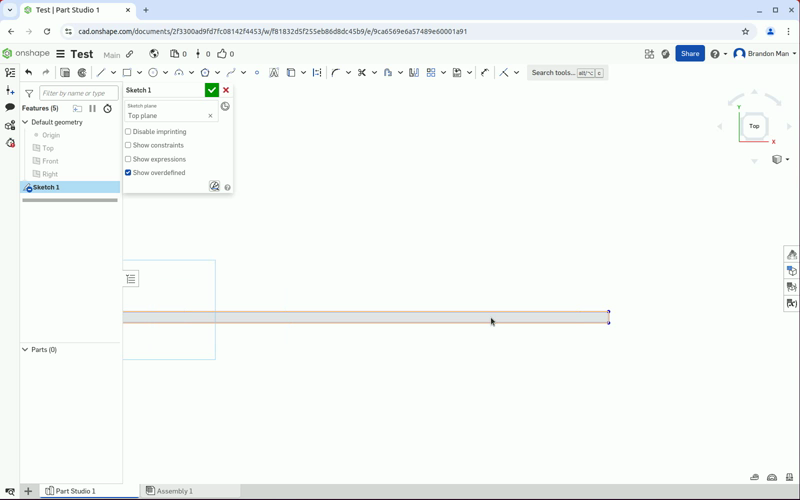
scroll(6)
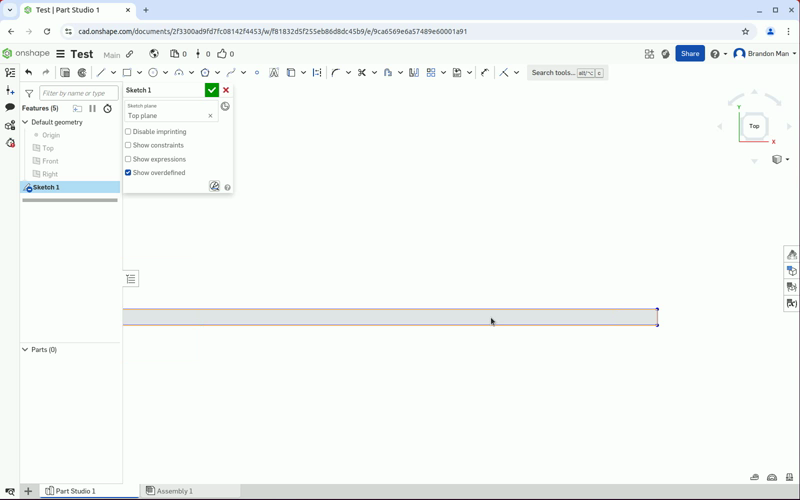
scroll(6)
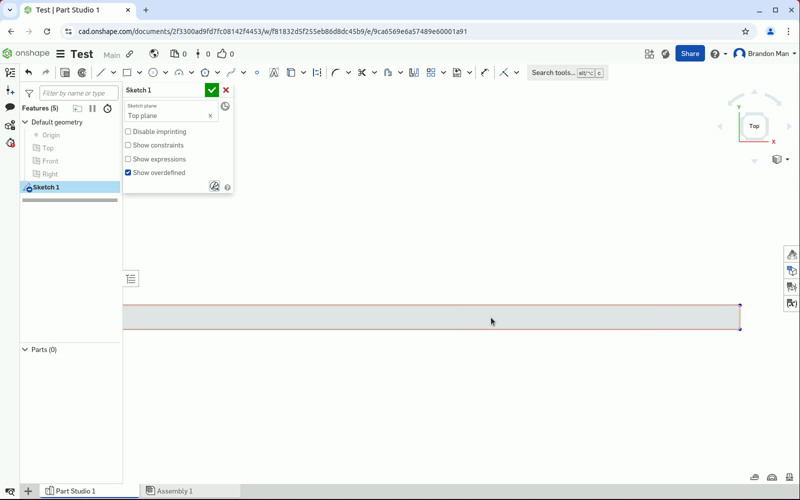
scroll(6)
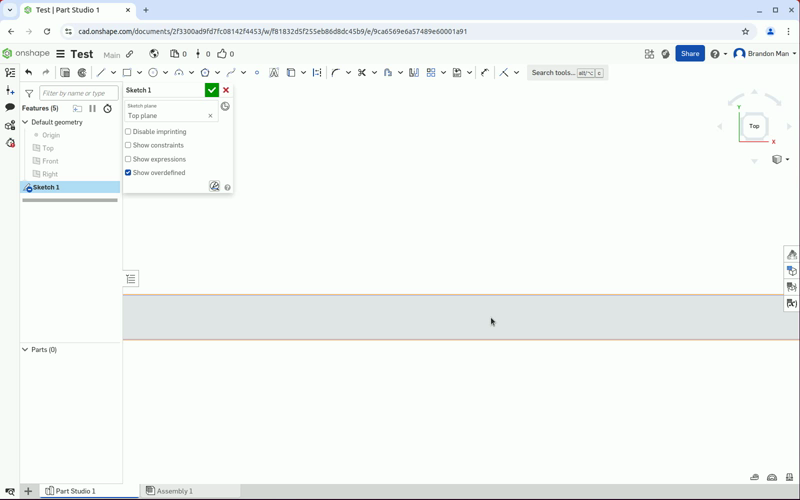
click(491, 317)
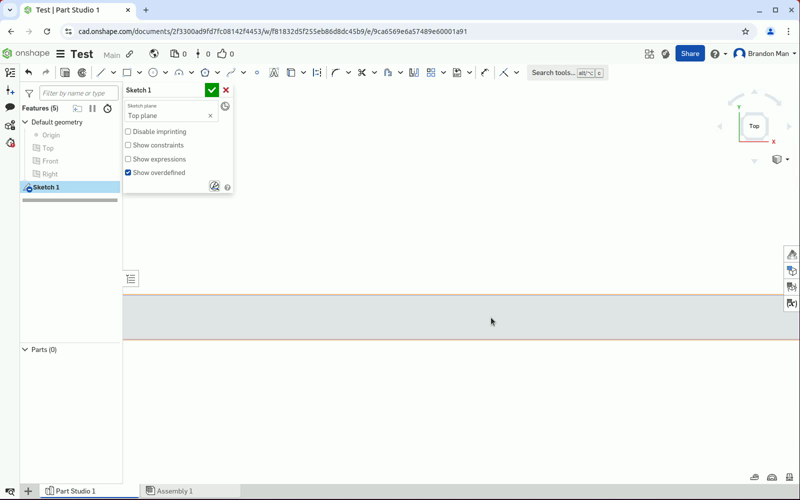
scroll(-6)
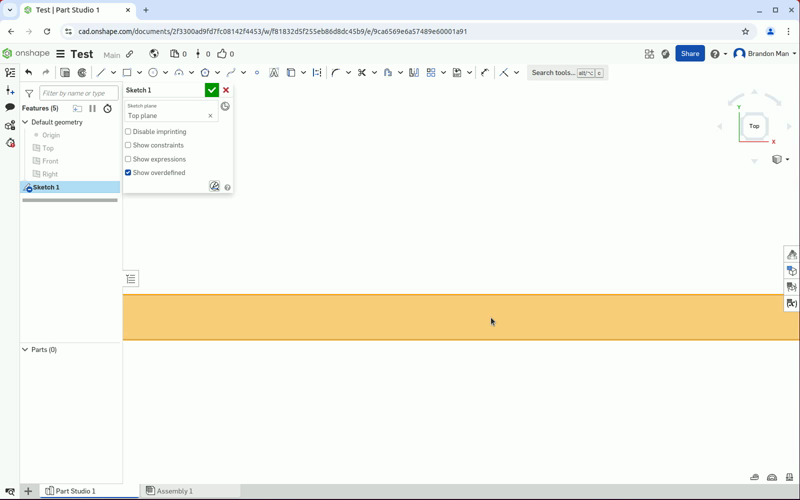
scroll(-6)
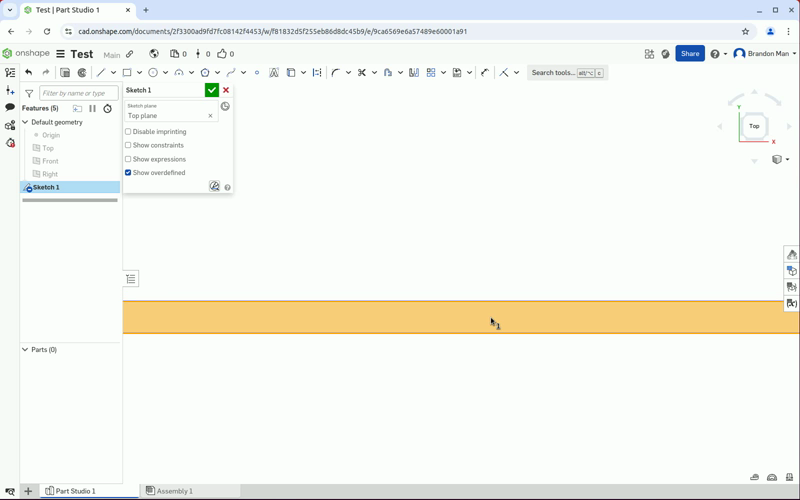
scroll(-6)
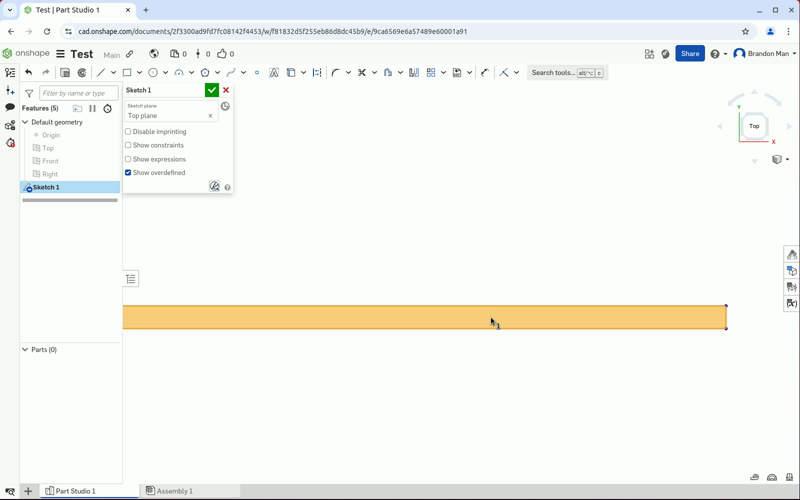
scroll(-6)
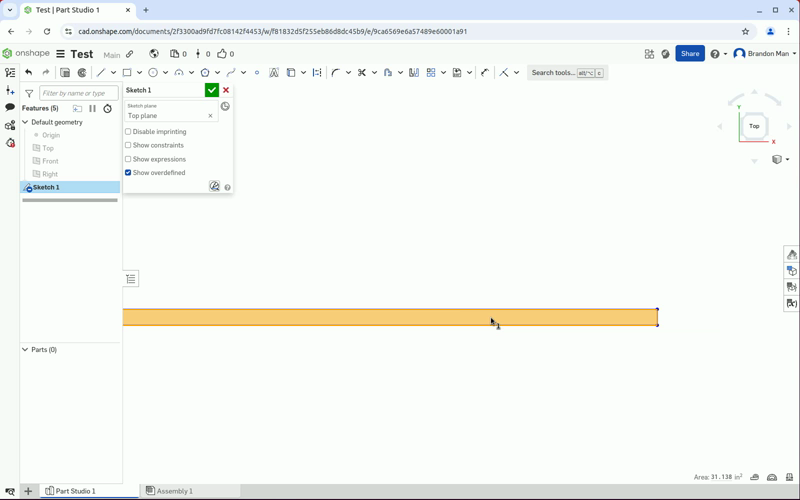
scroll(-6)
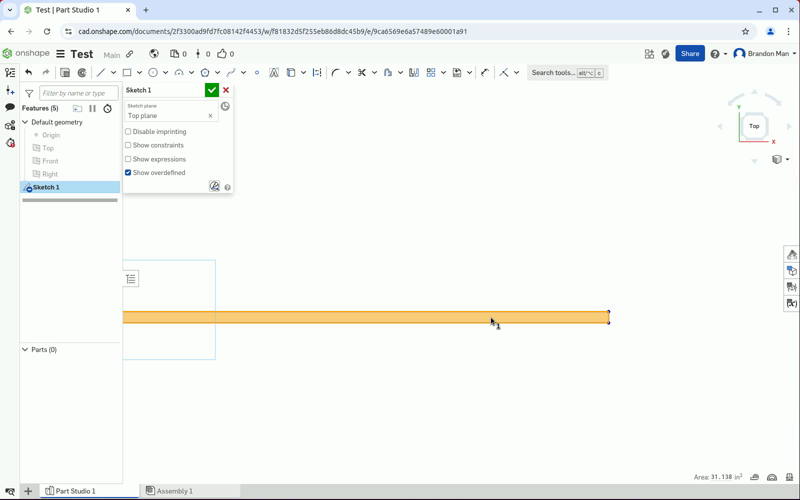
scroll(-6)
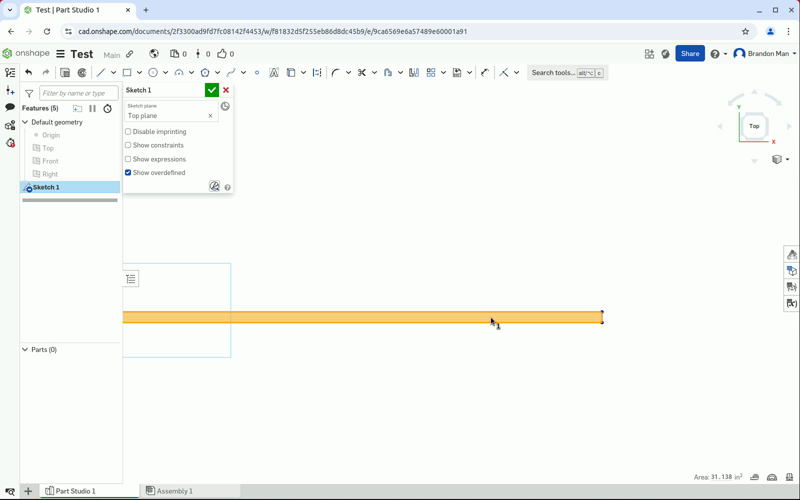
scroll(-6)
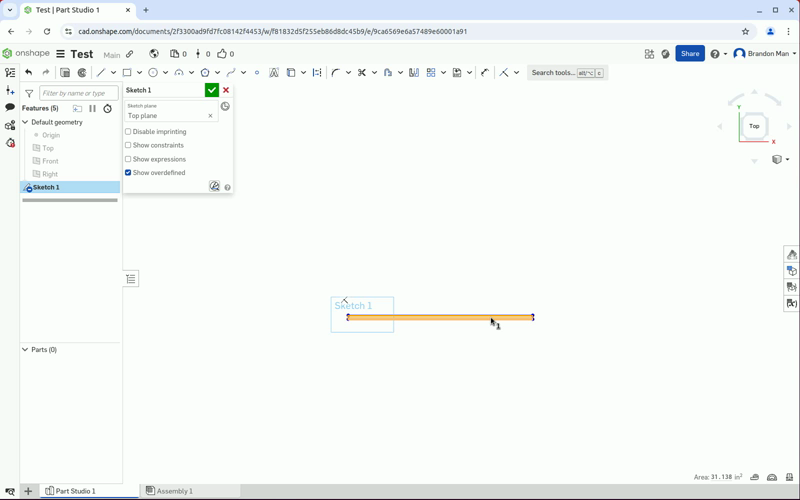
mouse_move(73, 352)
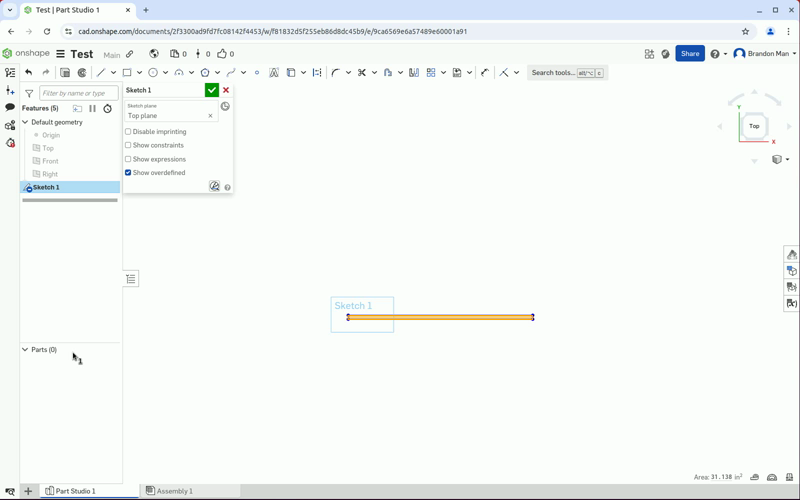
key(shift+y)
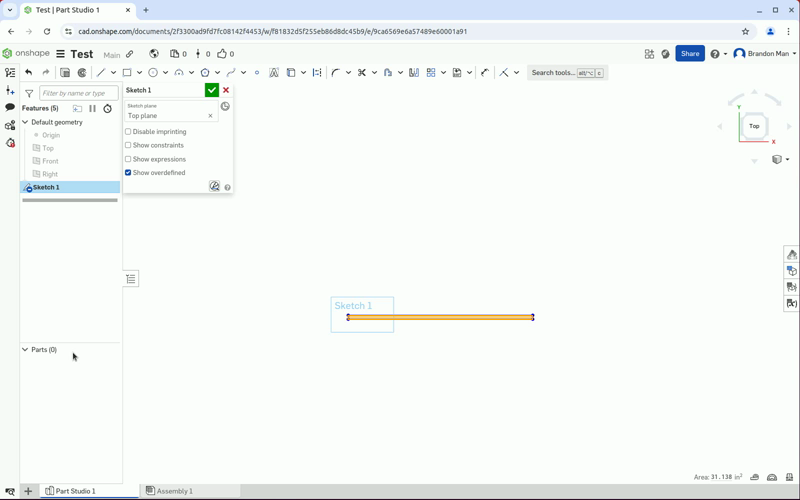
key(shift+e)
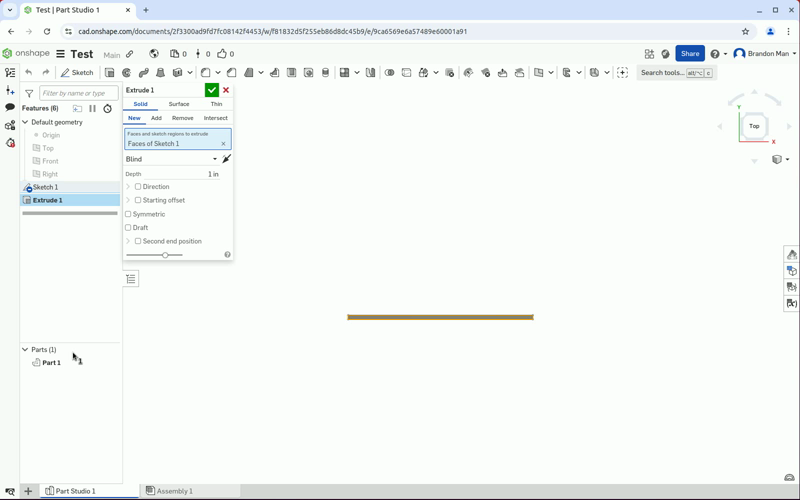
mouse_move(143, 106)
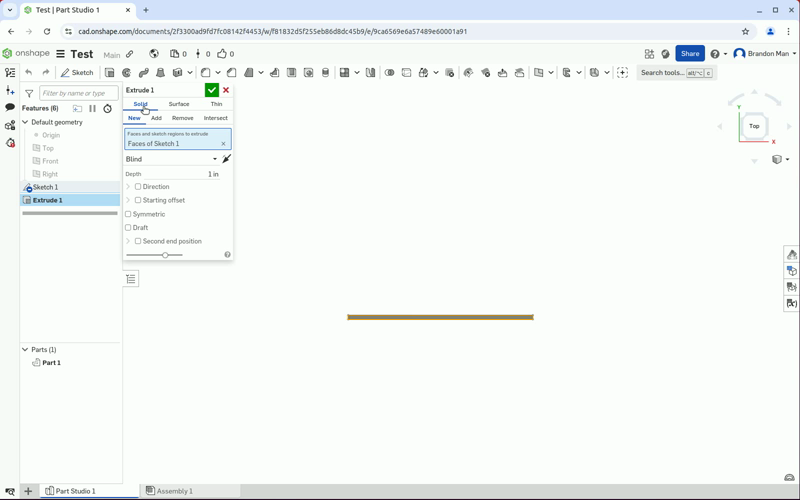
click(143, 106)
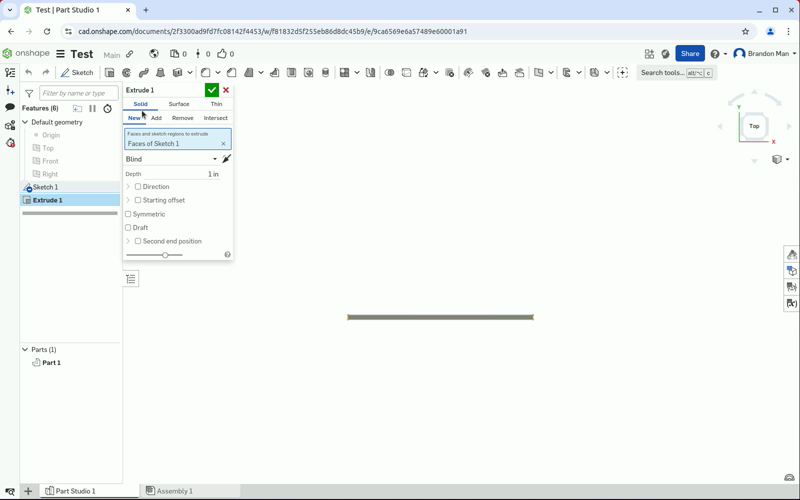
mouse_move(137, 120)
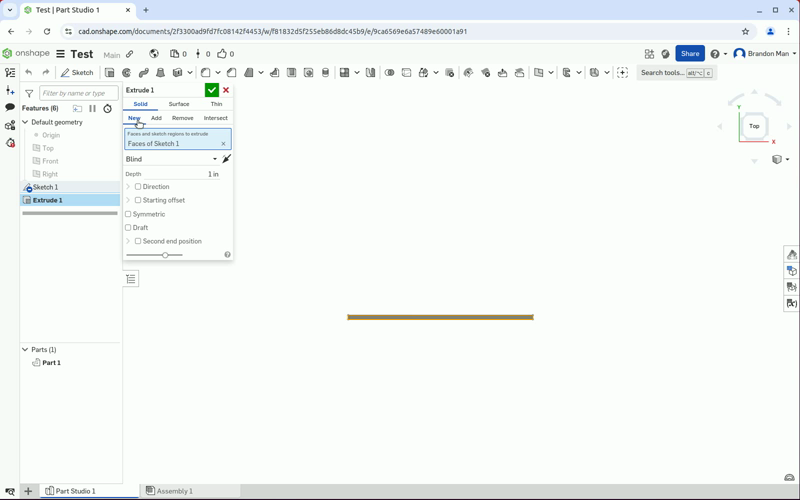
click(137, 120)
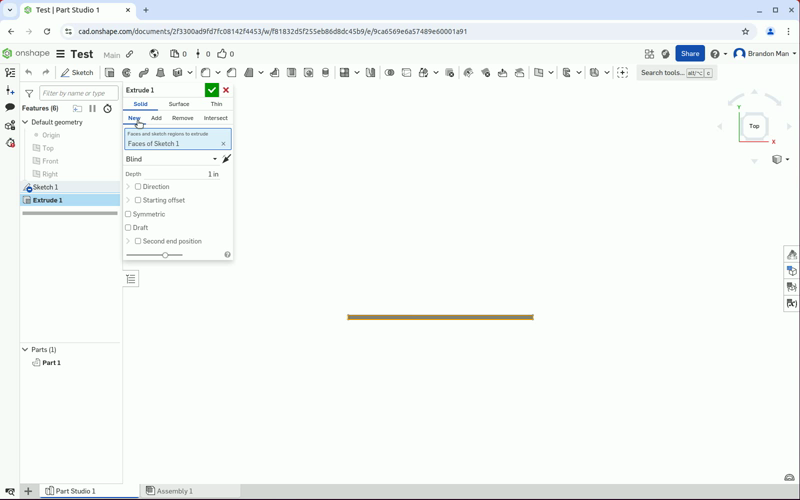
key(tab, 4)
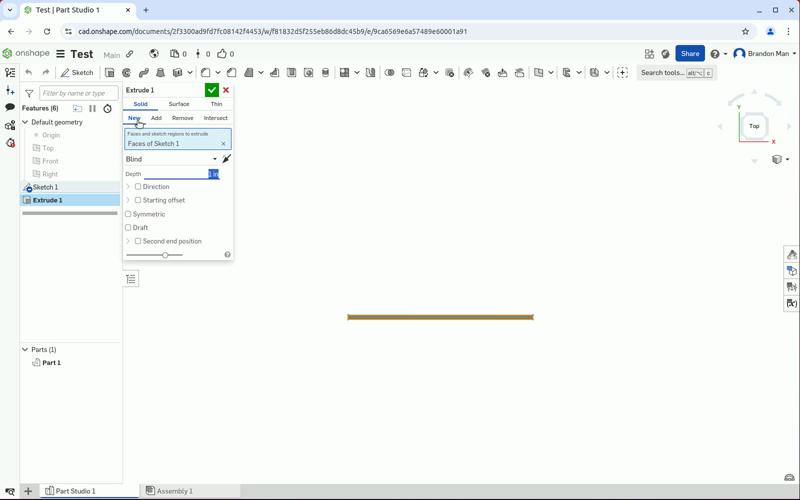
text(0.722)
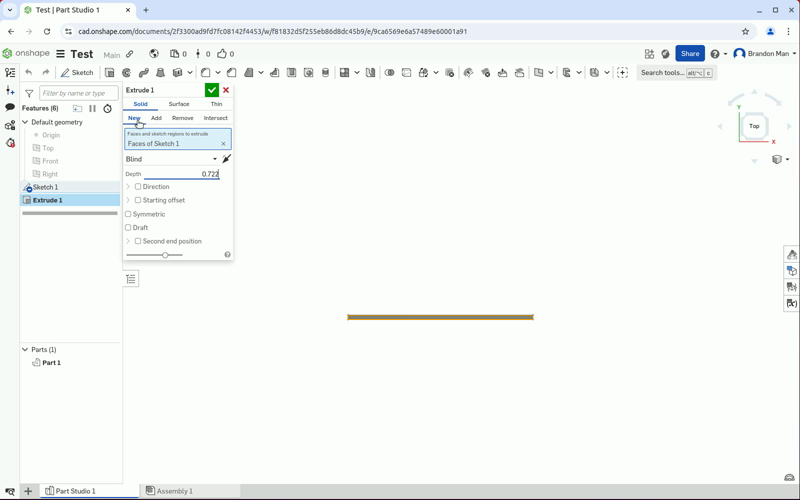
key(enter)
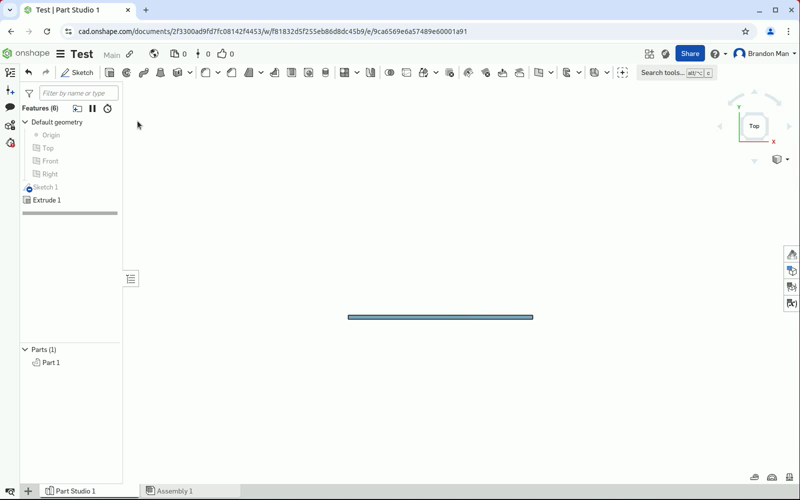
key(shift+h)
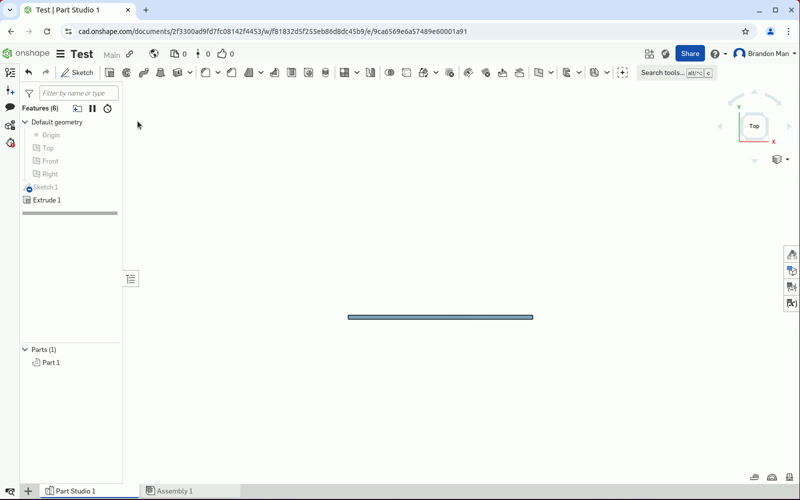
key(shift+h)
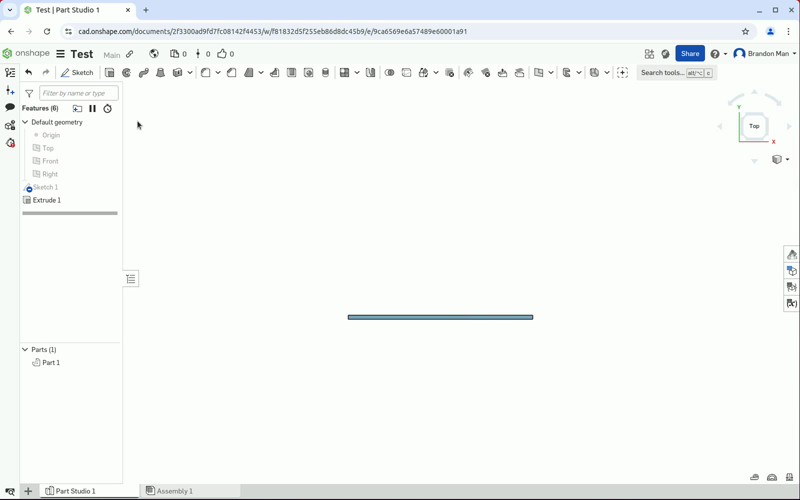
mouse_move(73, 189)
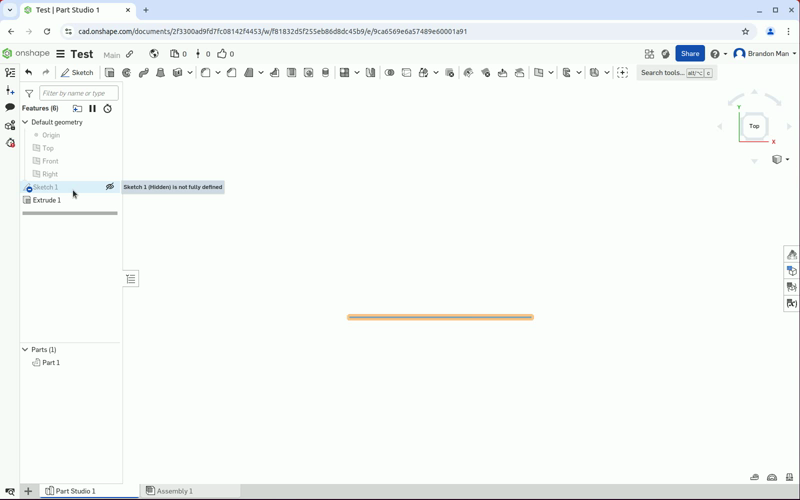
click(73, 189)
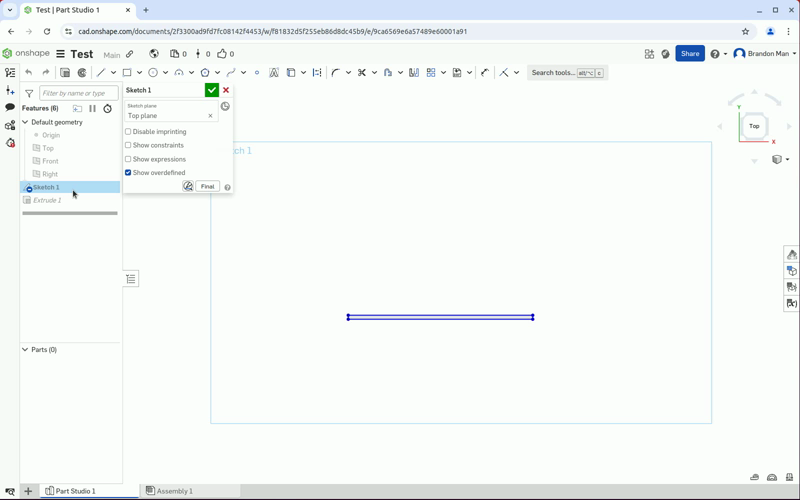
mouse_move(229, 92)
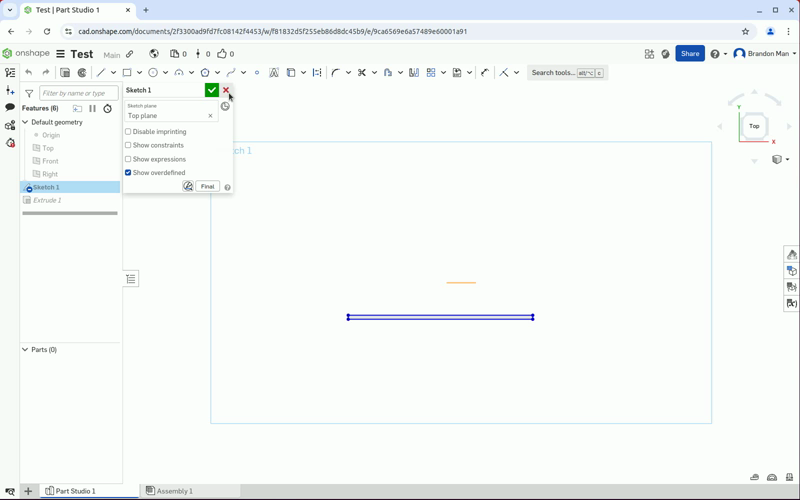
click(229, 92)
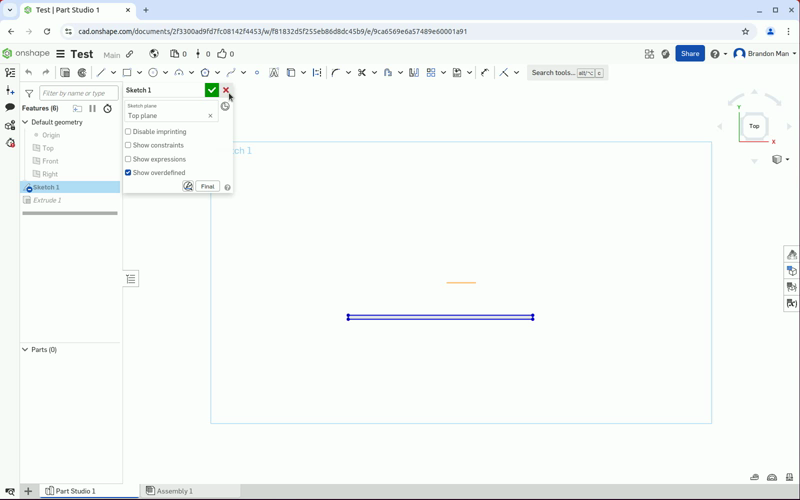
key(shift+s)
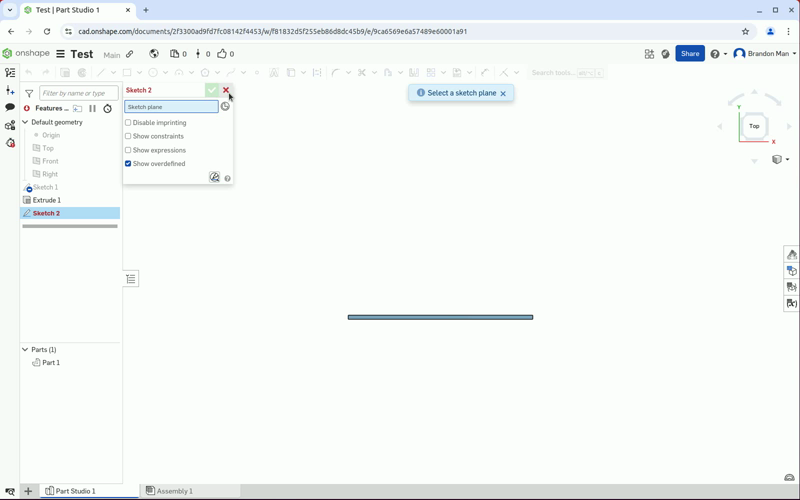
mouse_move(73, 150)
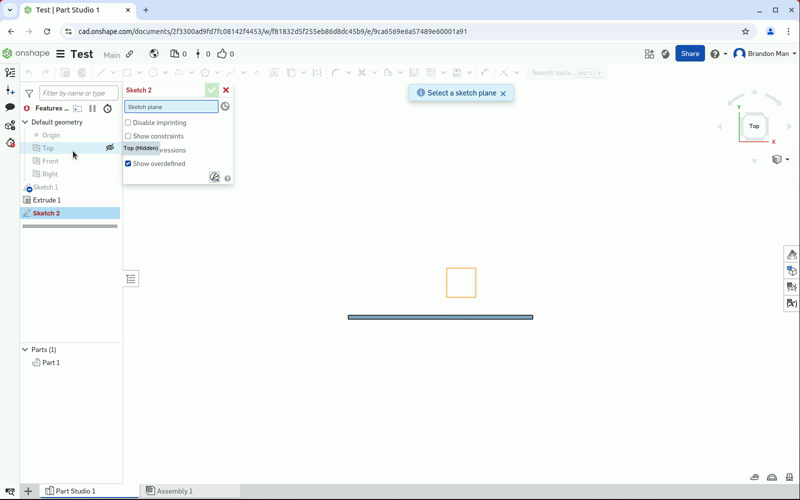
click(73, 150)
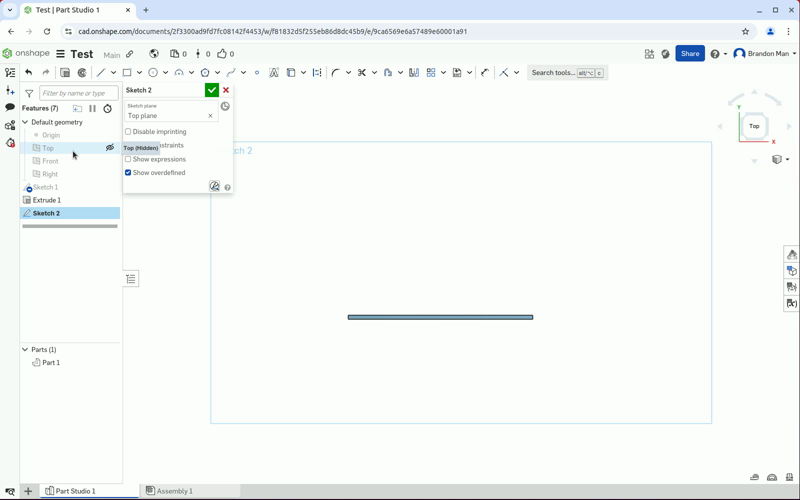
mouse_move(73, 352)
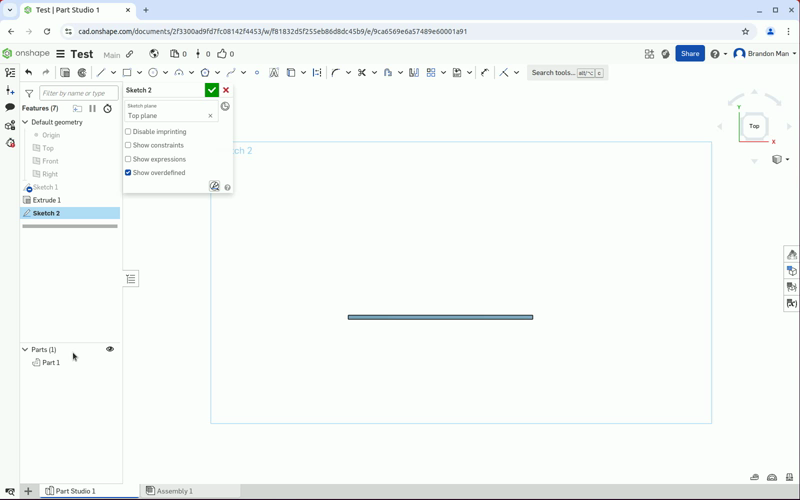
key(y)
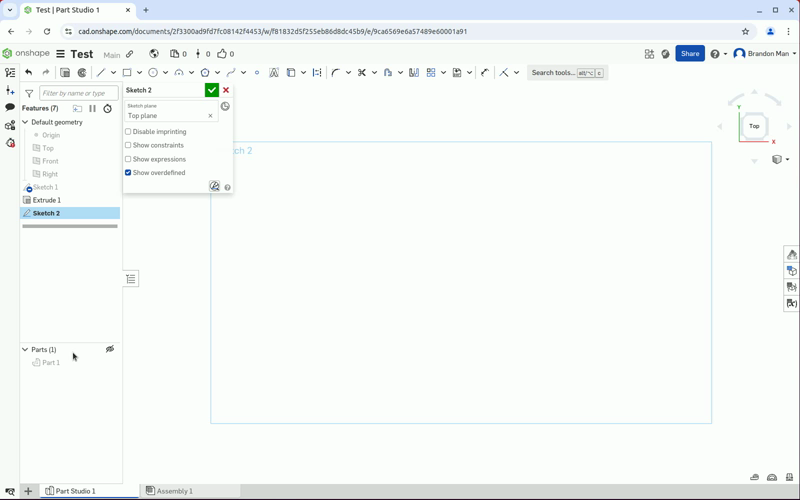
key(l)
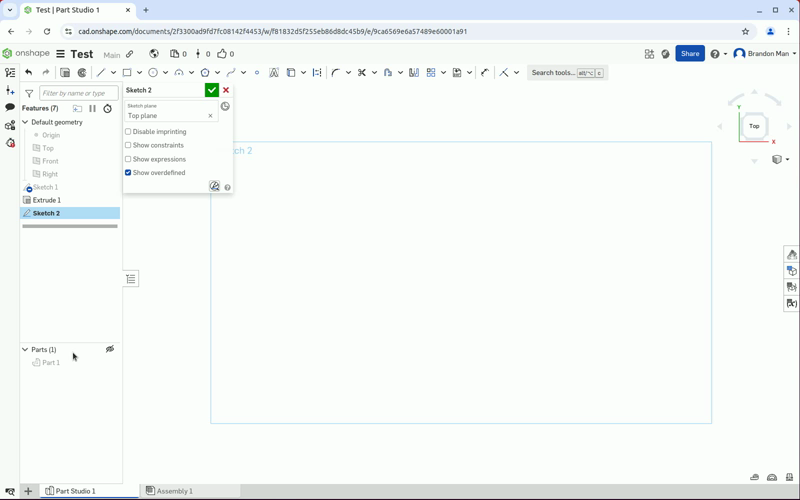
key_down(shift)
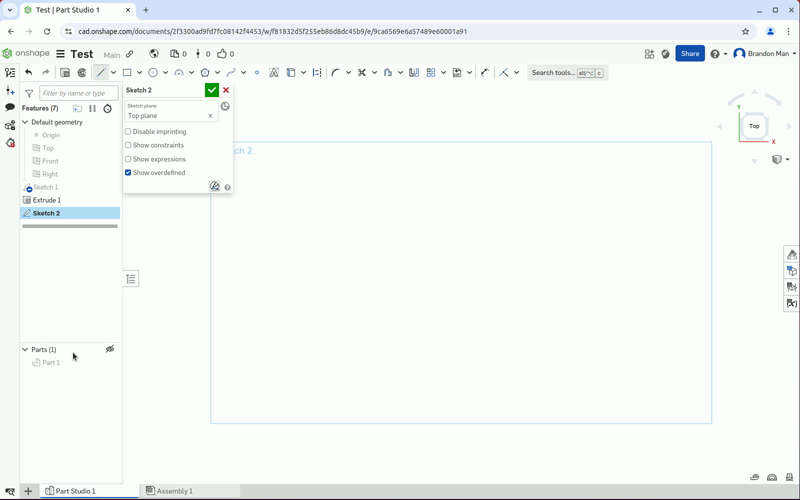
mouse_move(348, 252)
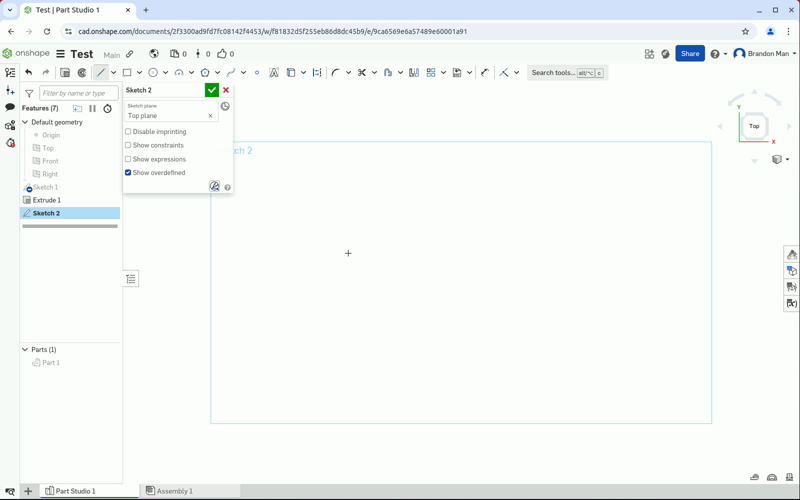
click(348, 252)
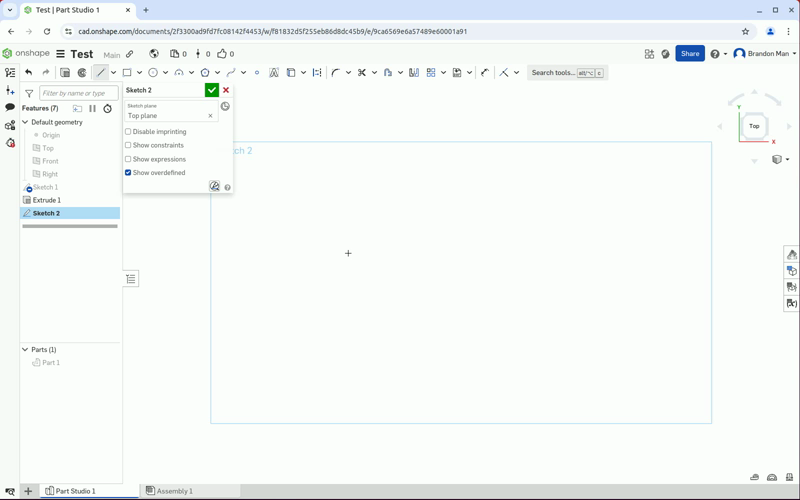
key_up(shift)
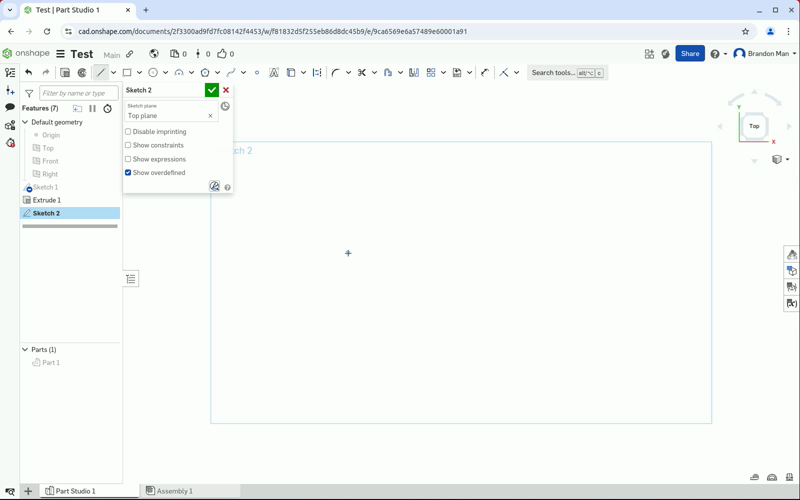
key_down(shift)
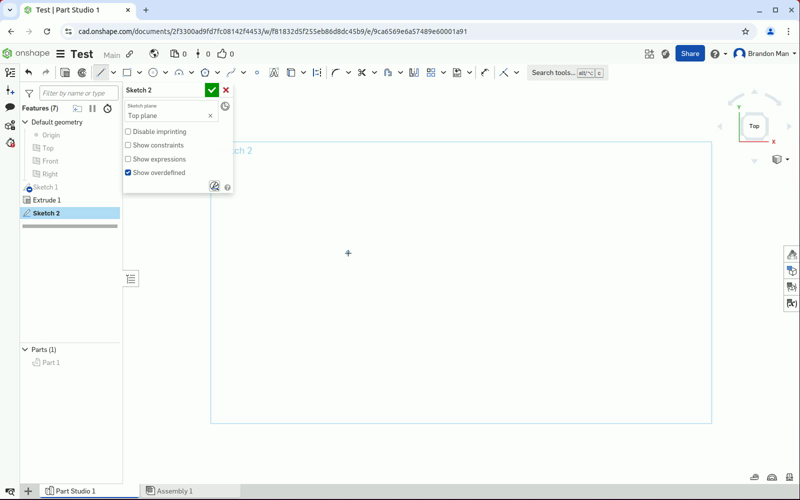
mouse_move(532, 252)
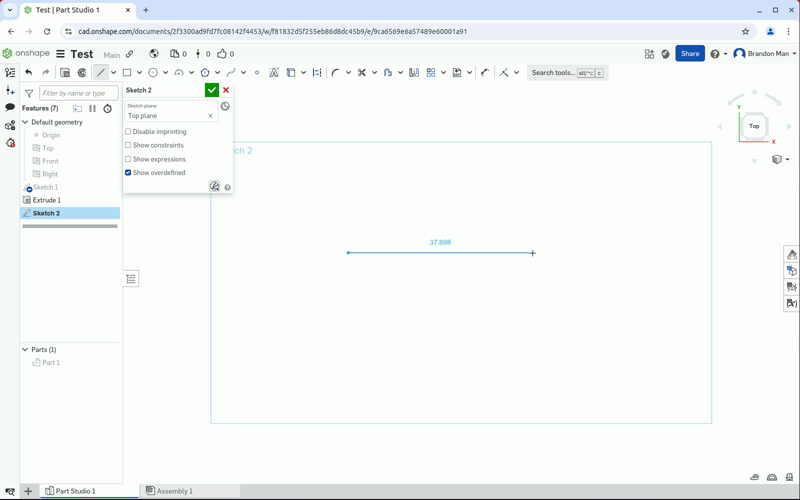
click(532, 252)
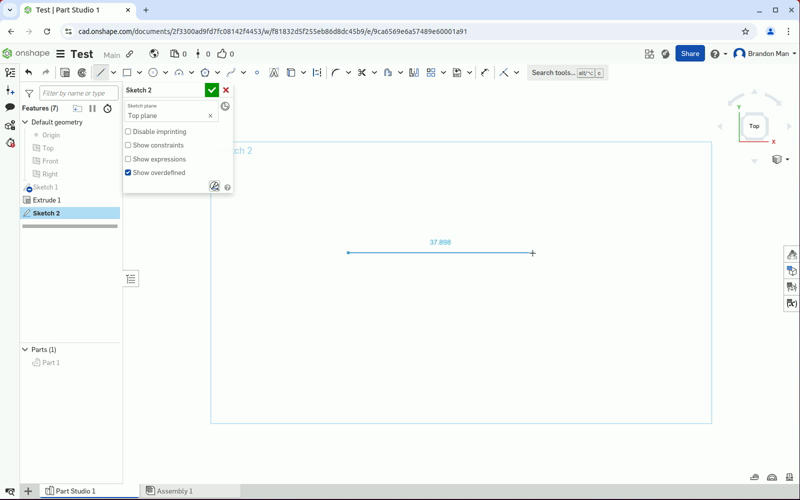
key_up(shift)
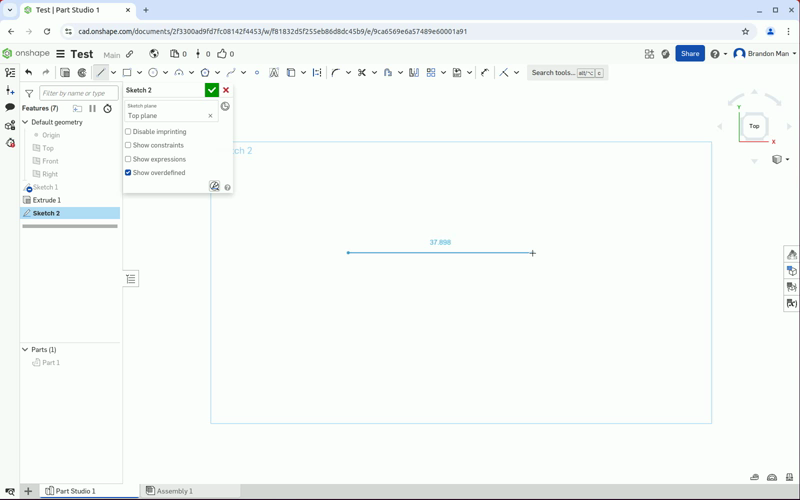
key_down(shift)
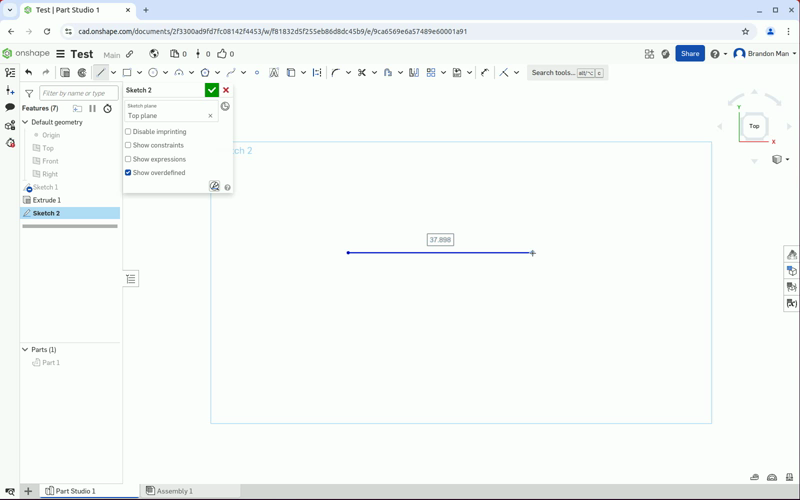
mouse_move(562, 252)
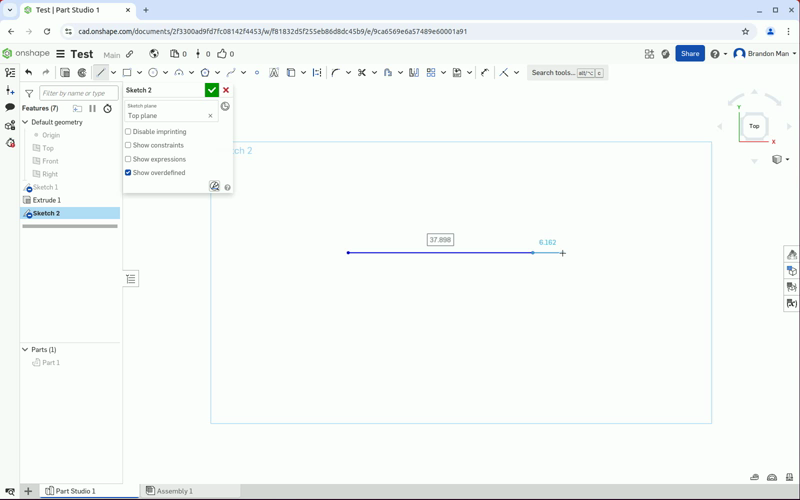
mouse_move(532, 248)
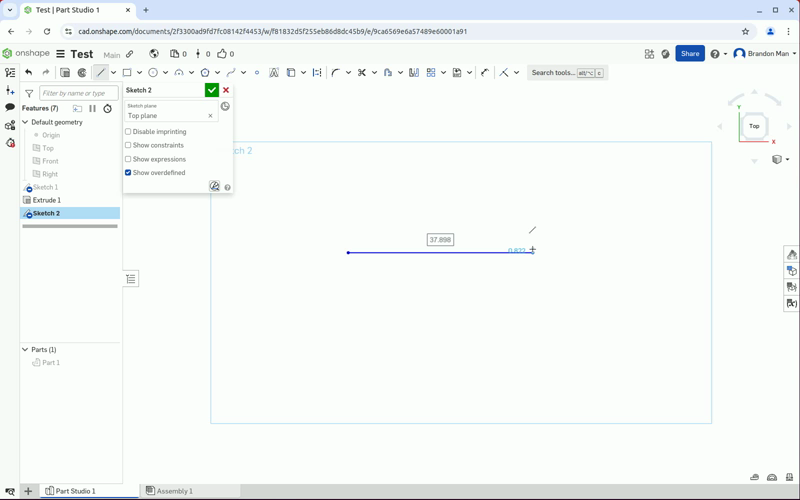
scroll(6)
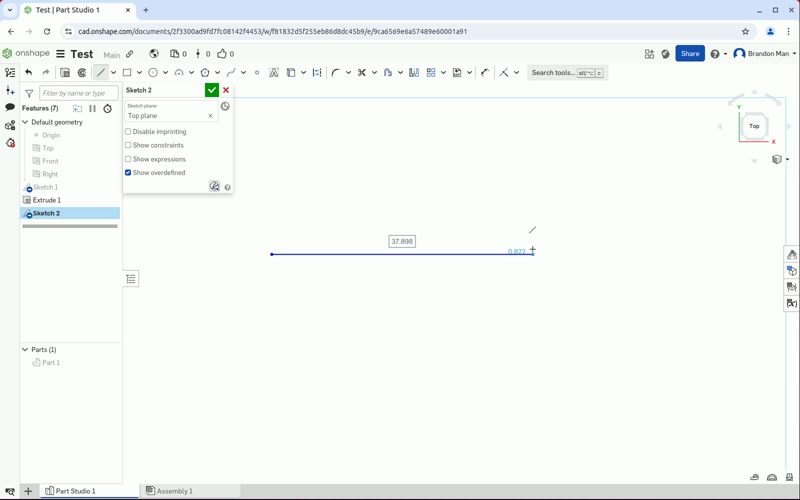
scroll(6)
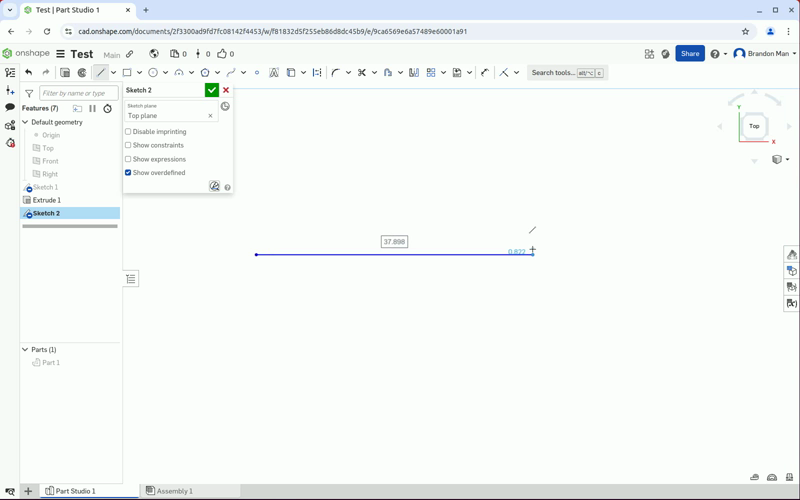
scroll(6)
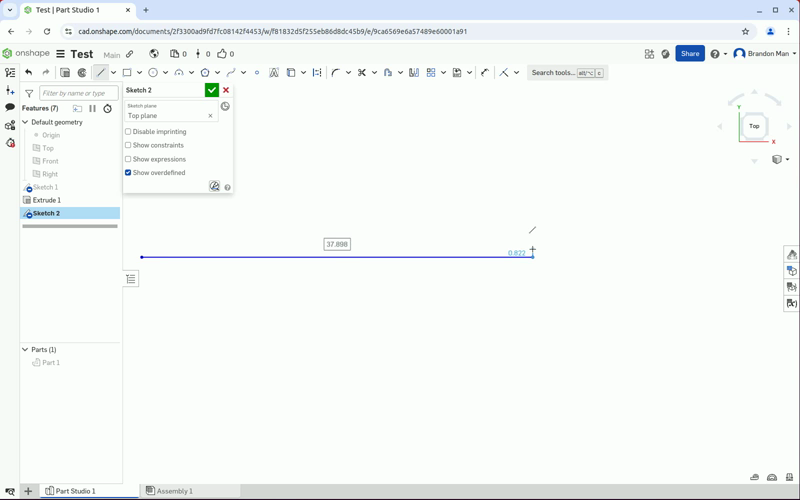
scroll(6)
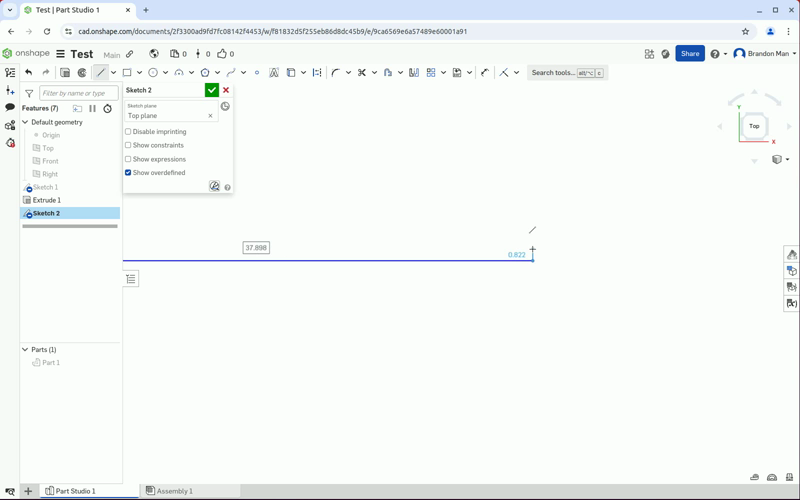
scroll(6)
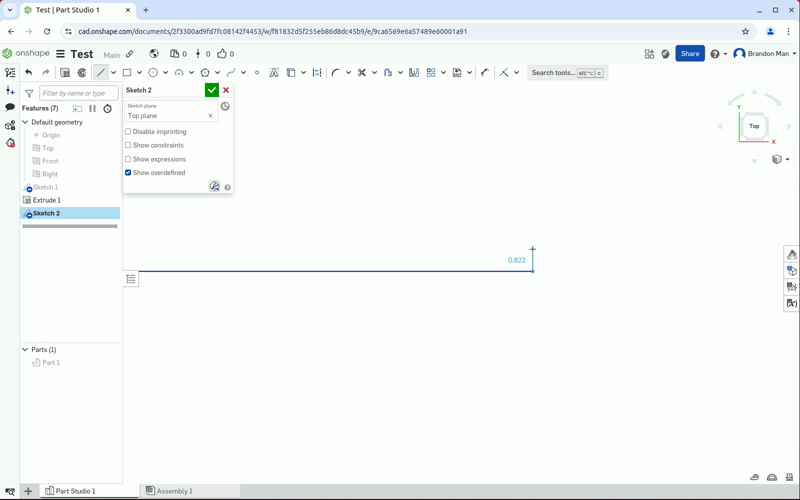
scroll(6)
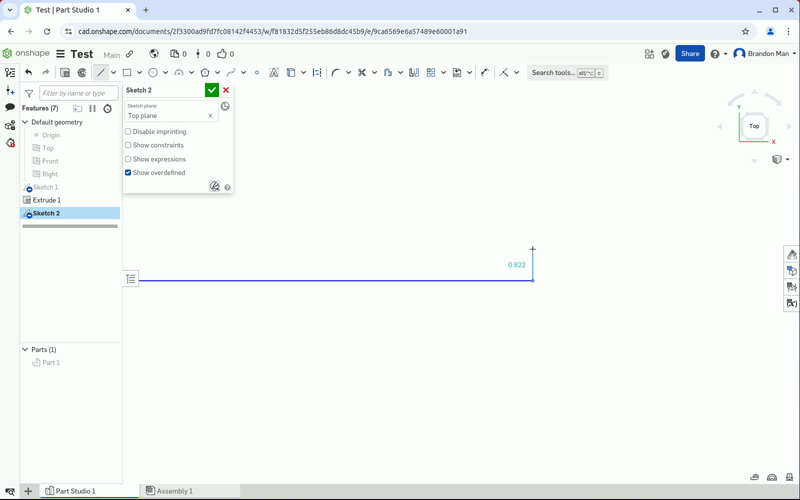
scroll(6)
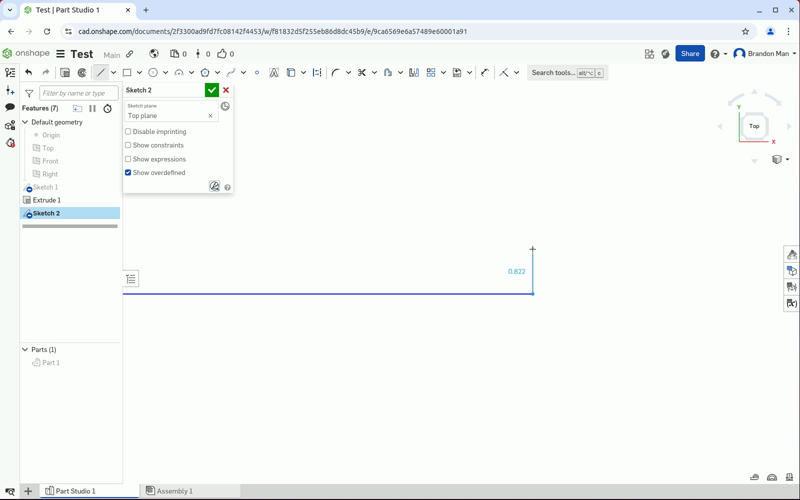
click(532, 248)
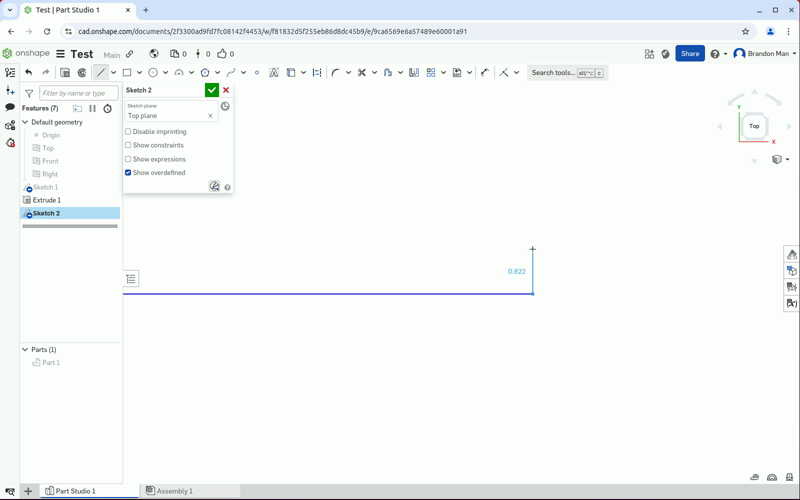
scroll(-6)
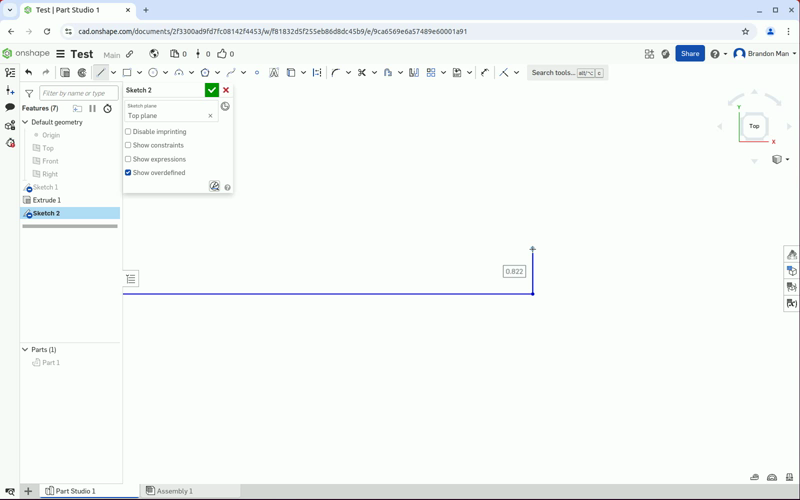
scroll(-6)
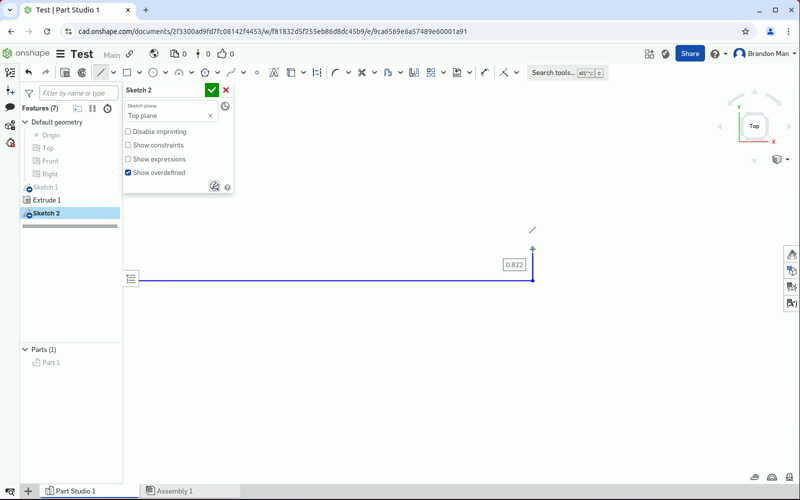
scroll(-6)
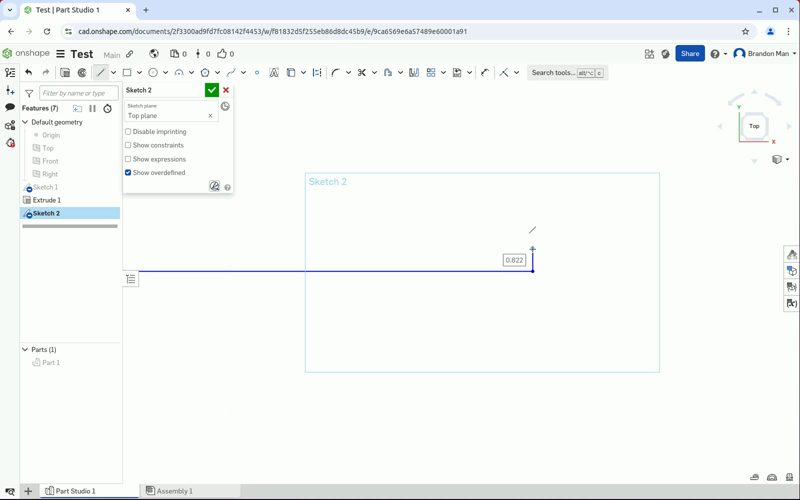
scroll(-6)
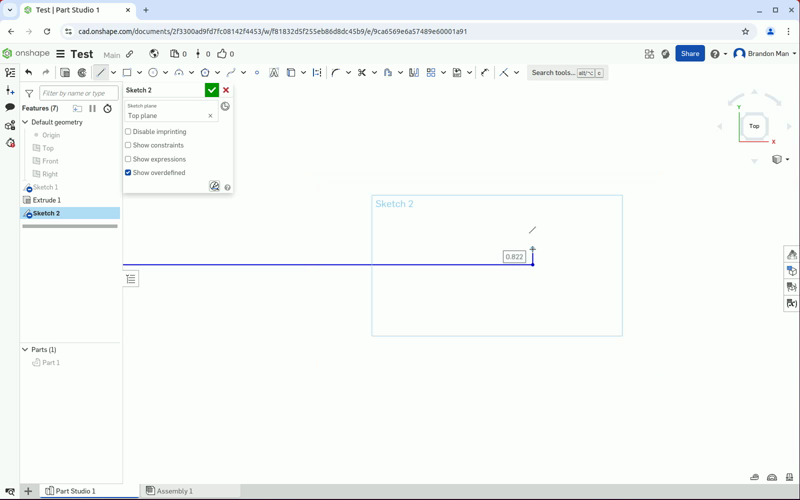
scroll(-6)
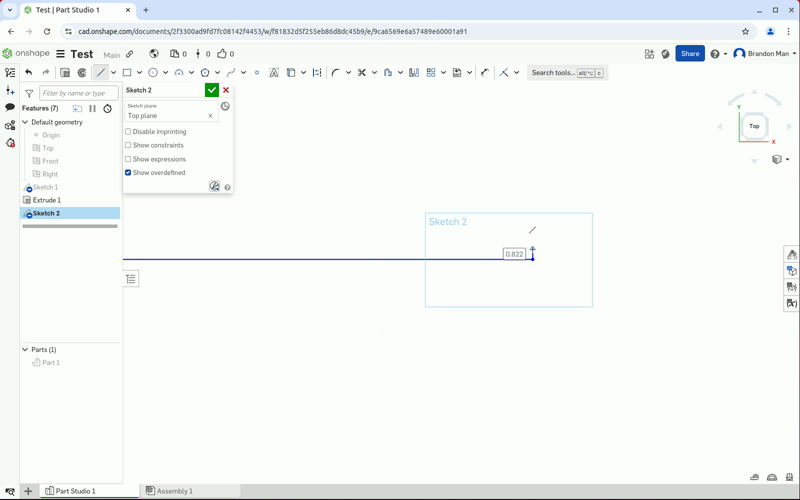
scroll(-6)
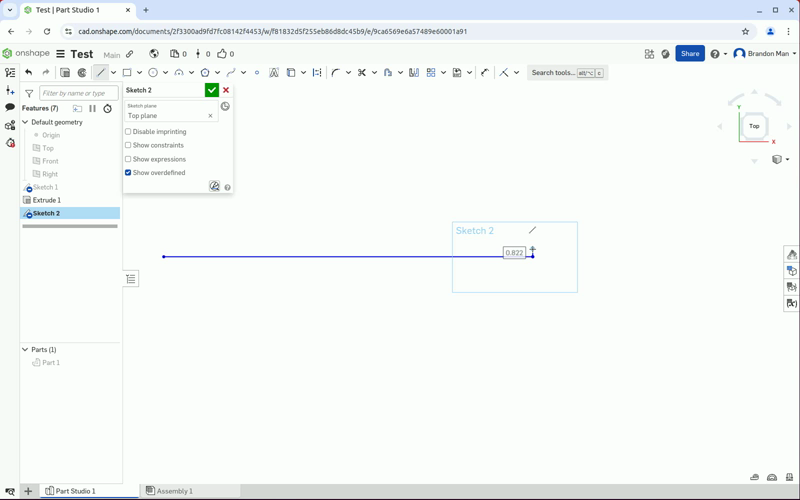
scroll(-6)
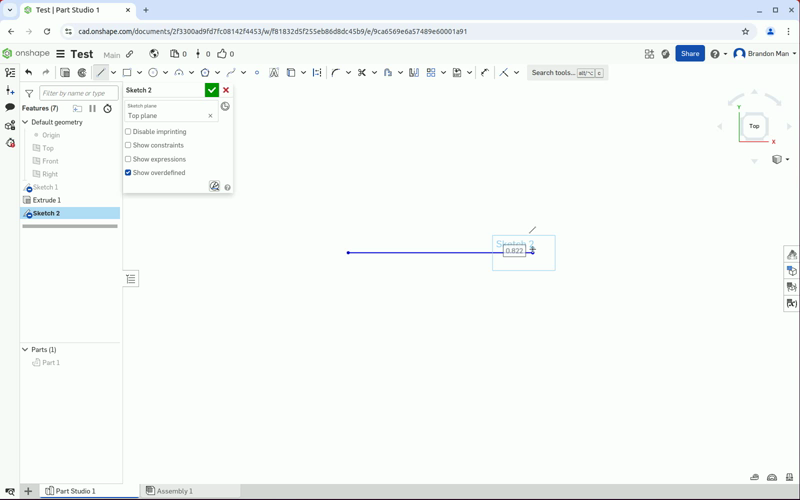
key_up(shift)
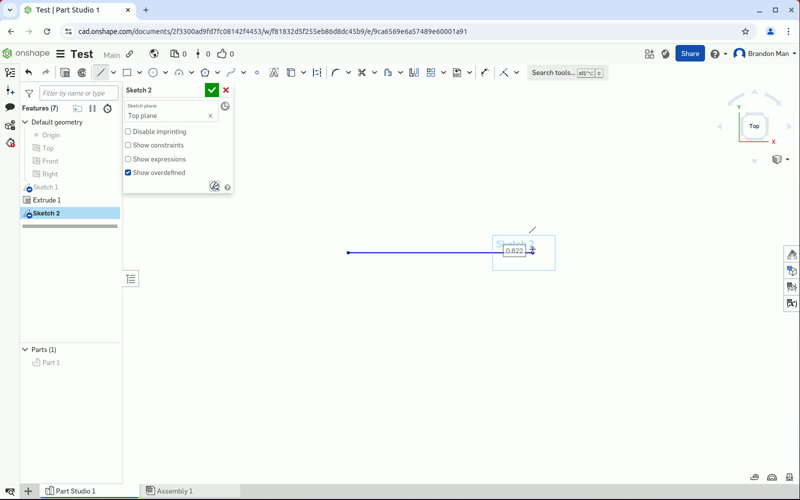
key_down(shift)
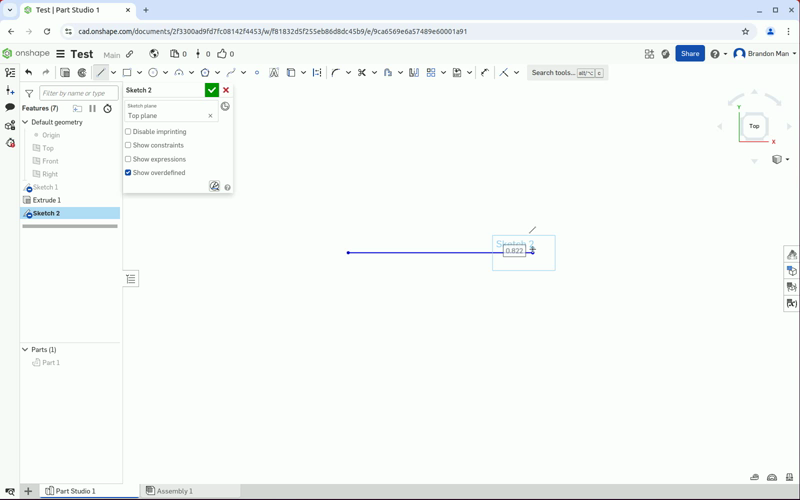
mouse_move(348, 248)
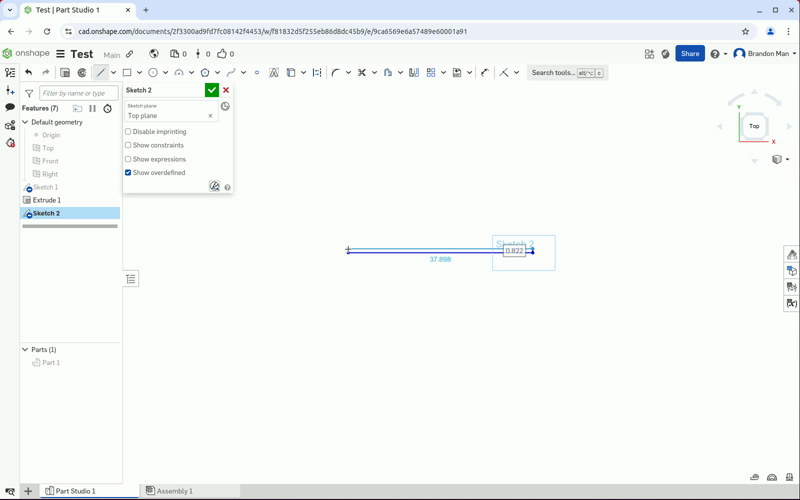
scroll(6)
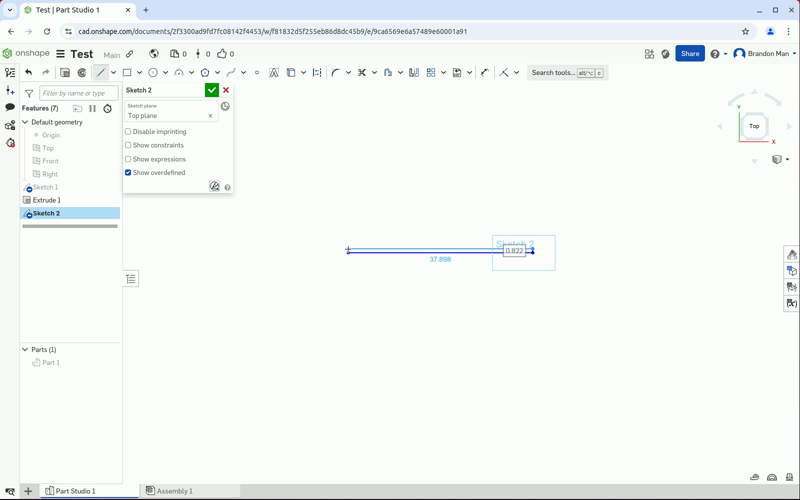
scroll(6)
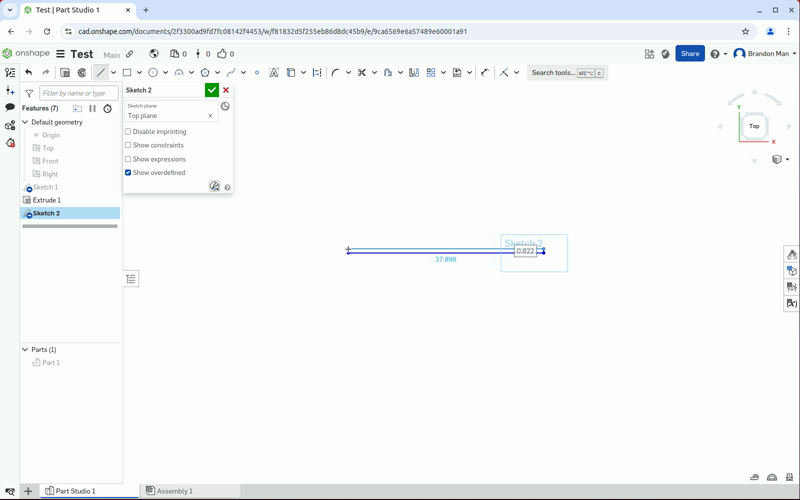
scroll(6)
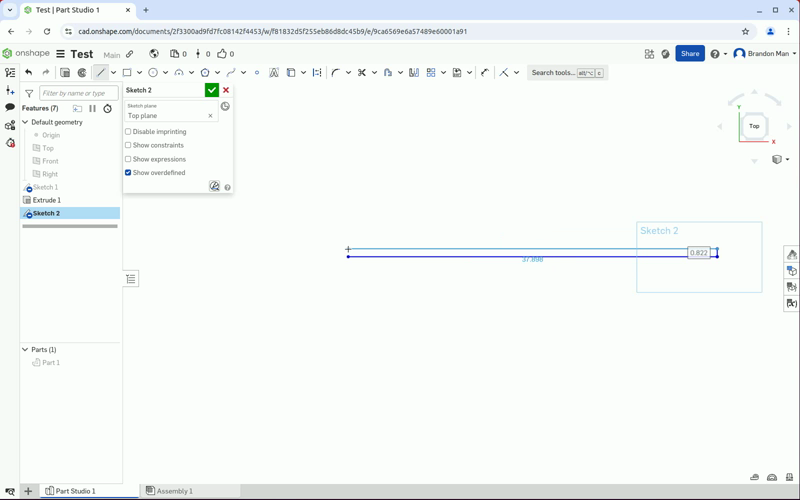
scroll(6)
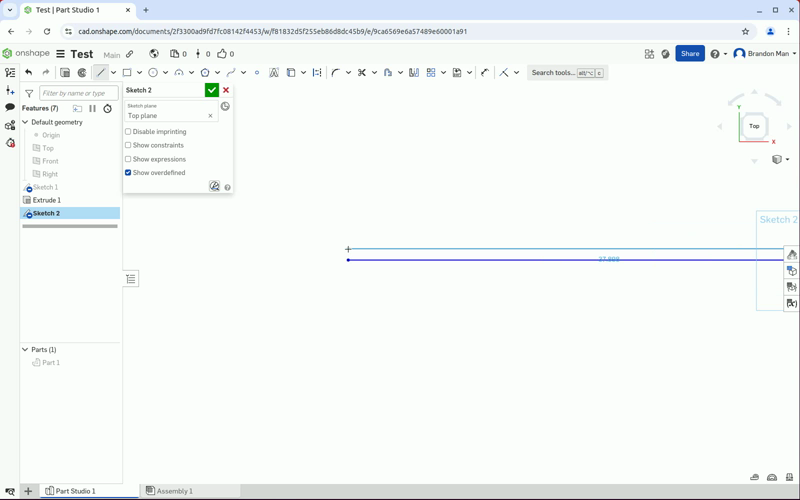
scroll(6)
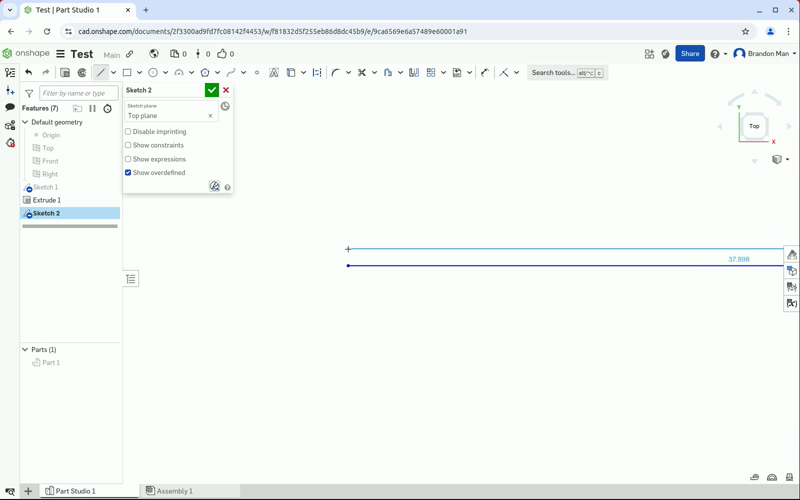
scroll(6)
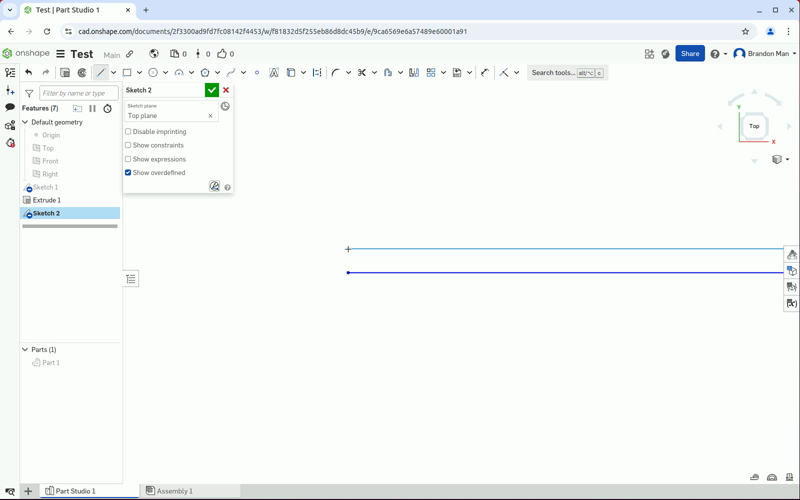
scroll(6)
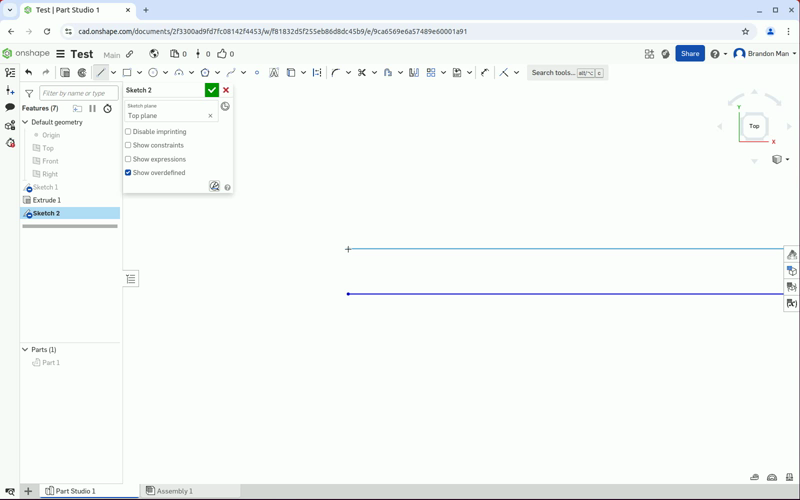
click(348, 248)
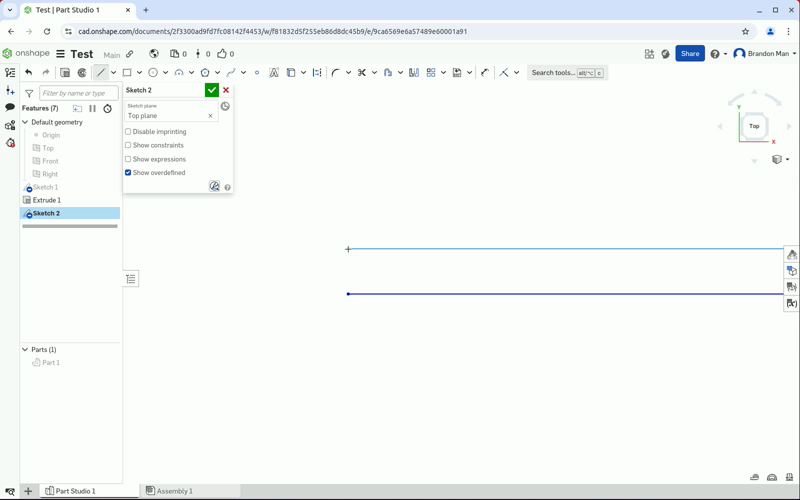
scroll(-6)
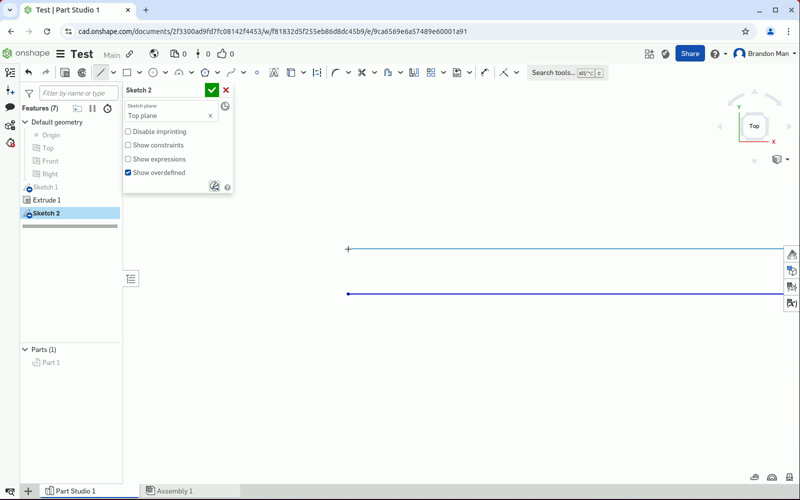
scroll(-6)
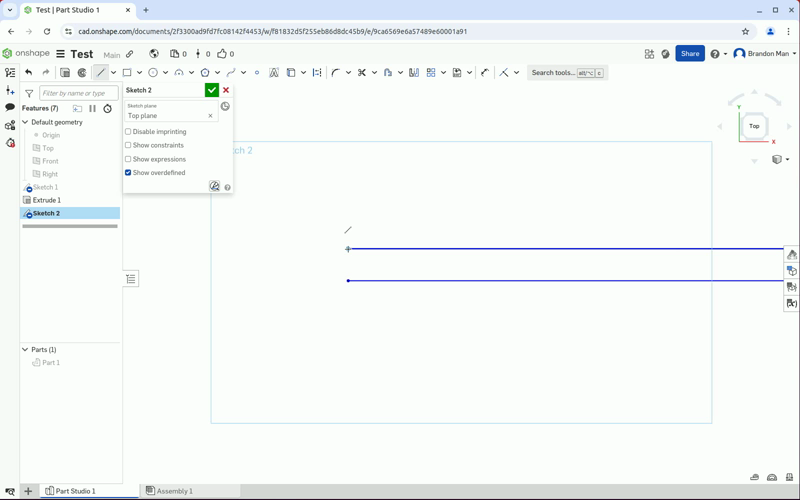
scroll(-6)
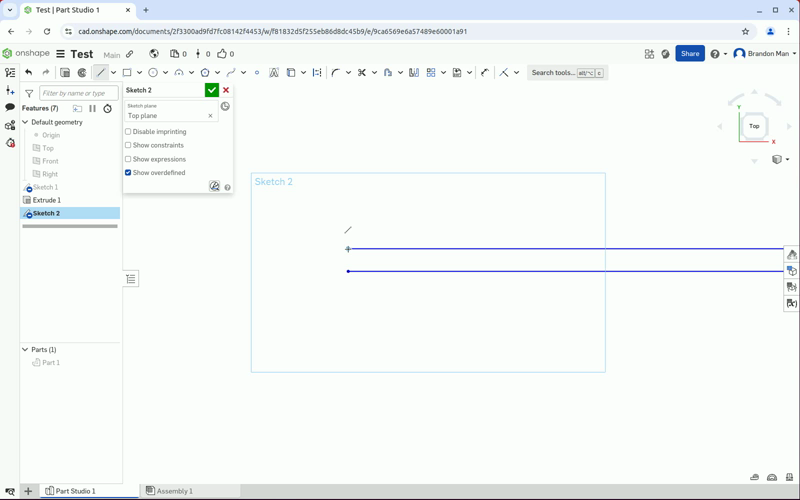
scroll(-6)
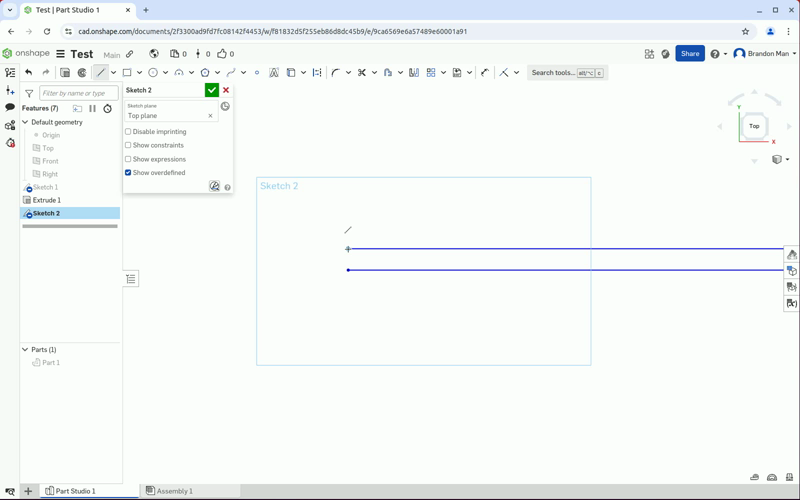
scroll(-6)
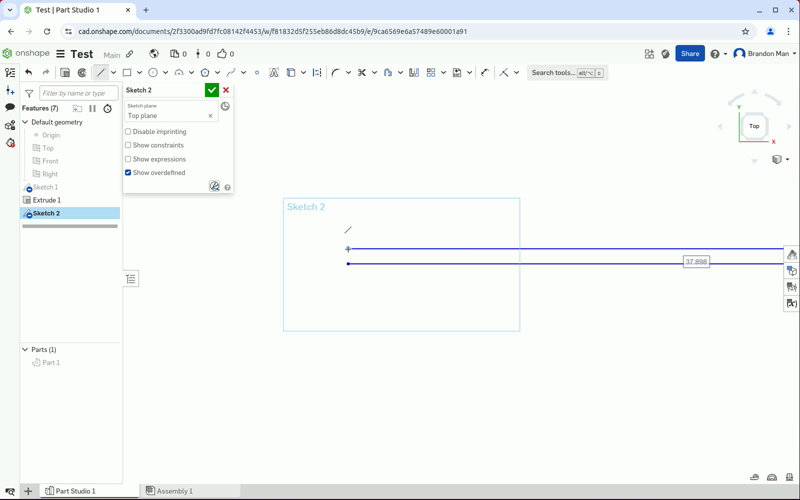
scroll(-6)
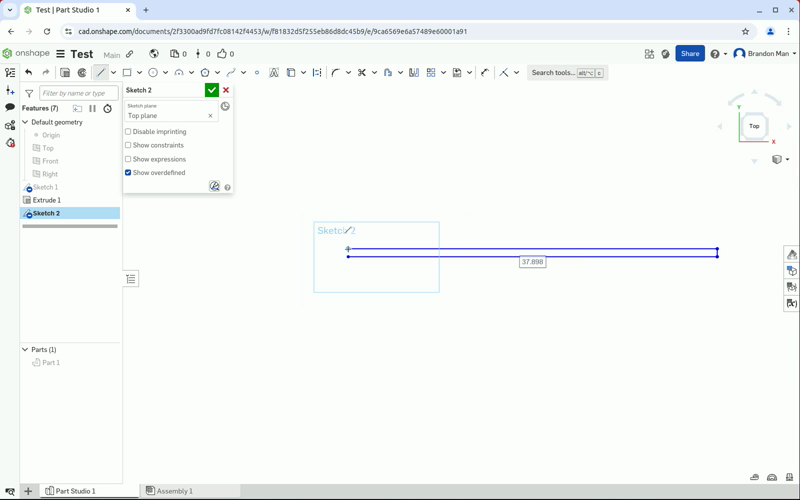
scroll(-6)
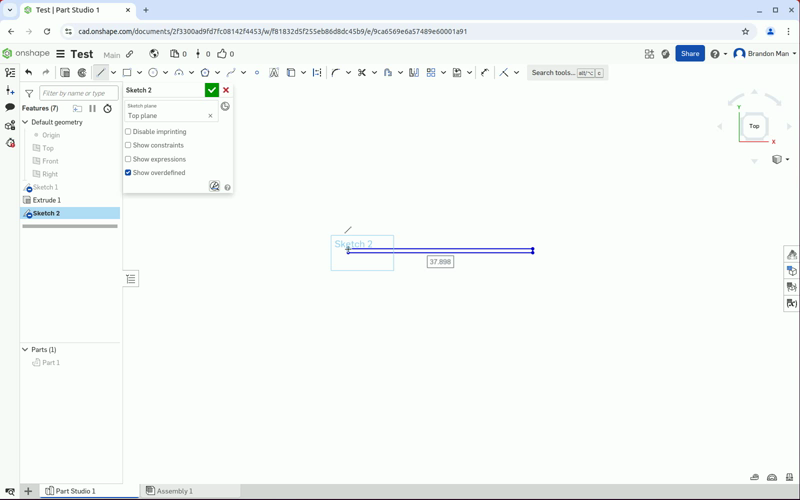
key_up(shift)
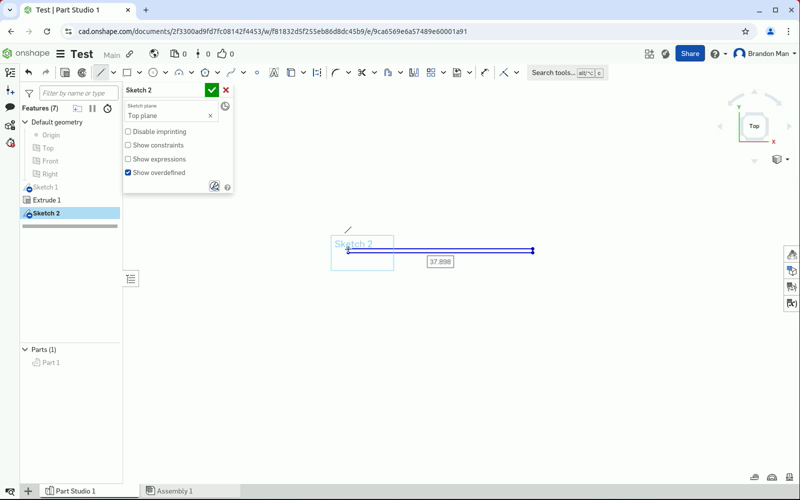
mouse_move(378, 248)
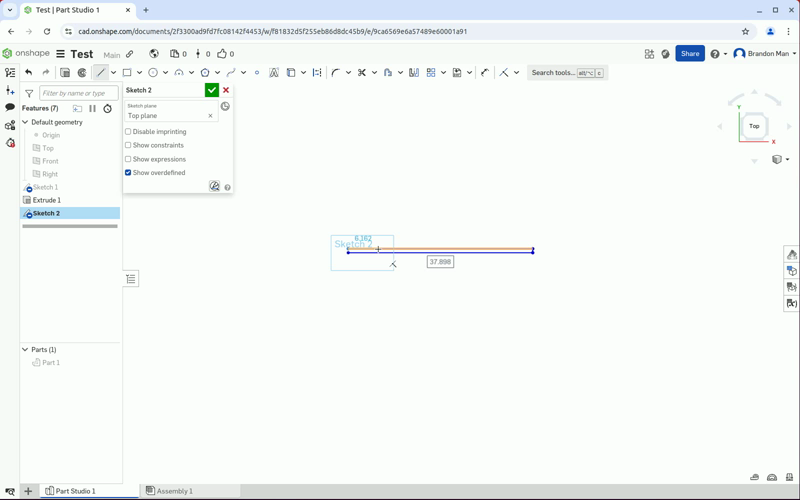
key_down(shift)
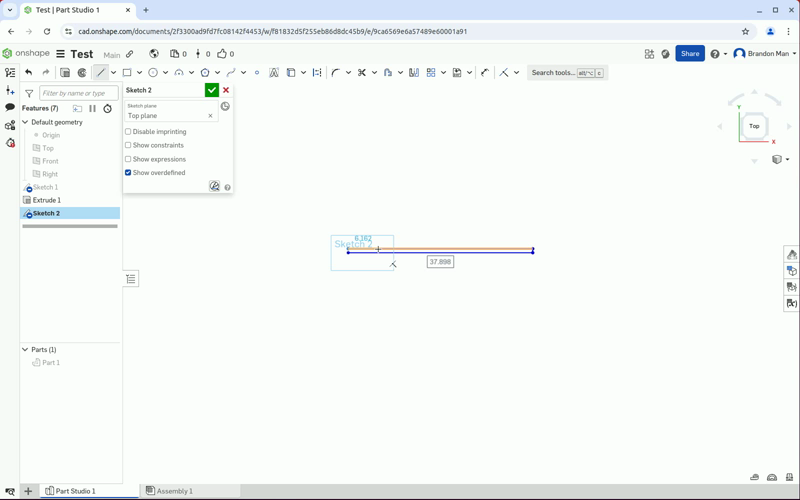
mouse_move(348, 252)
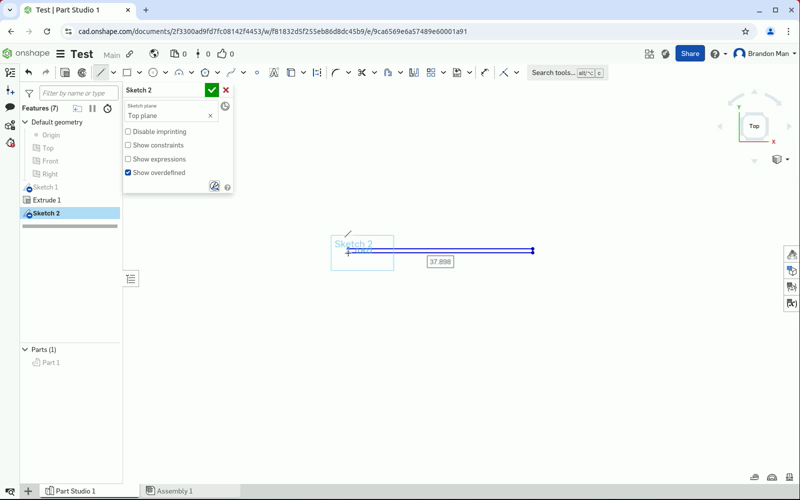
scroll(6)
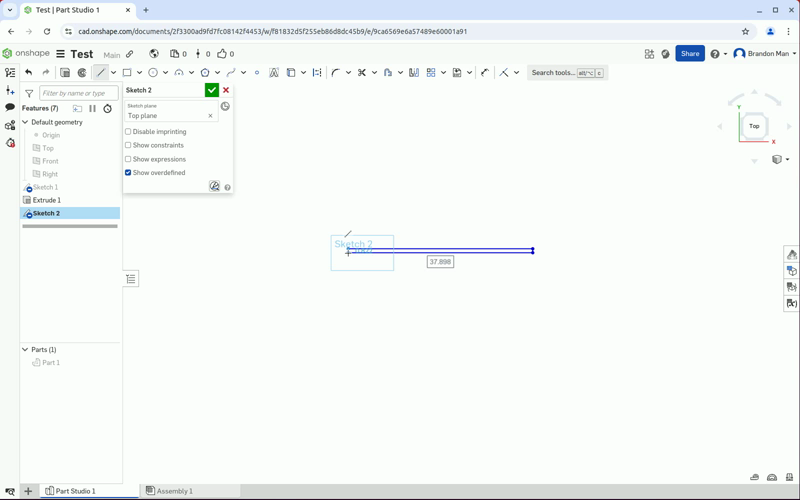
scroll(6)
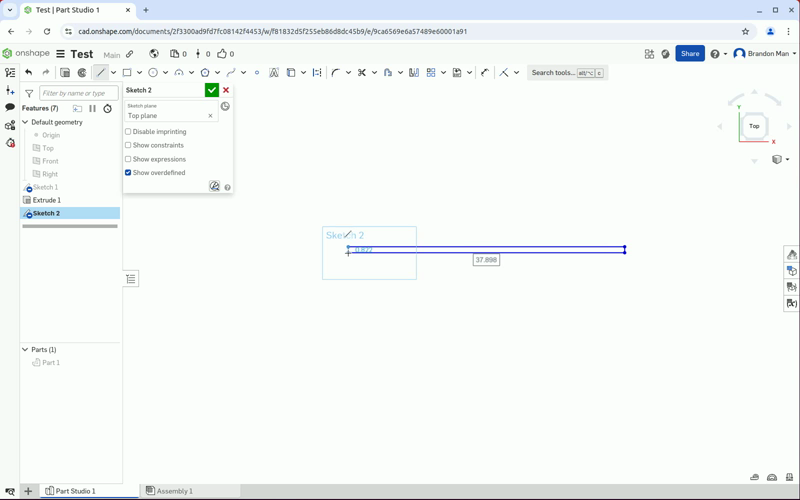
scroll(6)
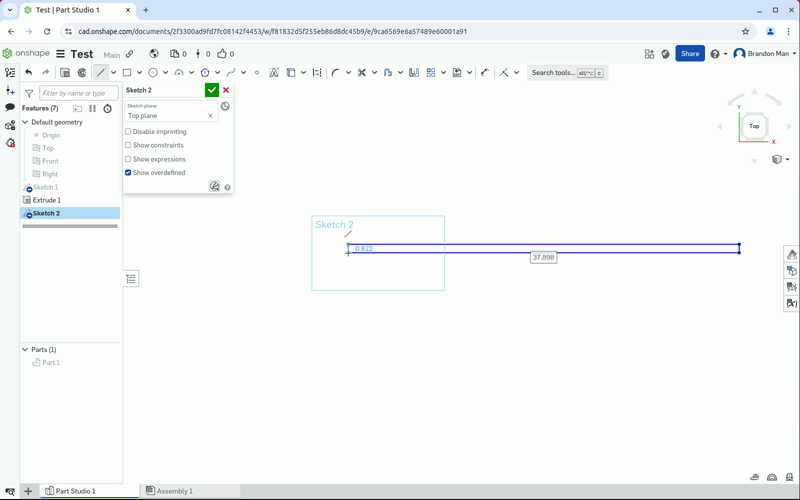
scroll(6)
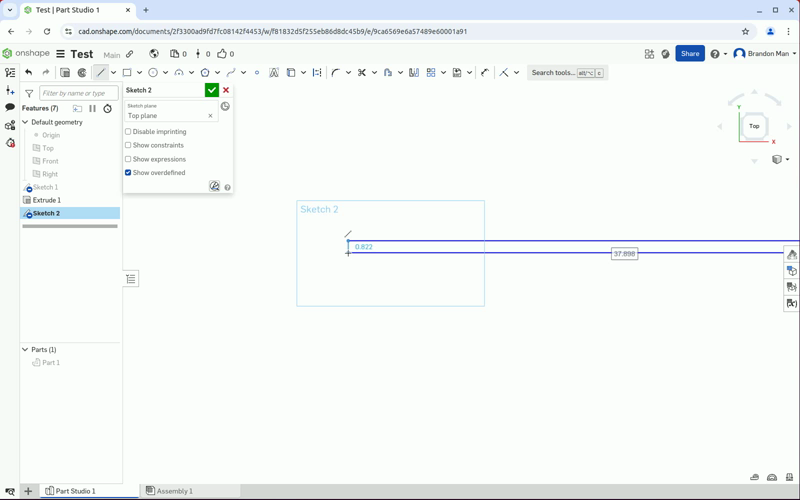
scroll(6)
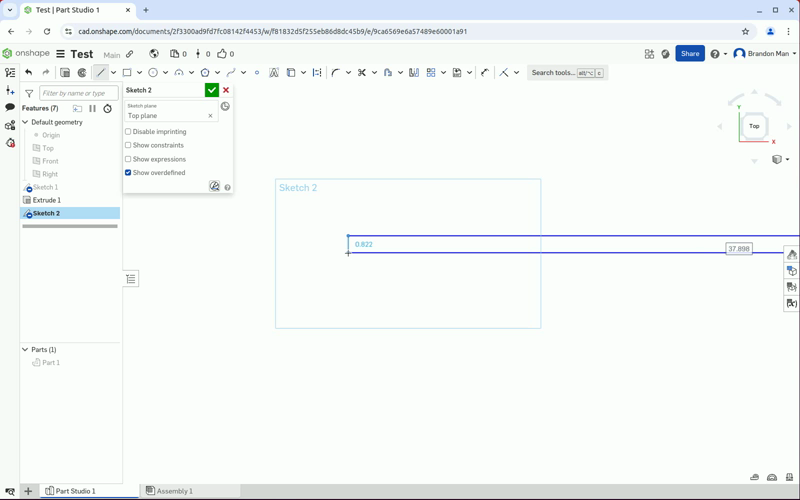
scroll(6)
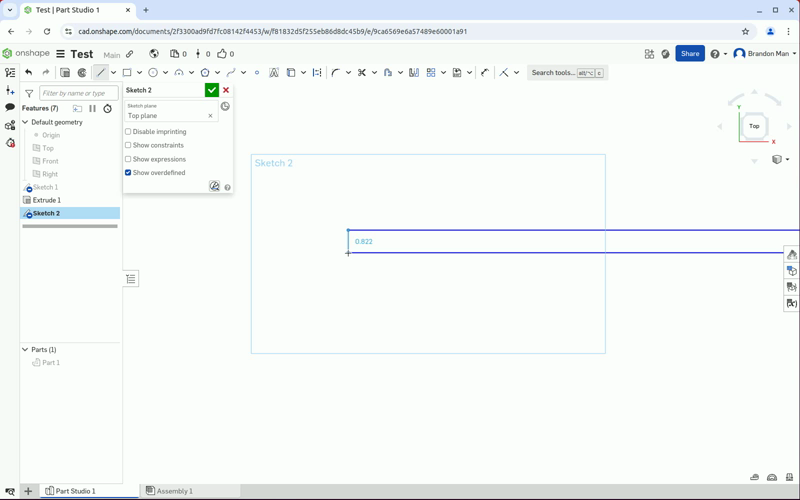
scroll(6)
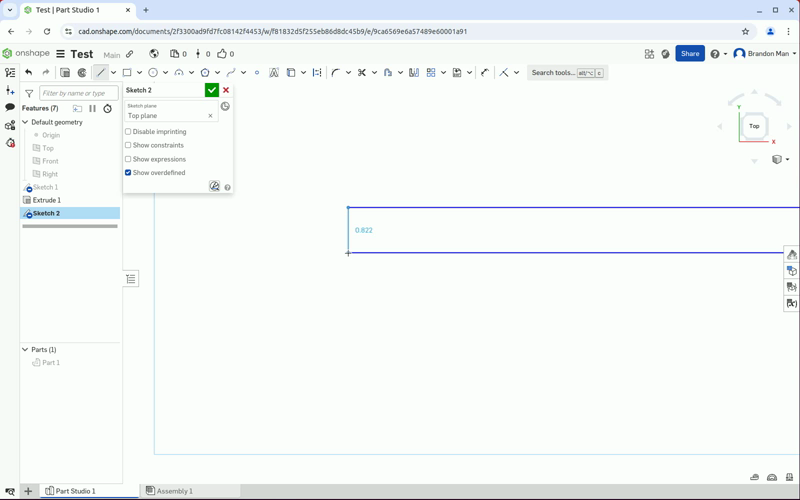
key_up(shift)
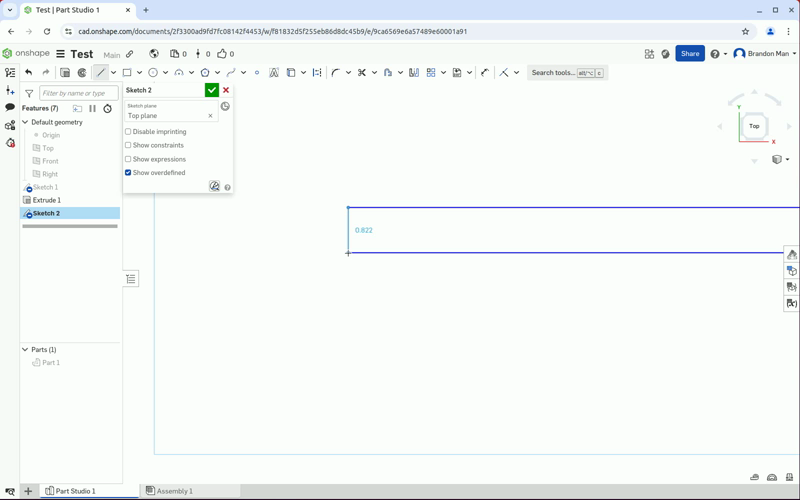
click(348, 252)
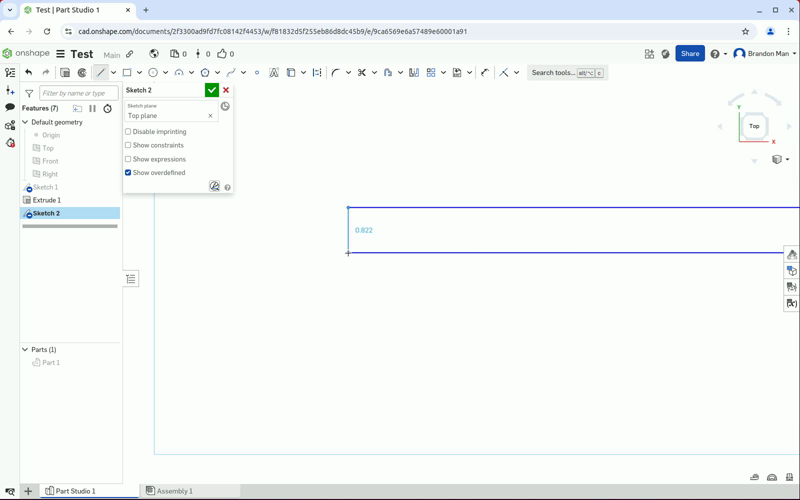
scroll(-6)
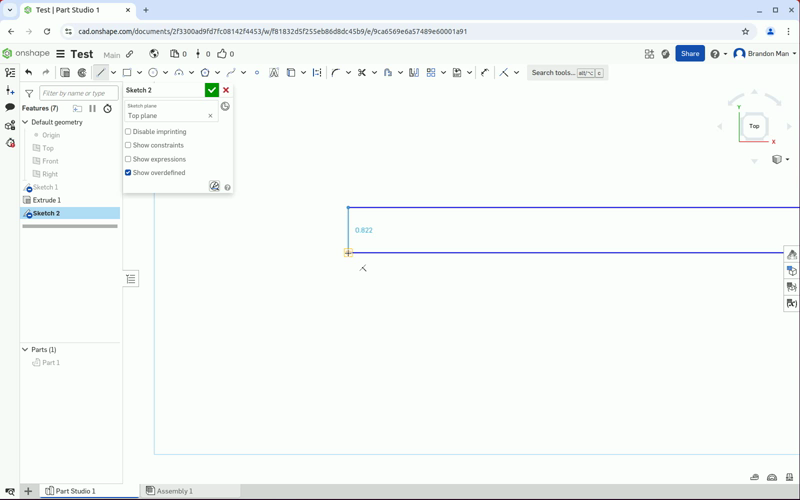
scroll(-6)
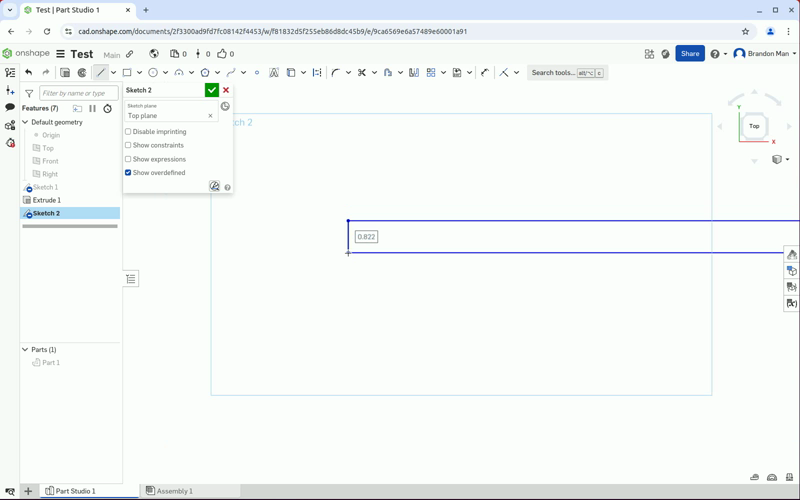
scroll(-6)
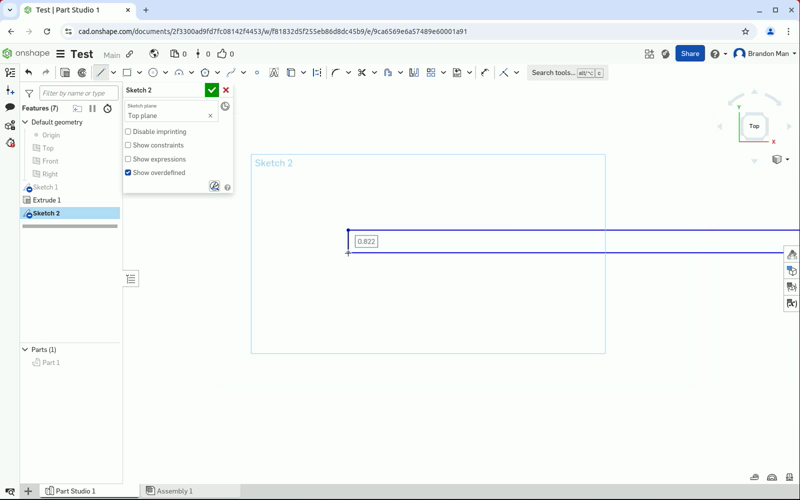
scroll(-6)
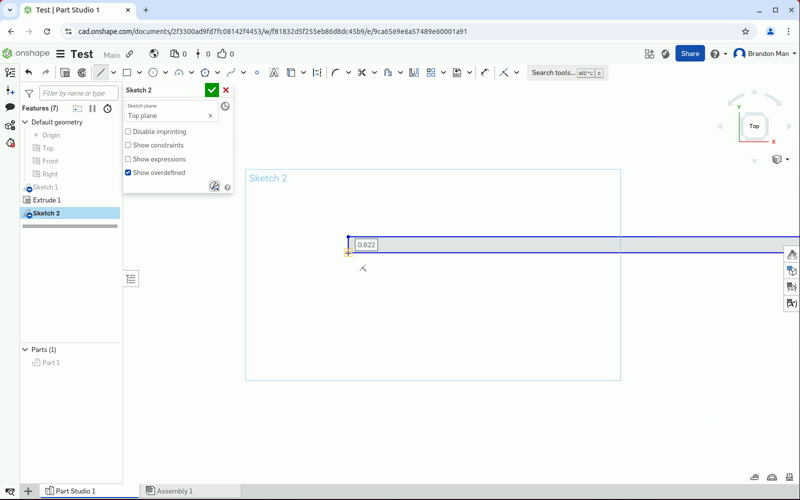
scroll(-6)
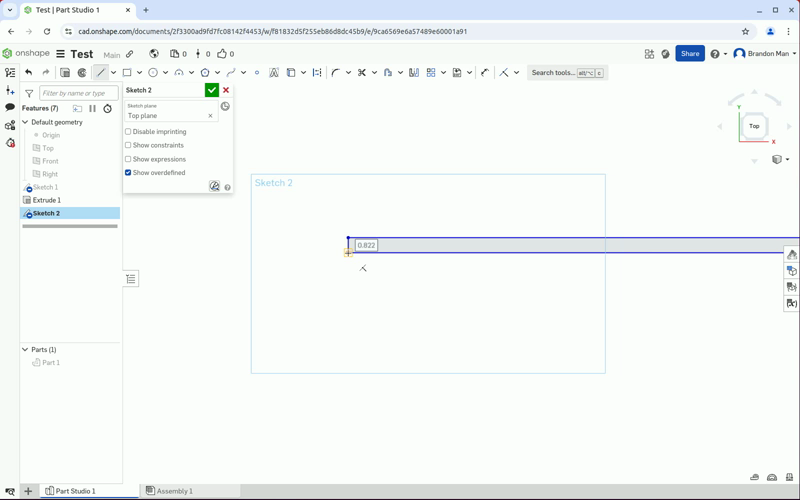
scroll(-6)
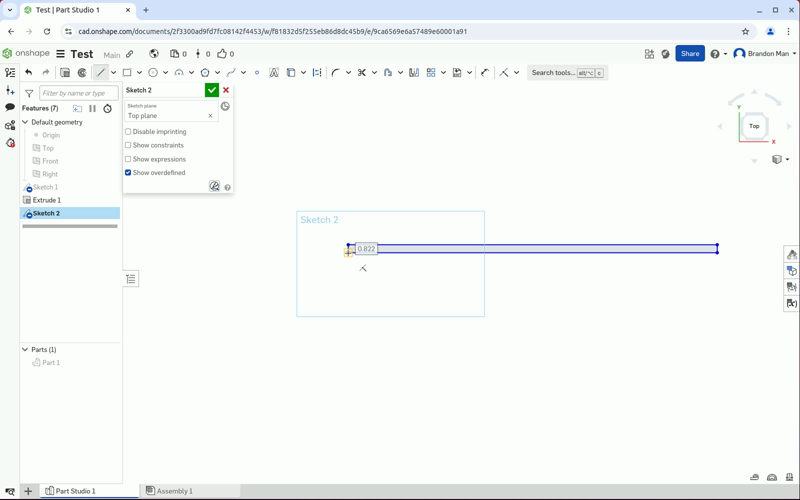
scroll(-6)
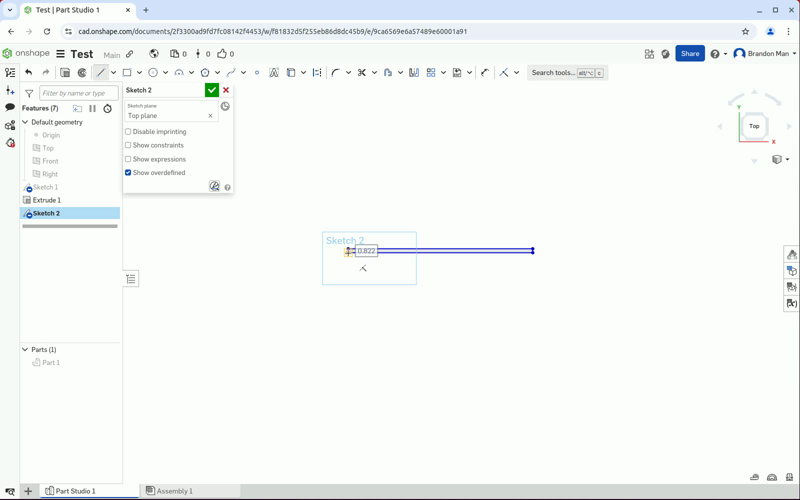
key(esc)
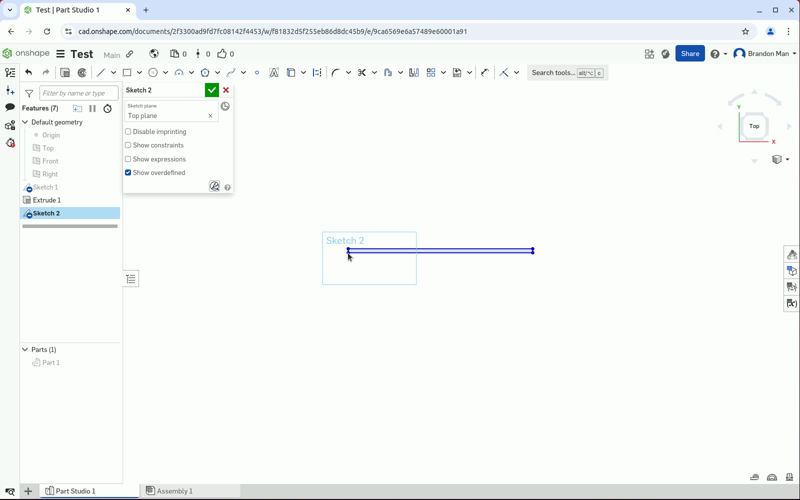
mouse_move(422, 250)
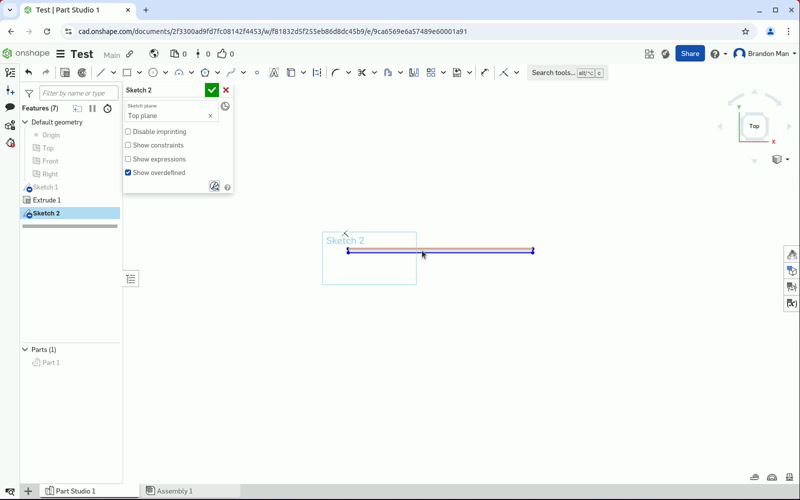
scroll(6)
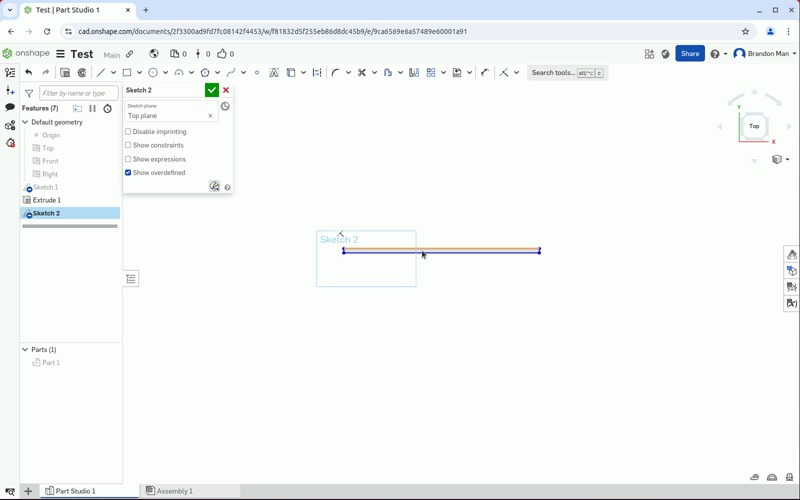
scroll(6)
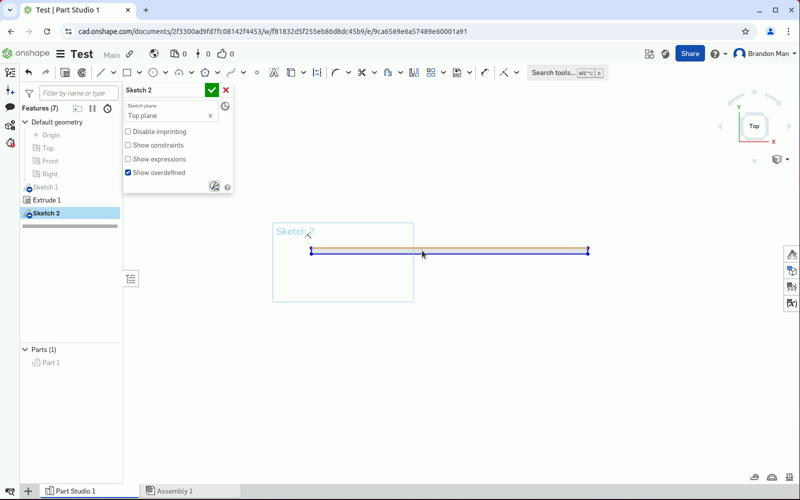
scroll(6)
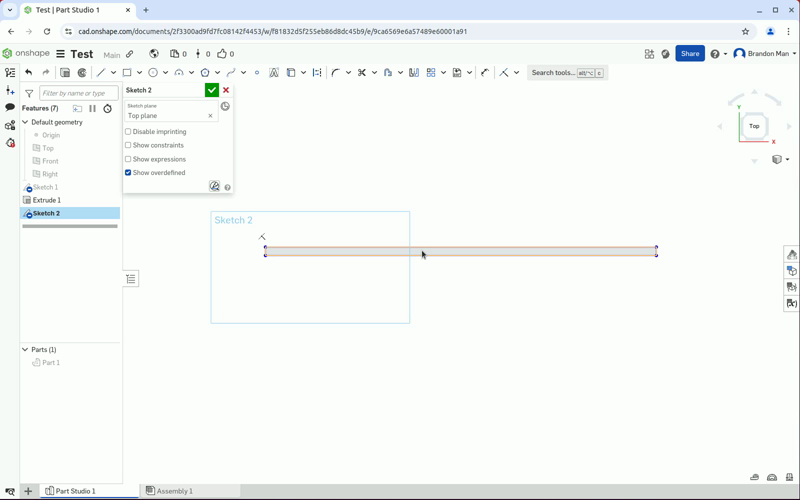
scroll(6)
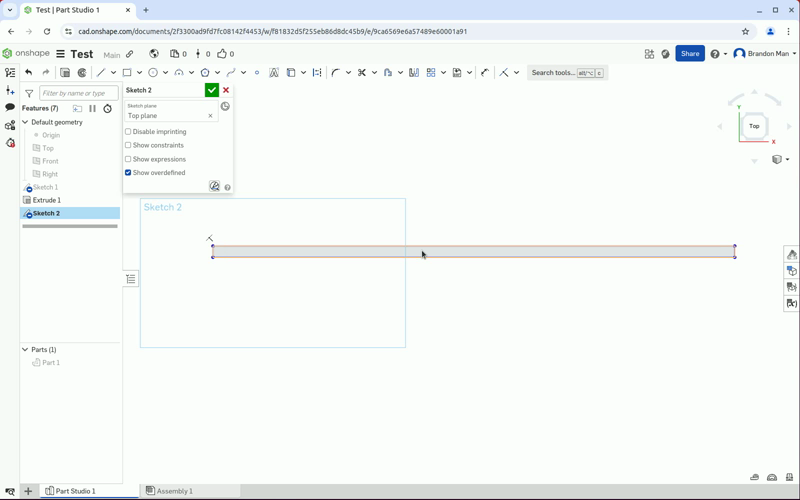
scroll(6)
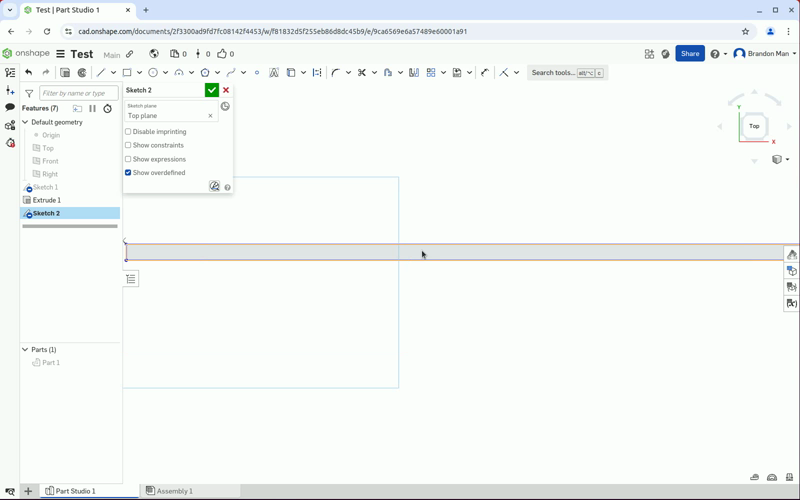
scroll(6)
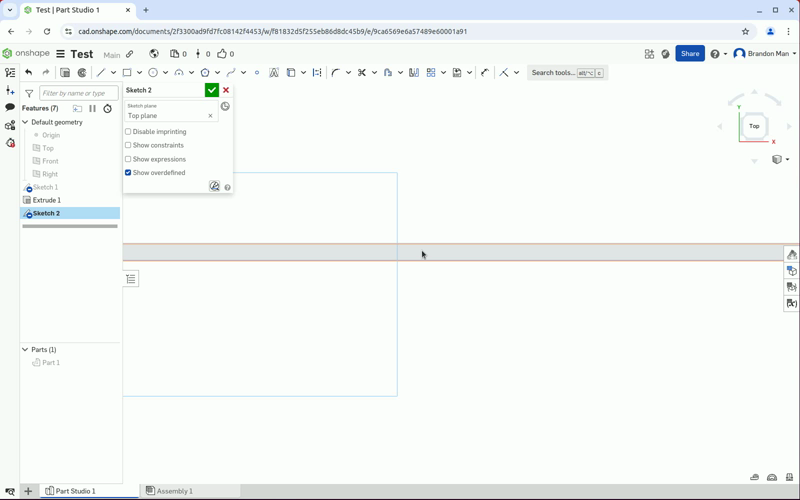
scroll(6)
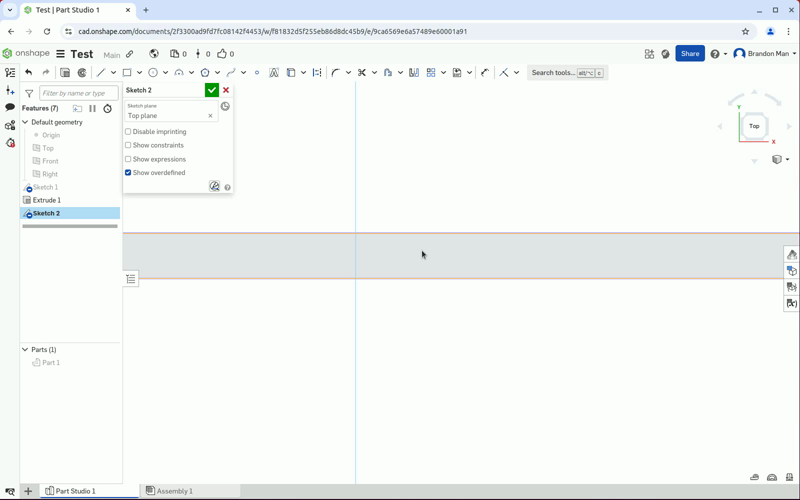
click(422, 250)
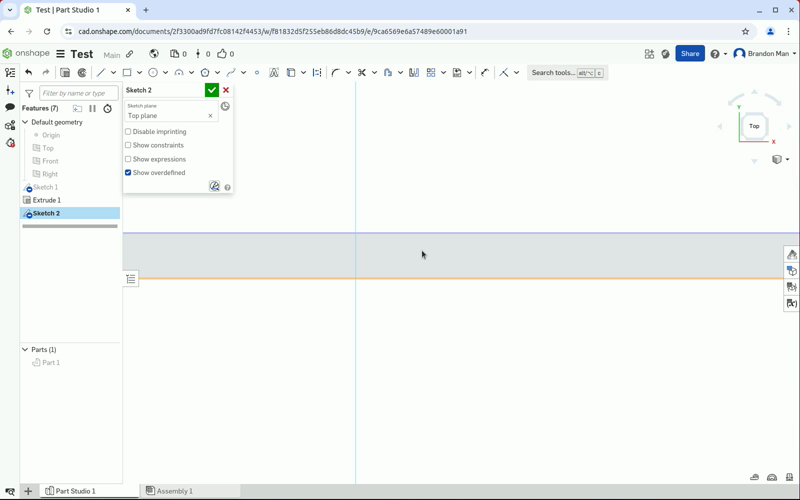
scroll(-6)
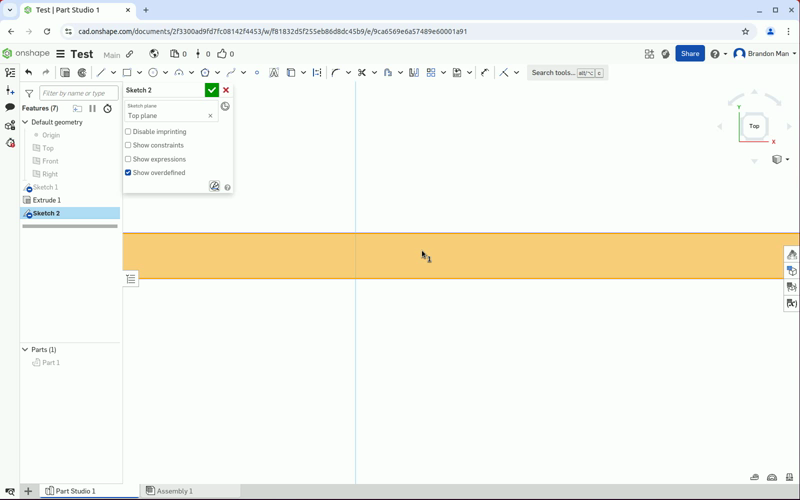
scroll(-6)
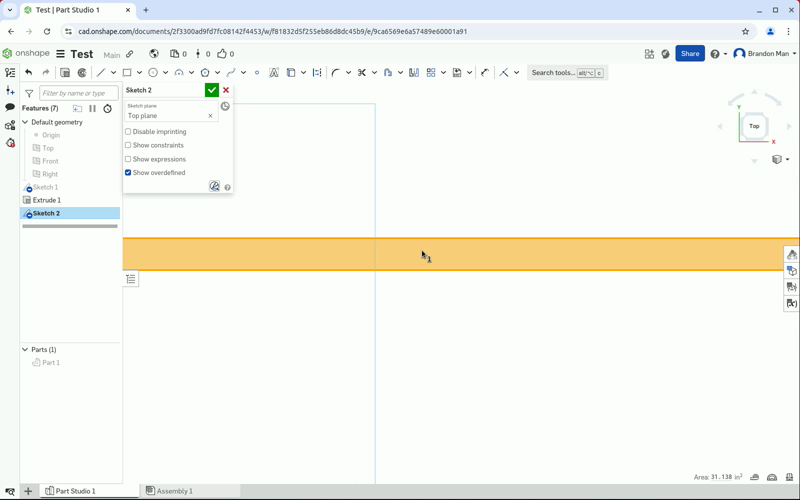
scroll(-6)
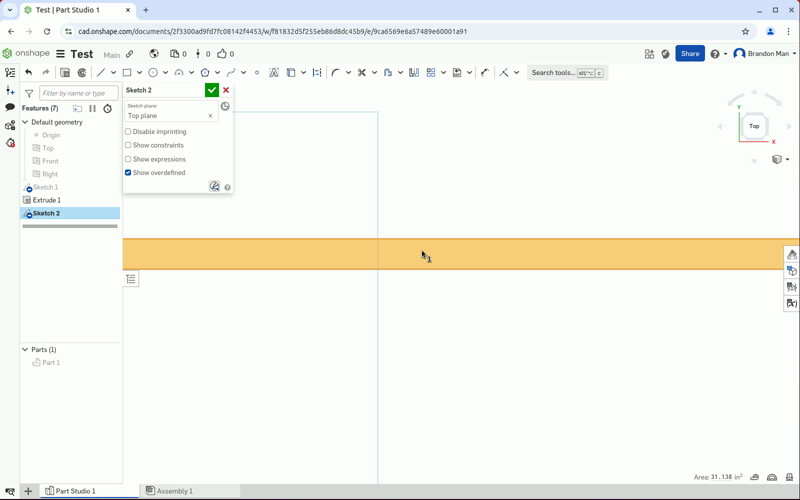
scroll(-6)
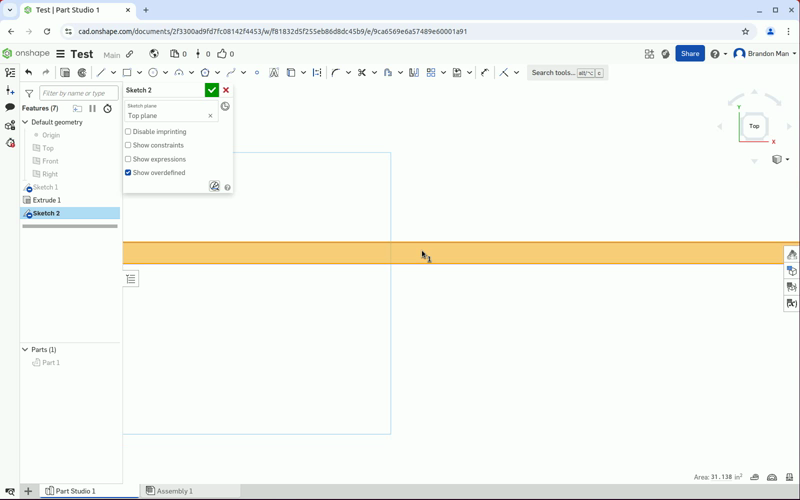
scroll(-6)
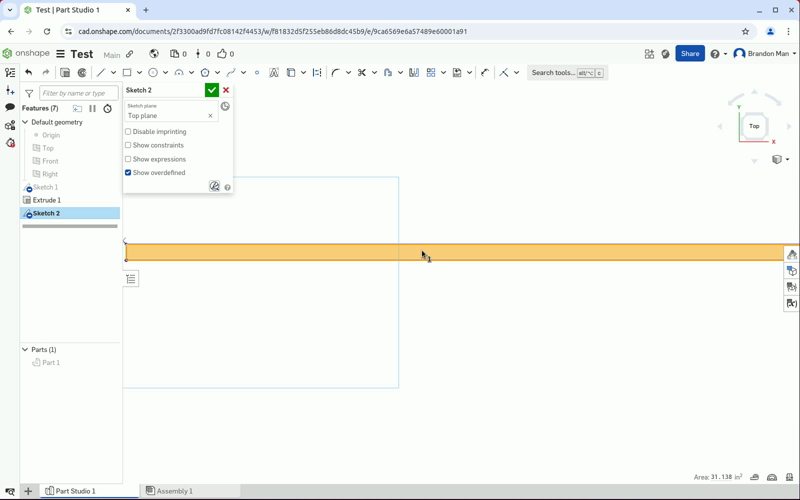
scroll(-6)
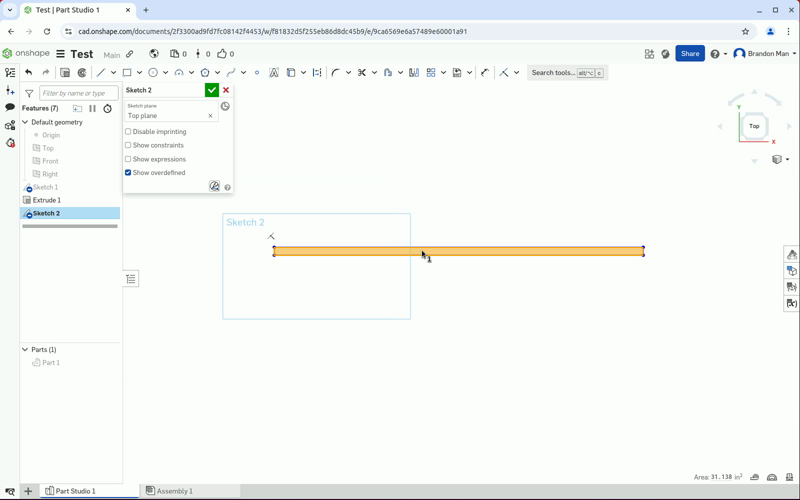
scroll(-6)
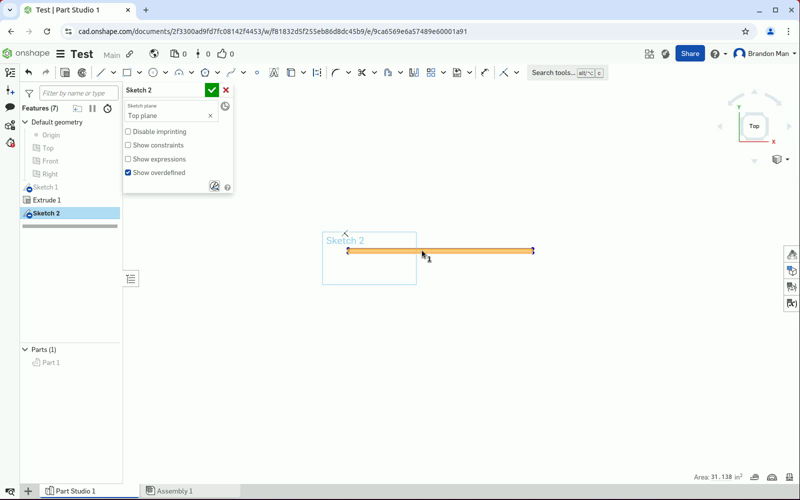
mouse_move(73, 352)
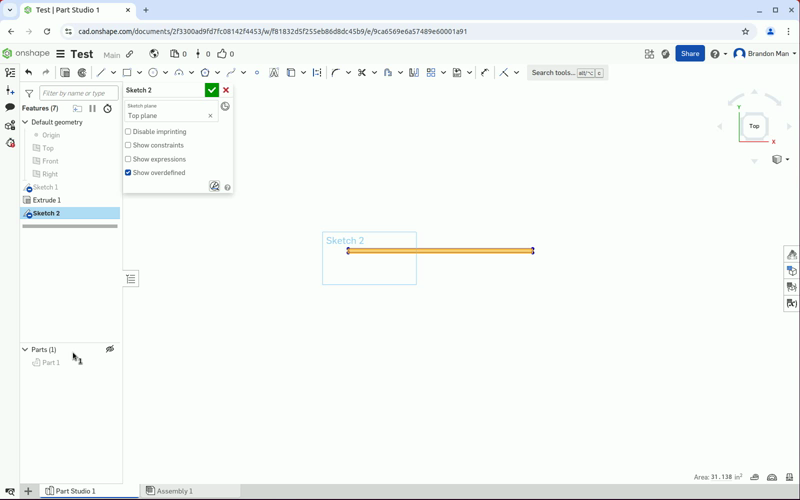
key(shift+y)
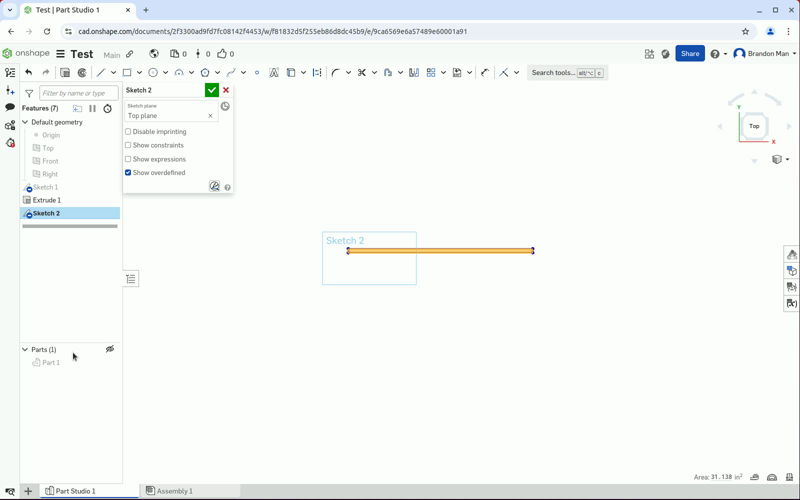
key(shift+e)
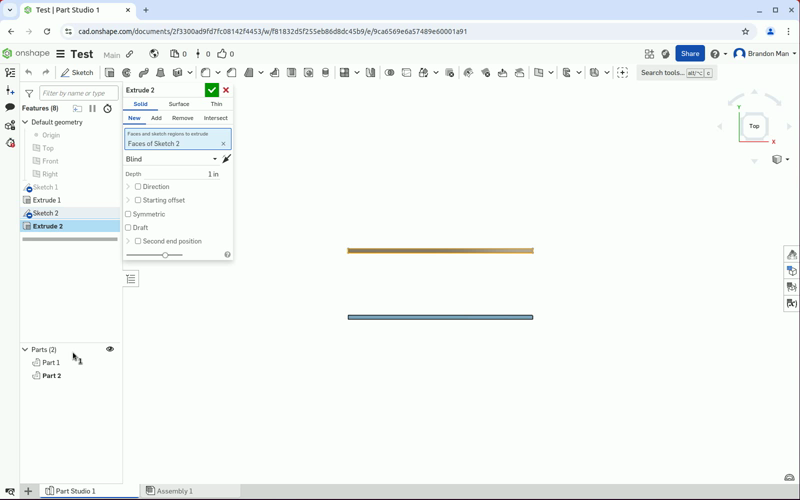
mouse_move(143, 106)
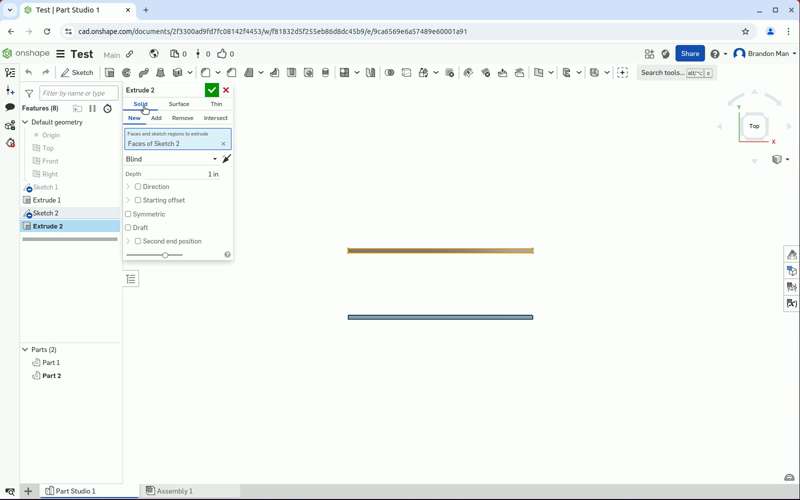
click(143, 106)
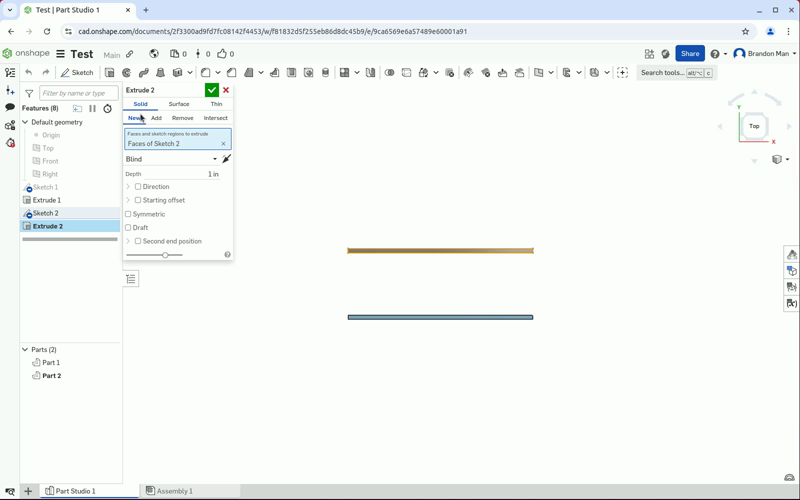
mouse_move(137, 120)
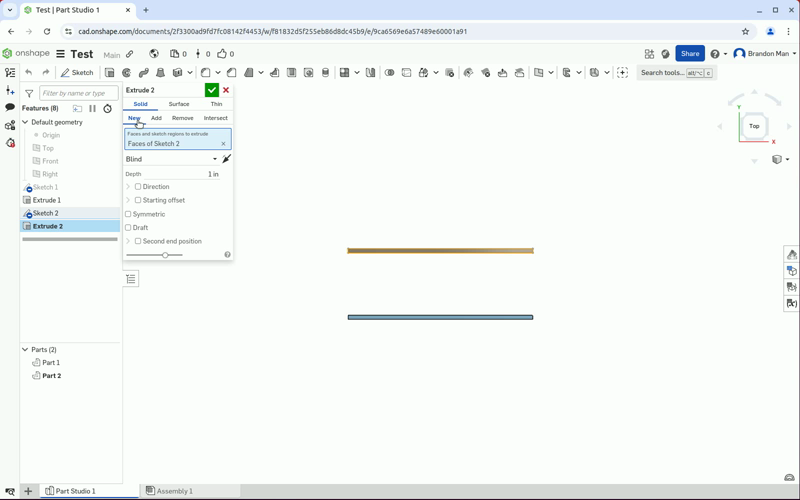
click(137, 120)
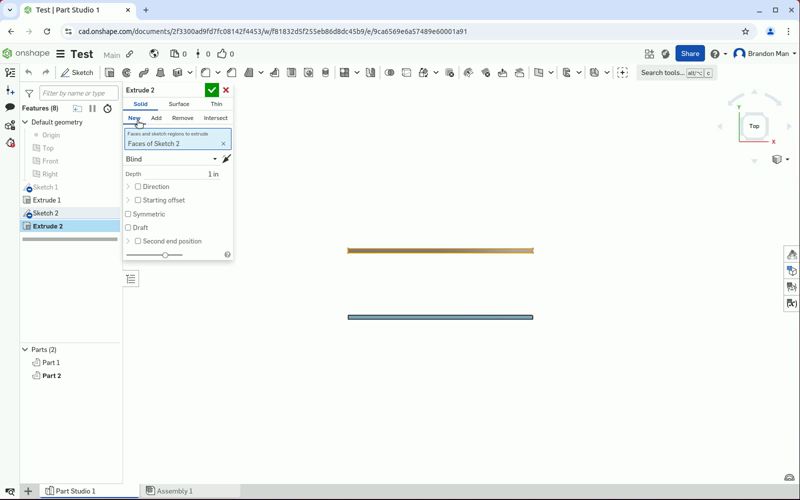
key(tab, 4)
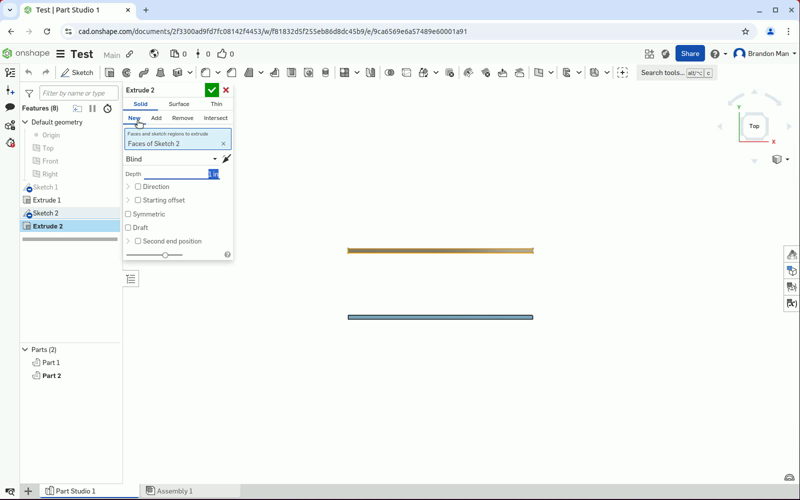
text(0.722)
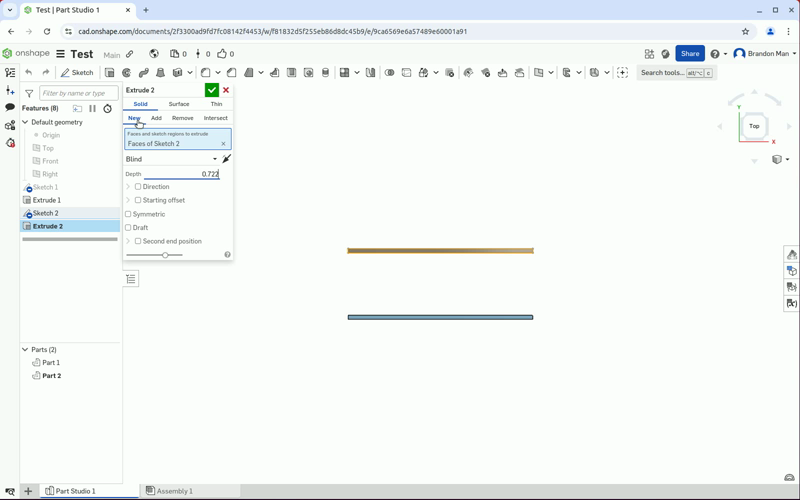
key(enter)
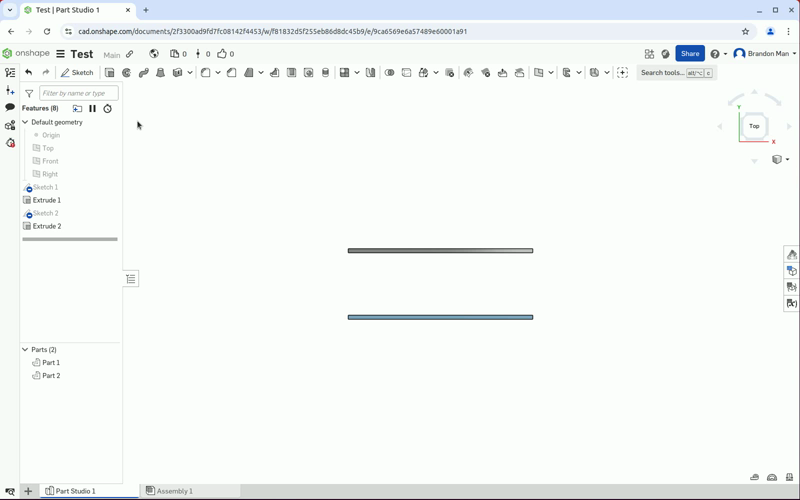
key(shift+h)
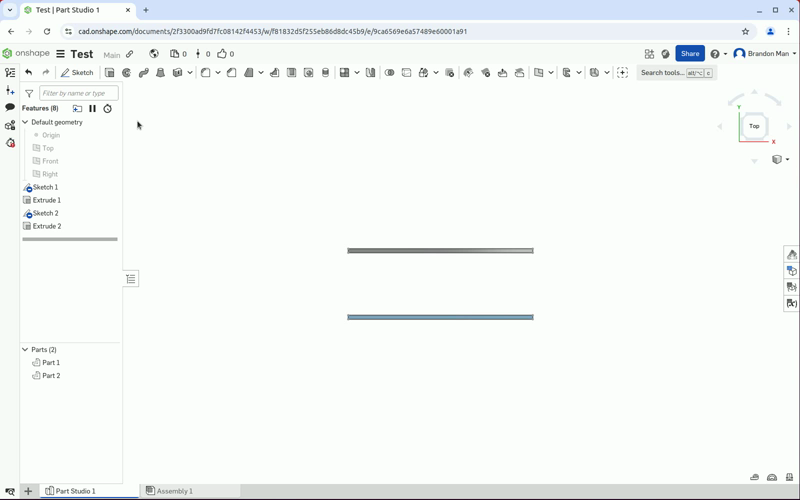
key(shift+h)
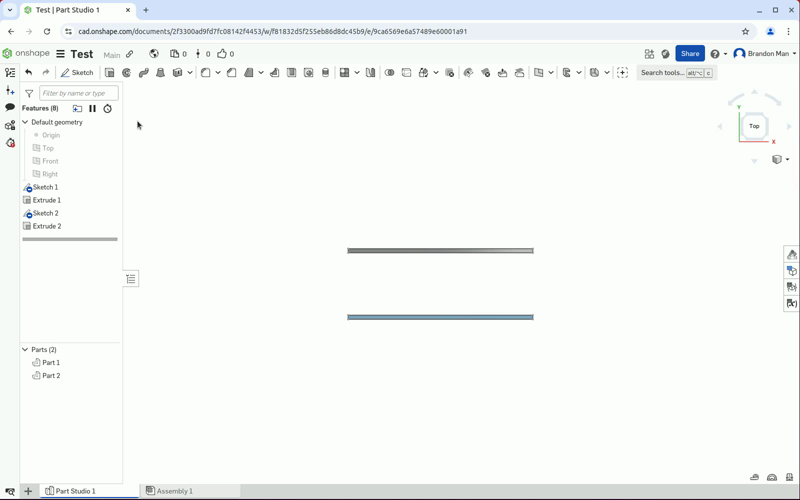
key(shift+7)
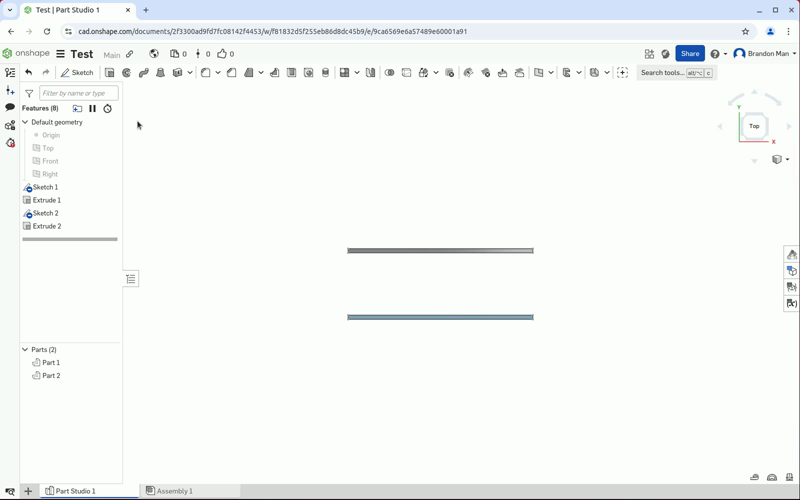
key(up, 3)
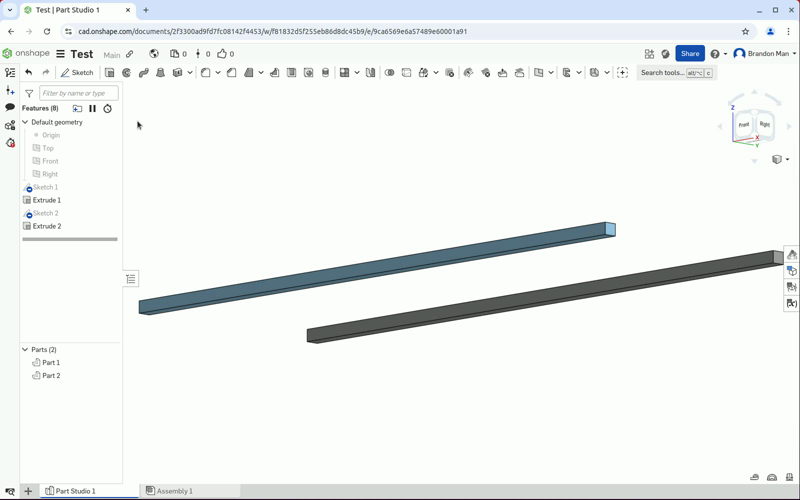
key(left, 3)
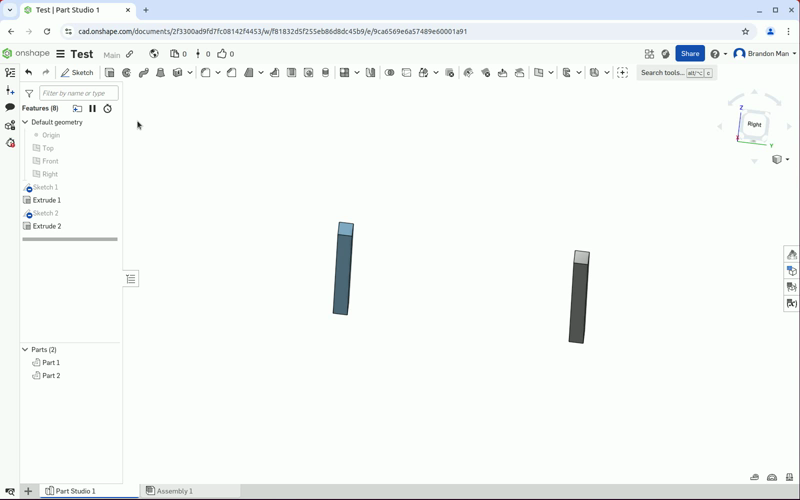
key(right, 3)
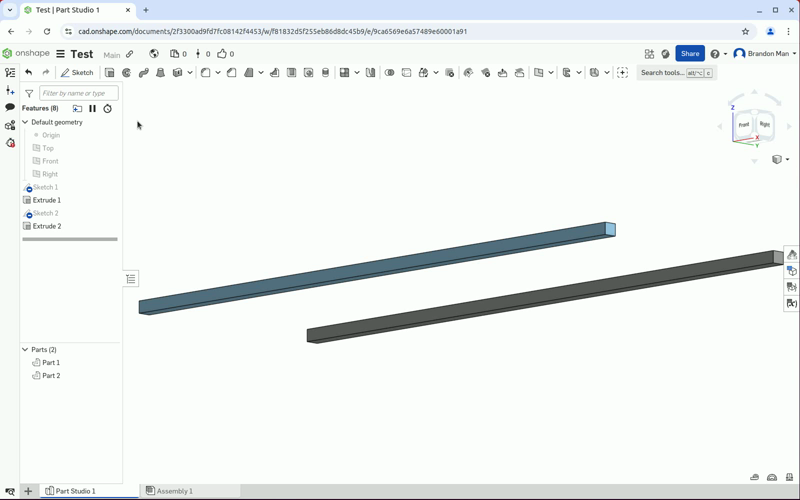
key(down, 3)
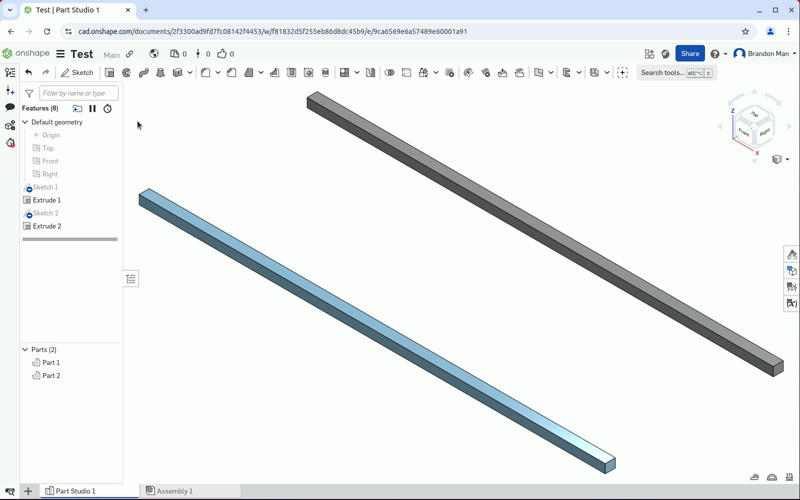
mouse_move(73, 189)
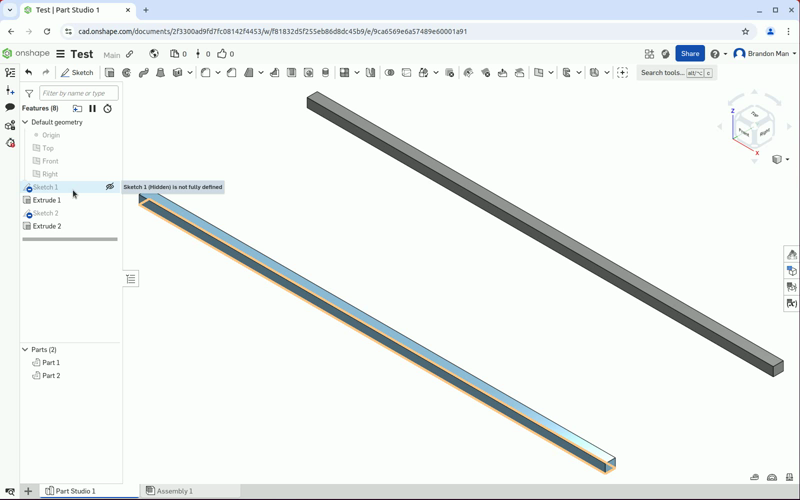
click(73, 189)